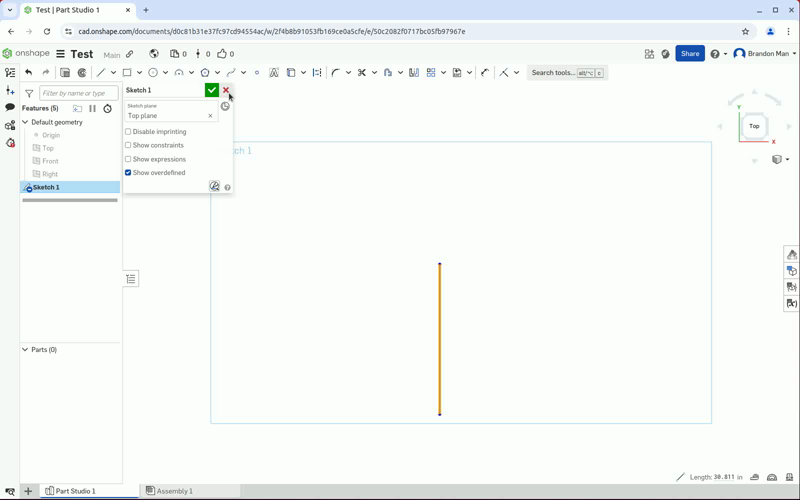
key(shift+h)
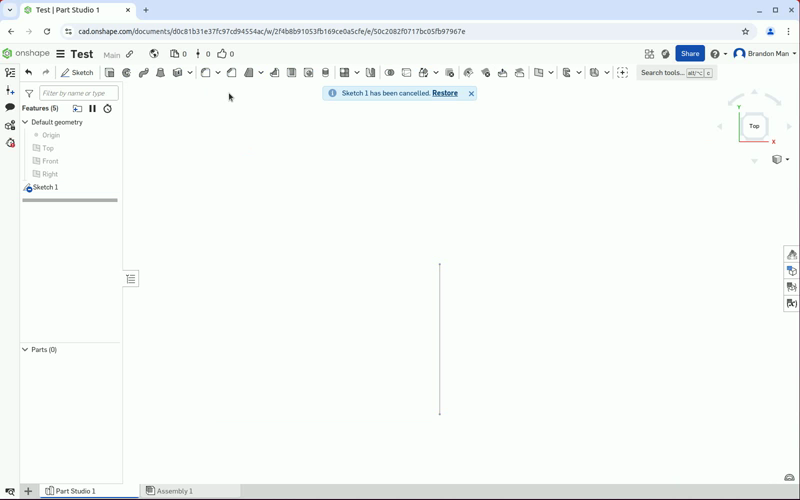
key(shift+s)
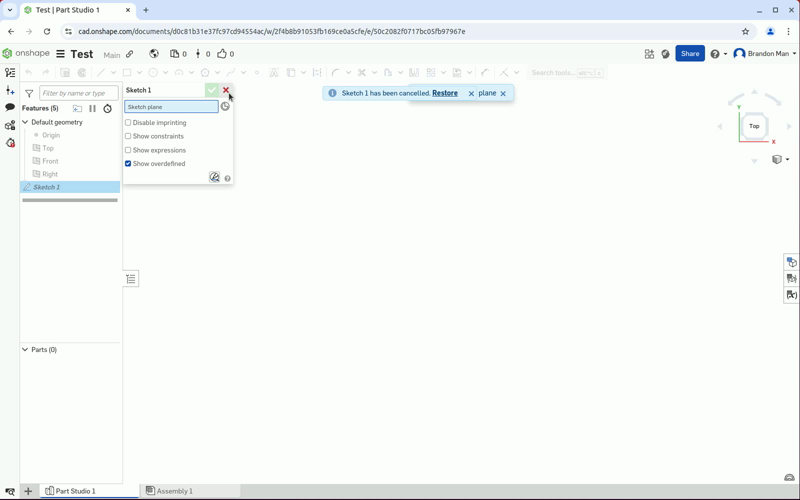
mouse_move(73, 150)
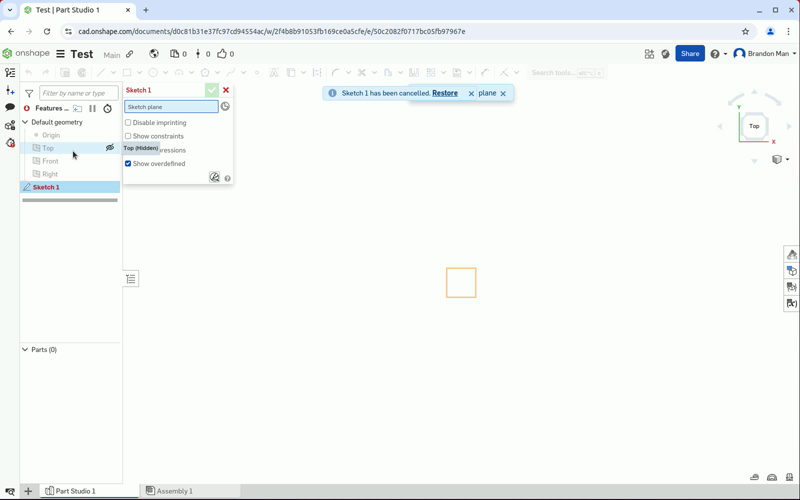
click(73, 150)
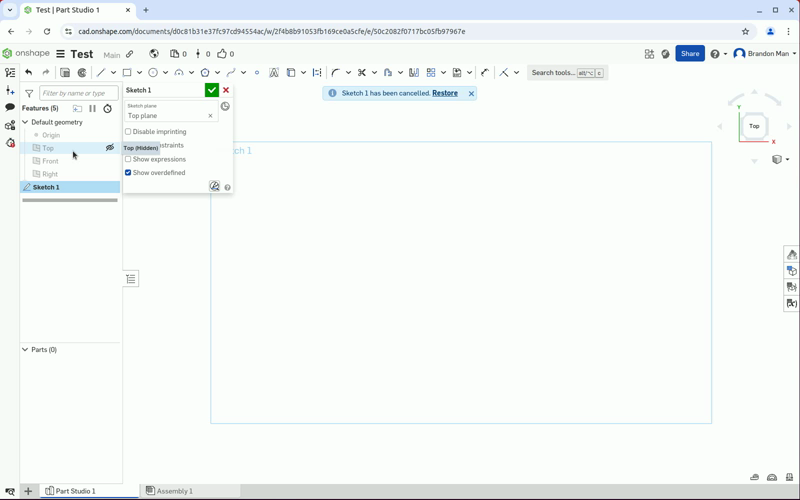
mouse_move(73, 352)
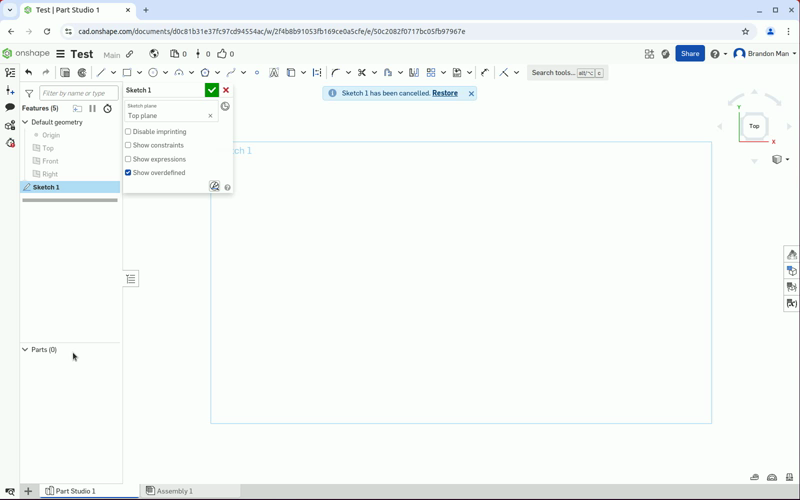
key(y)
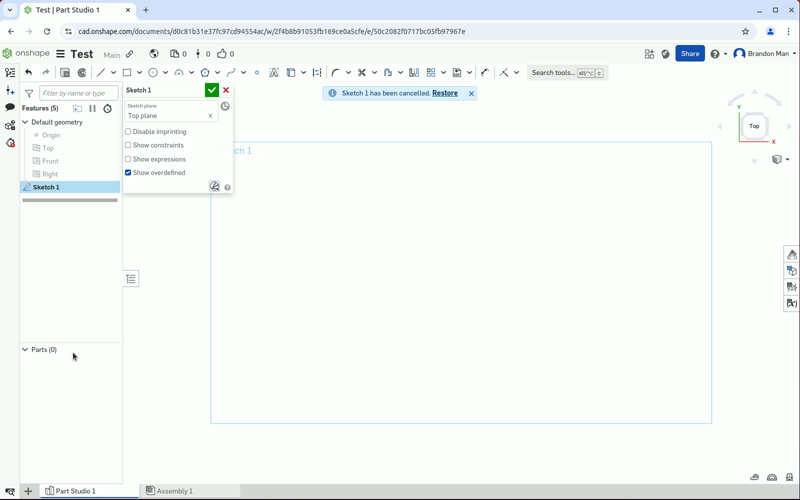
key(l)
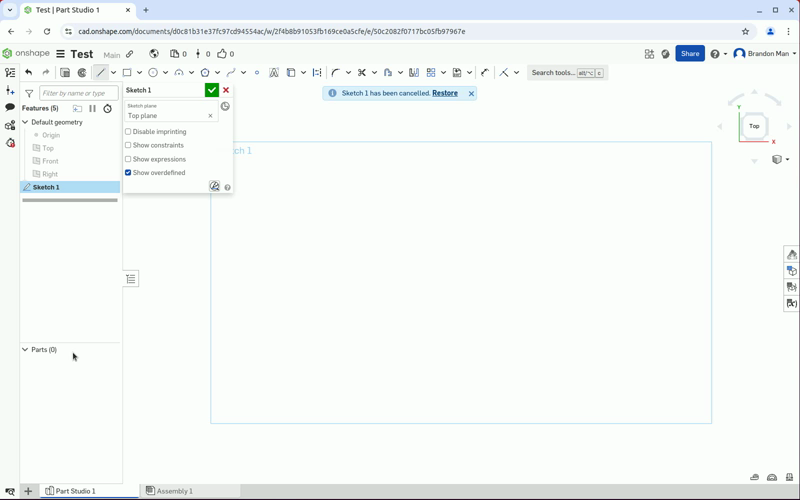
key_down(shift)
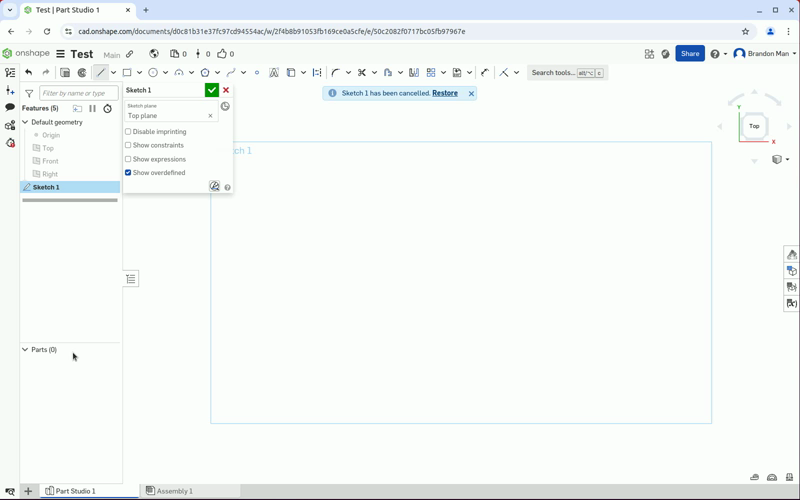
mouse_move(425, 309)
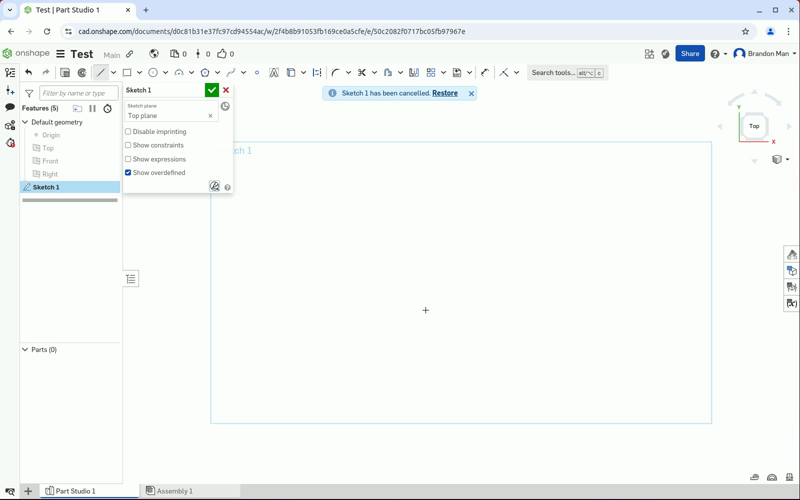
click(425, 309)
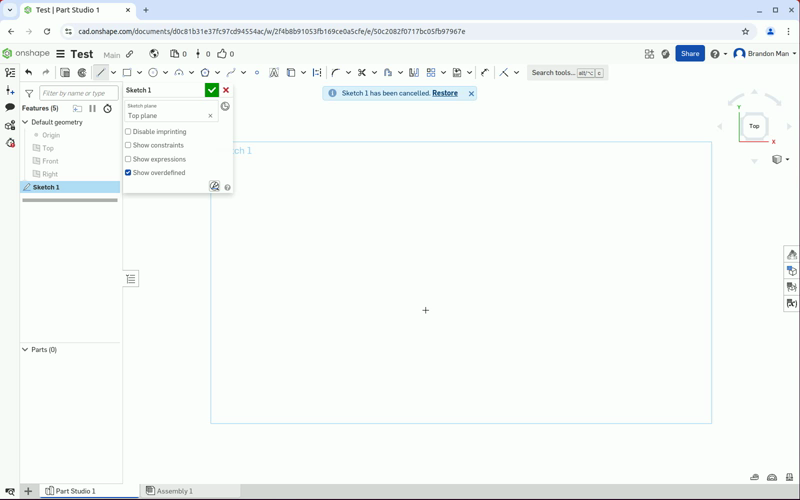
key_up(shift)
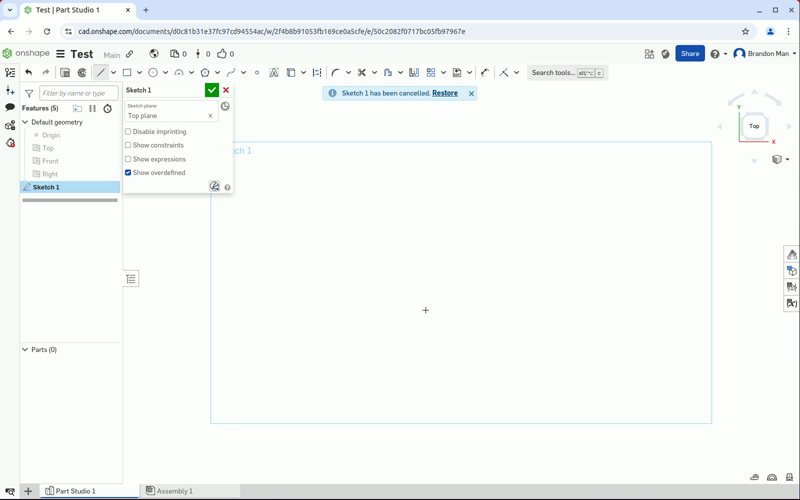
key_down(shift)
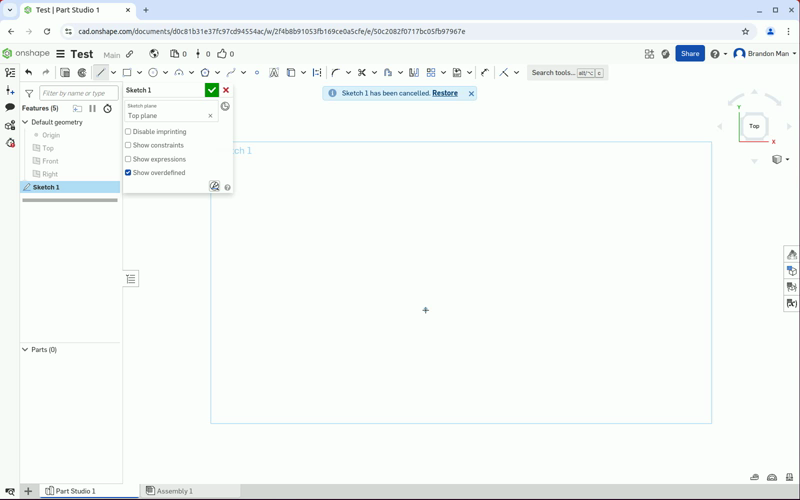
mouse_move(455, 309)
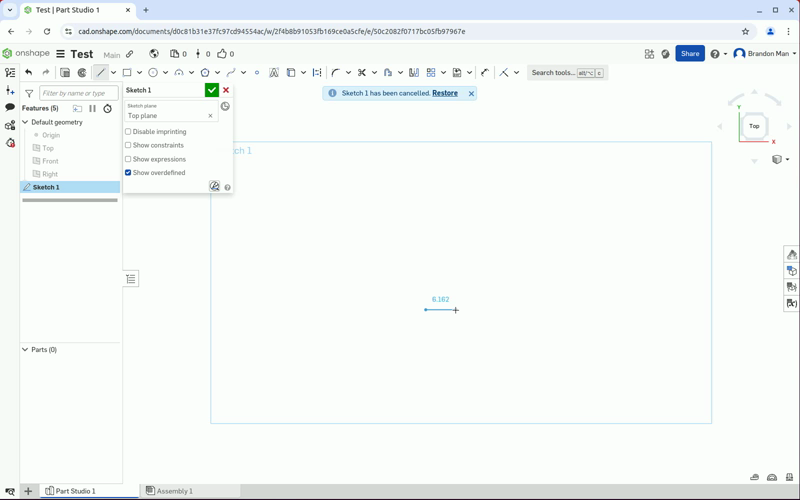
mouse_move(431, 303)
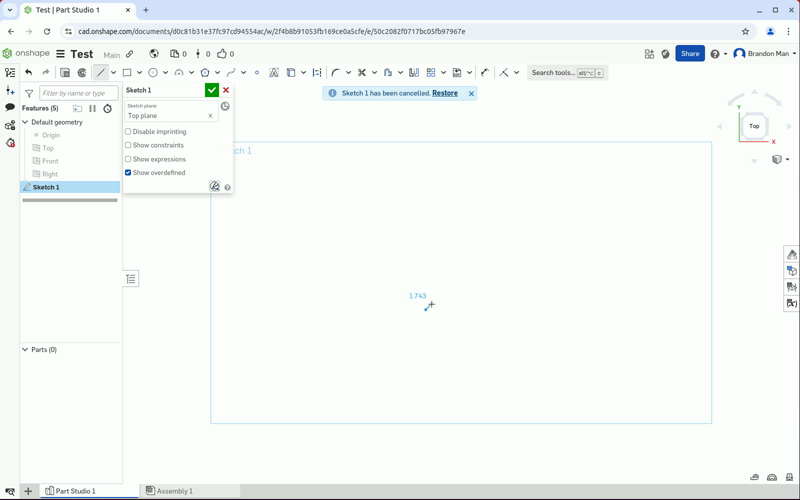
click(431, 303)
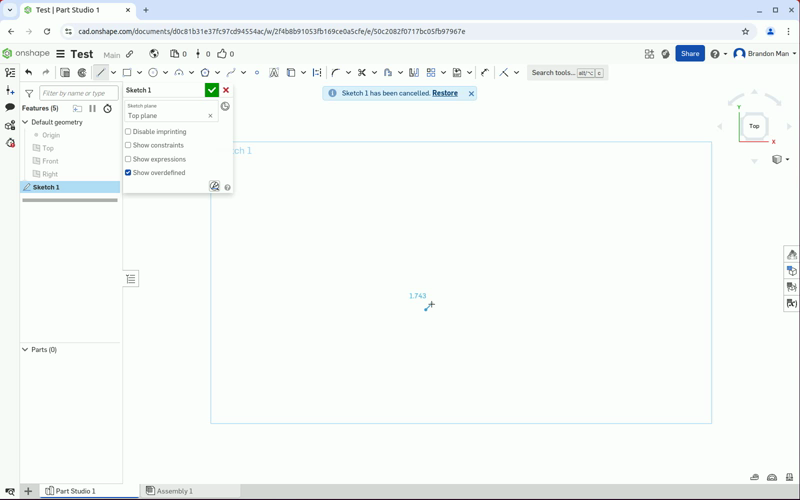
key_up(shift)
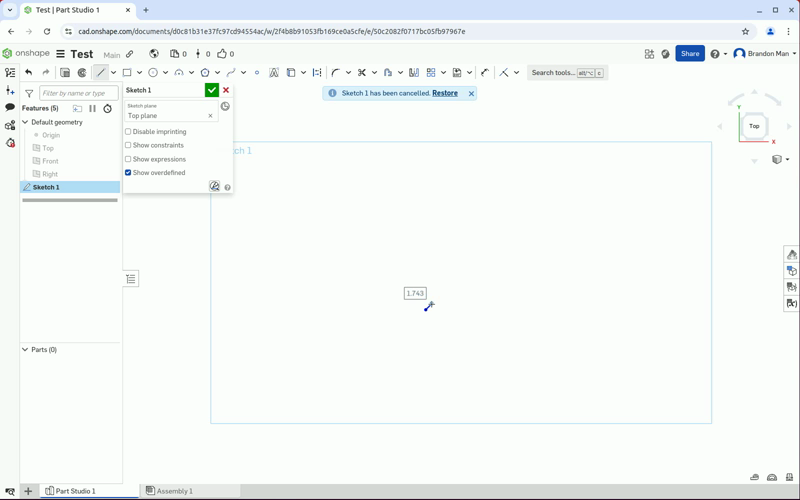
key_down(shift)
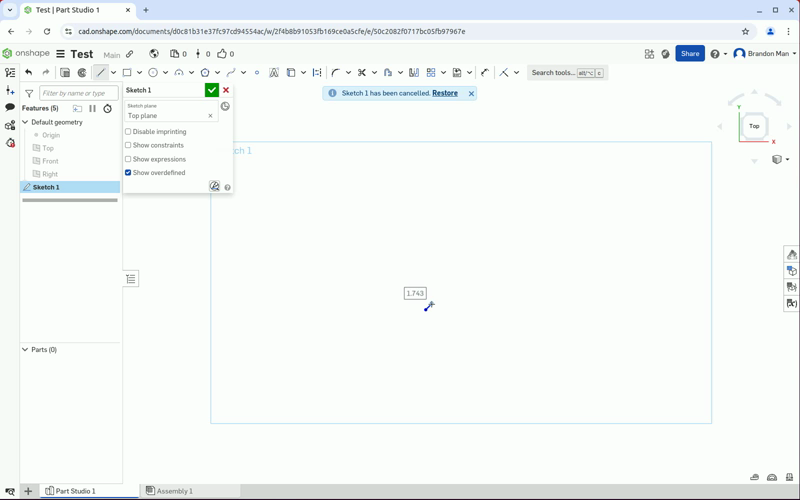
mouse_move(461, 303)
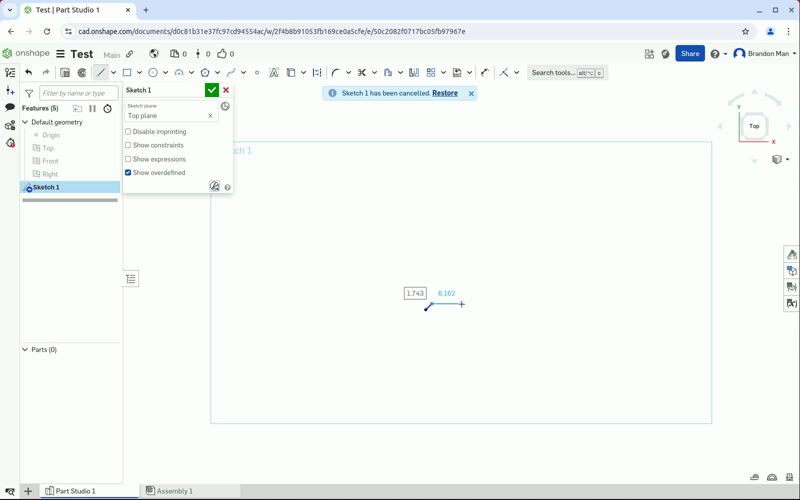
mouse_move(440, 312)
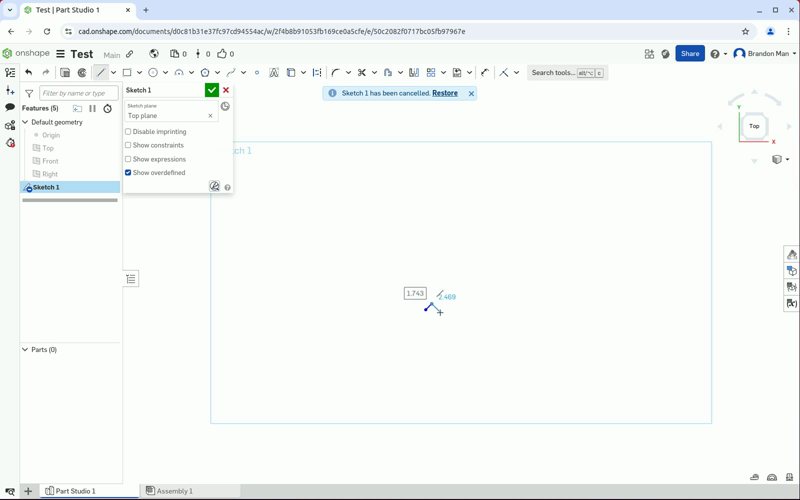
click(440, 312)
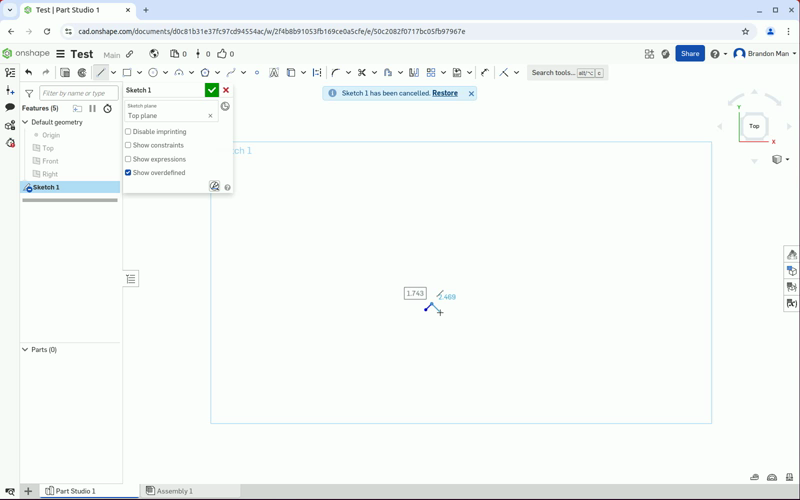
key_up(shift)
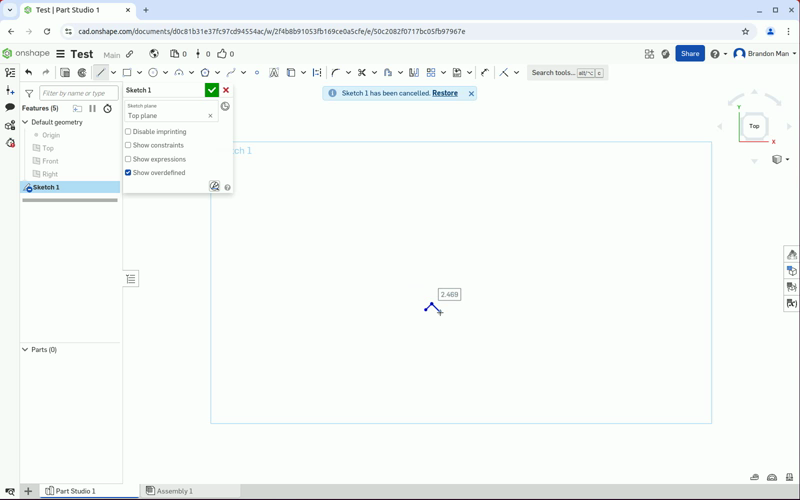
key_down(shift)
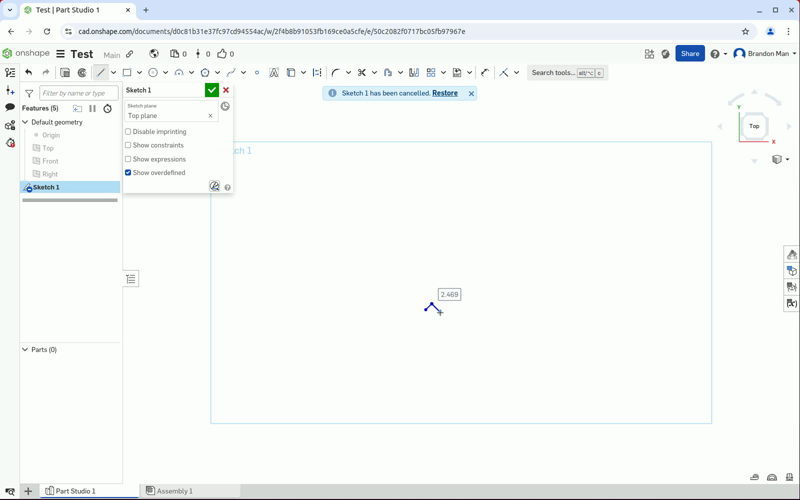
mouse_move(470, 312)
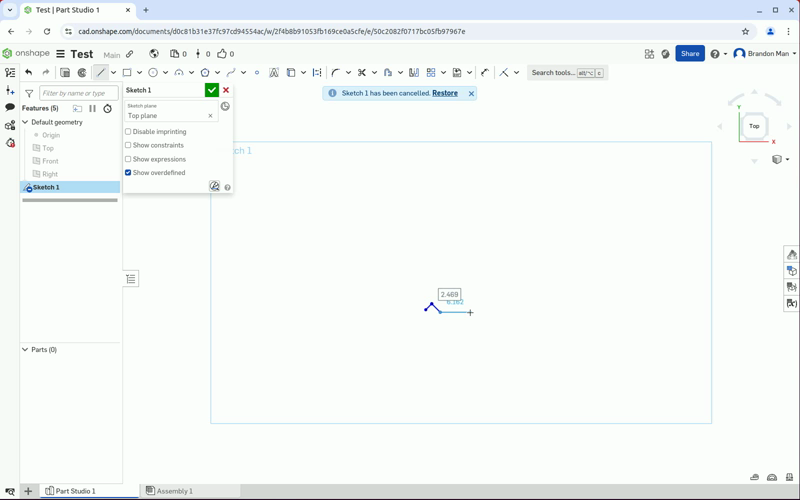
mouse_move(433, 317)
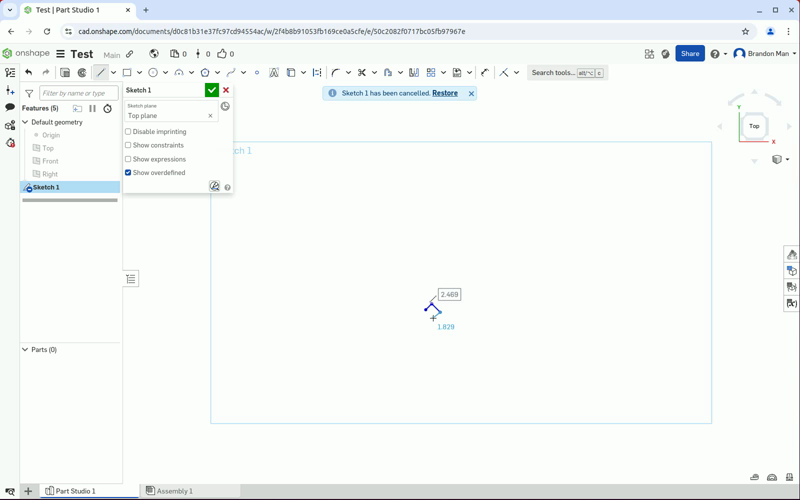
click(433, 317)
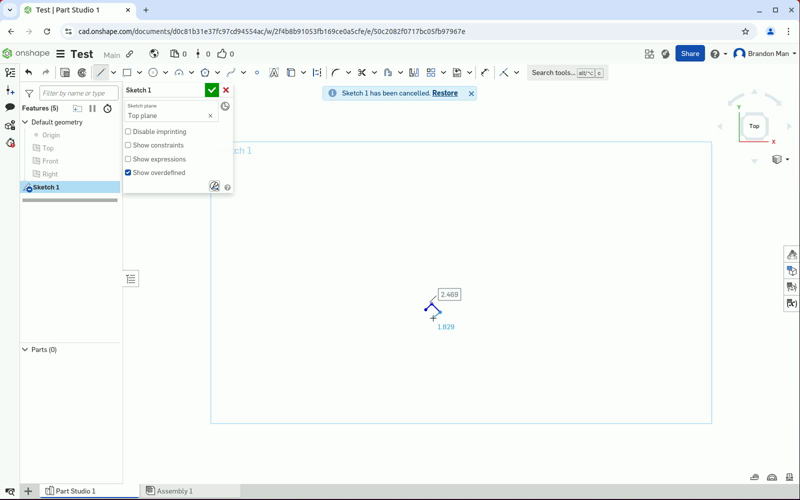
key_up(shift)
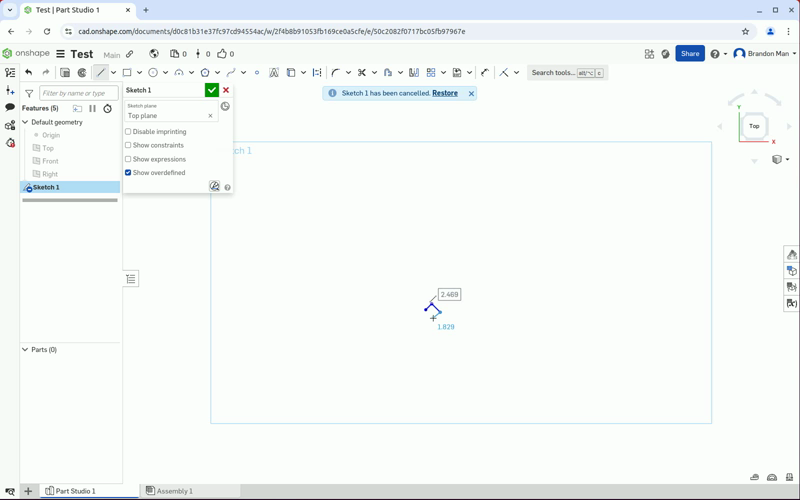
key(esc)
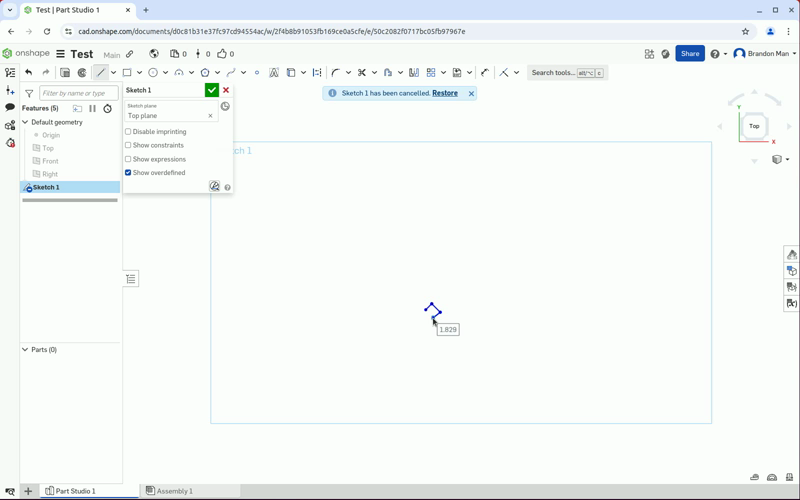
key(a)
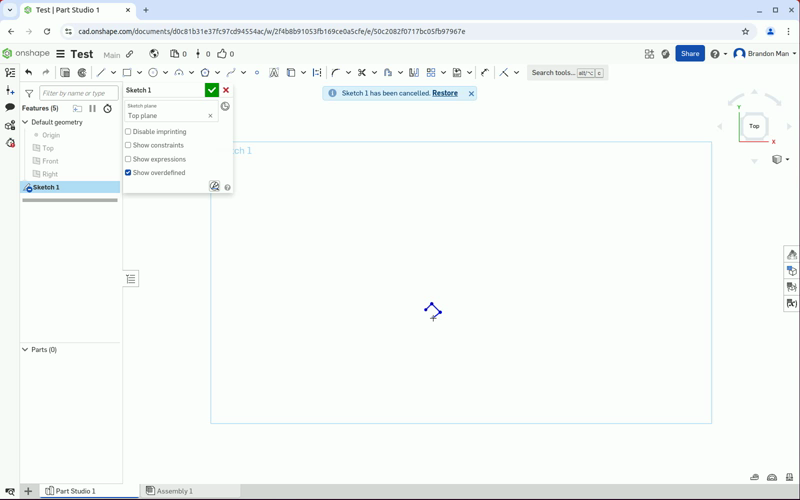
mouse_move(433, 317)
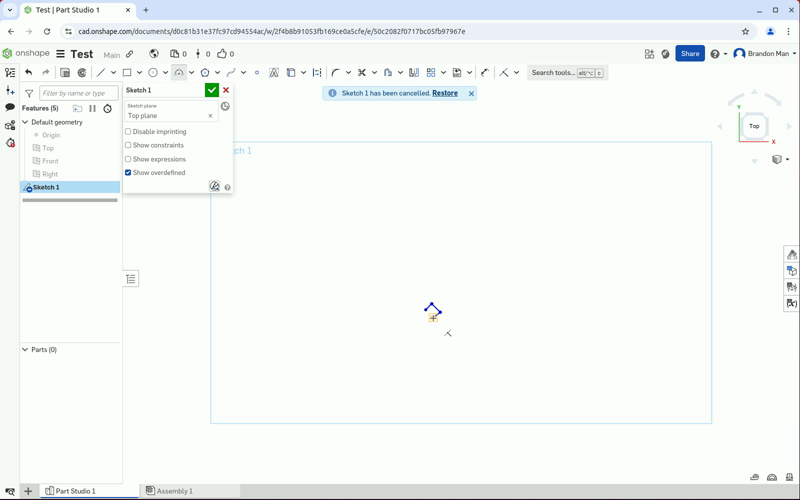
click(433, 317)
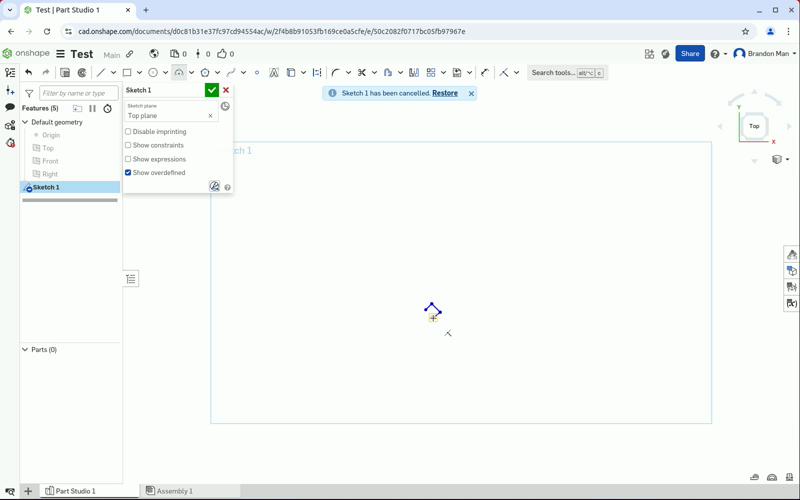
key_down(shift)
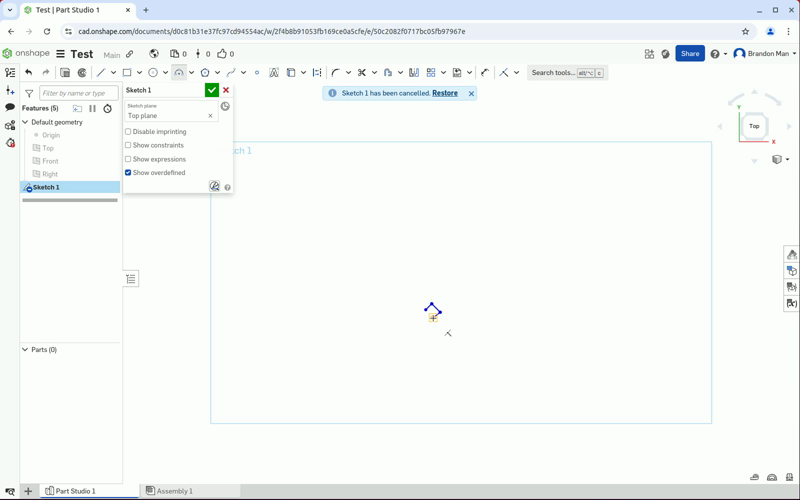
mouse_move(433, 247)
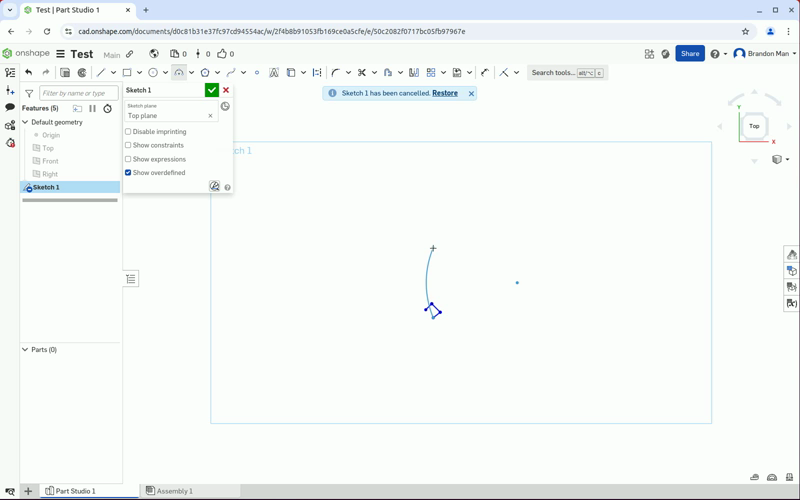
click(433, 247)
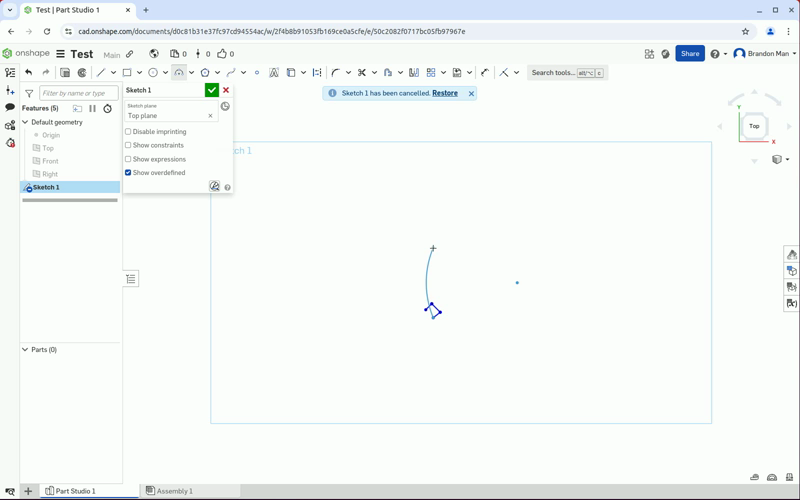
mouse_move(348, 282)
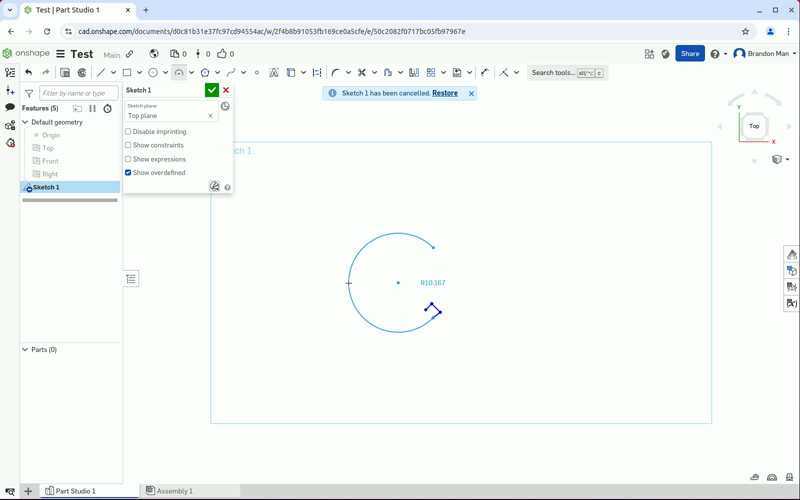
click(348, 282)
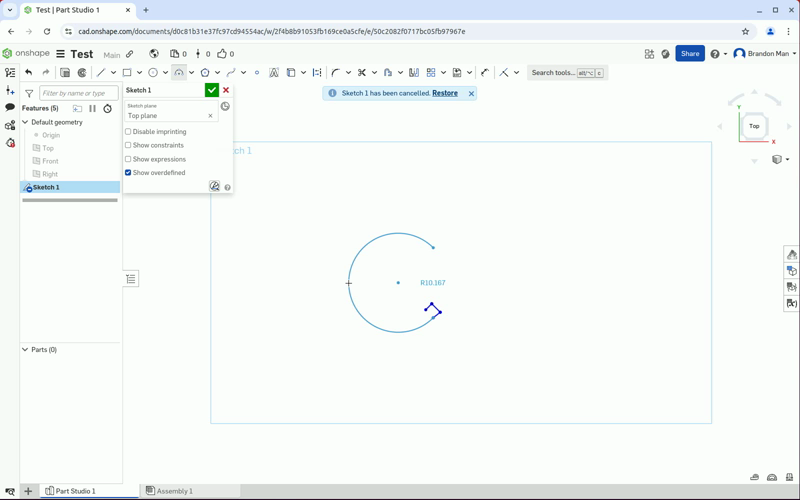
key_up(shift)
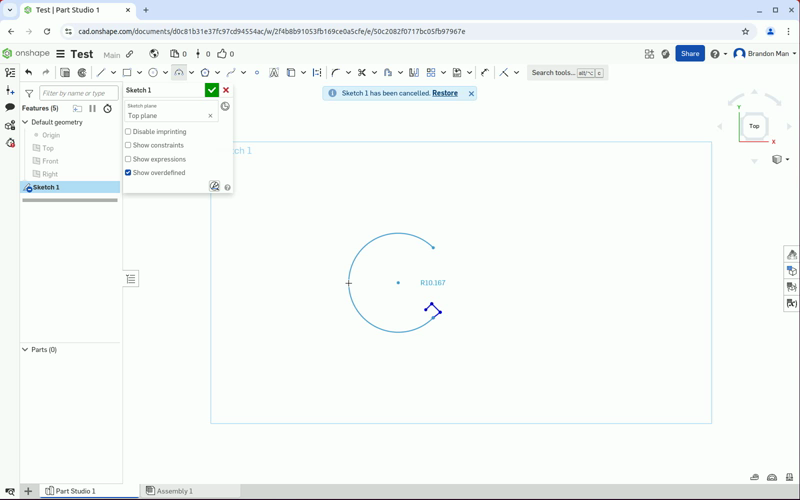
key(esc)
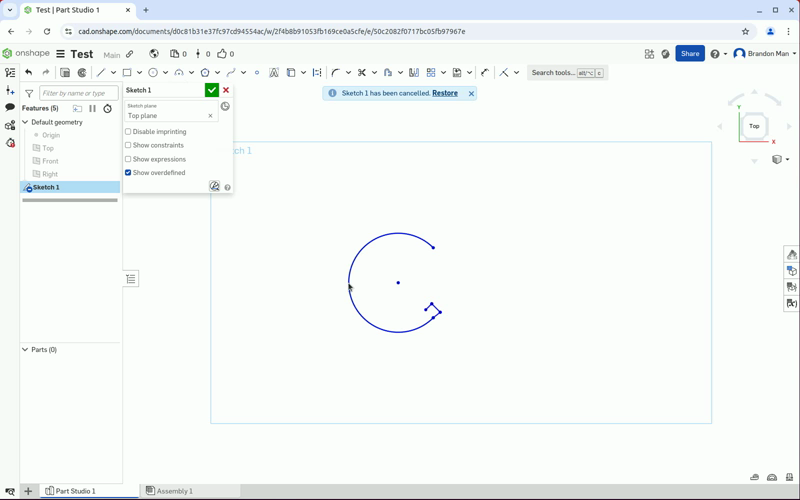
key(l)
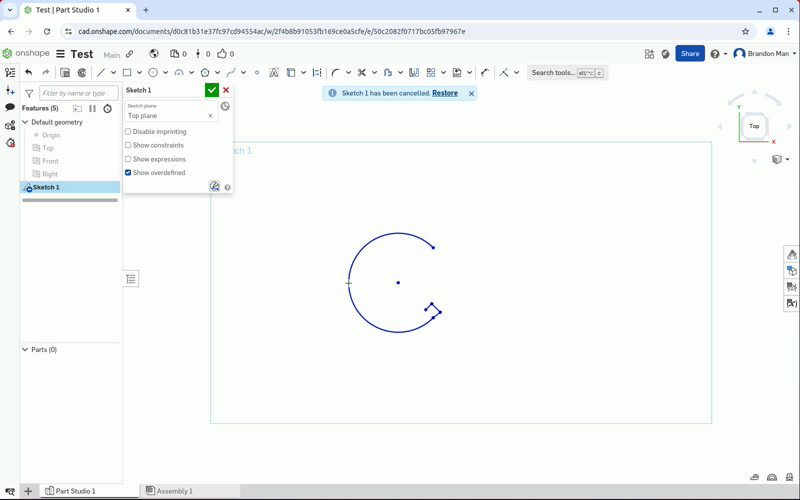
mouse_move(433, 247)
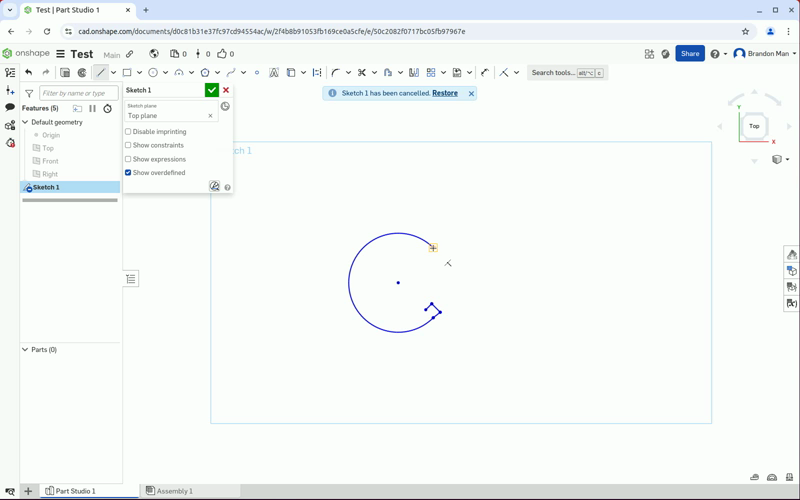
click(433, 247)
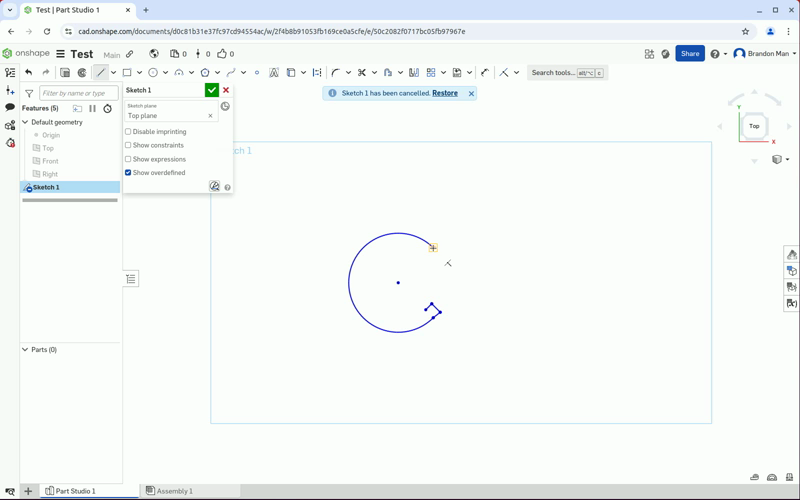
key_down(shift)
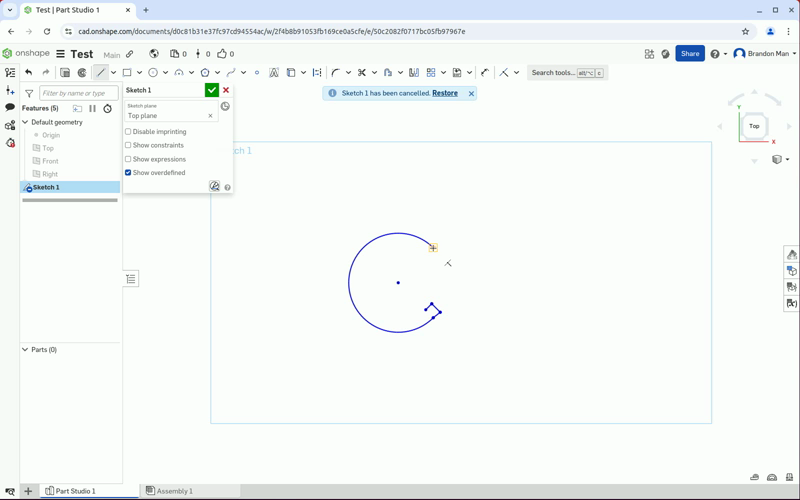
mouse_move(463, 247)
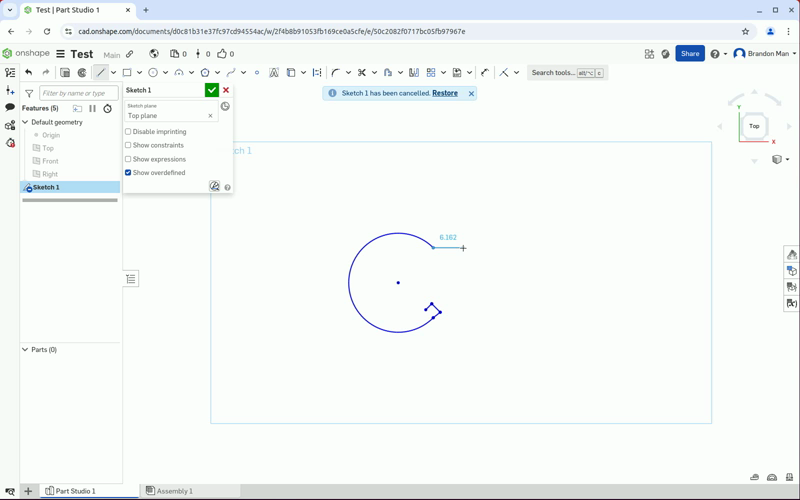
mouse_move(455, 268)
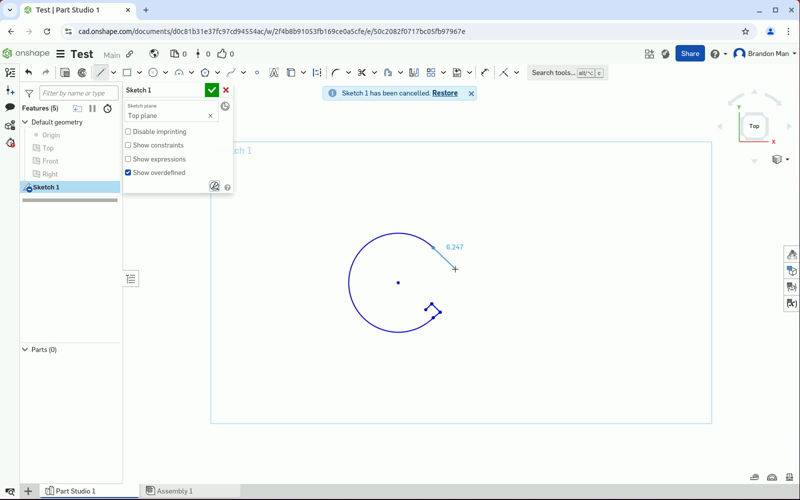
click(455, 268)
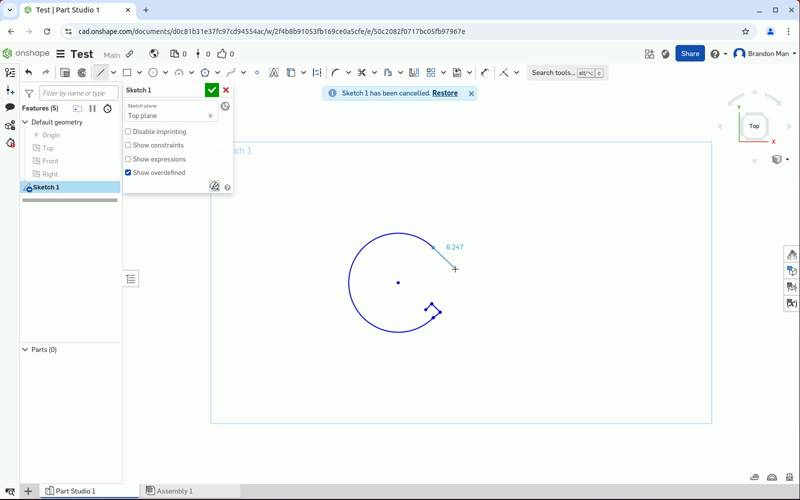
key_up(shift)
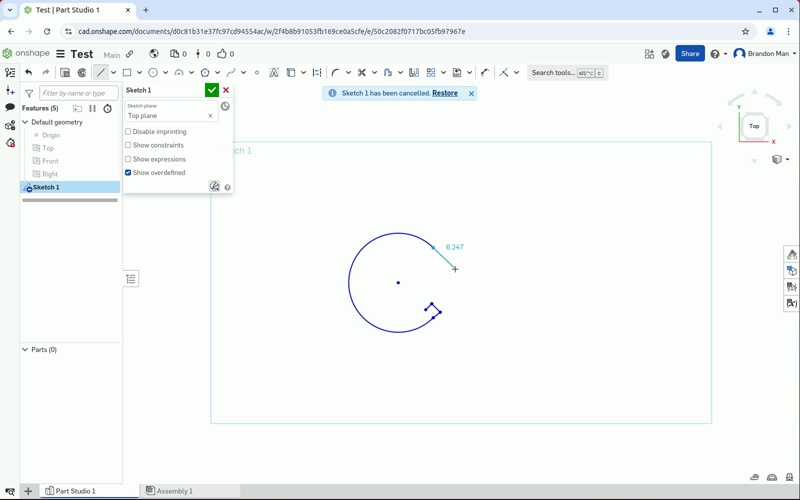
key_down(shift)
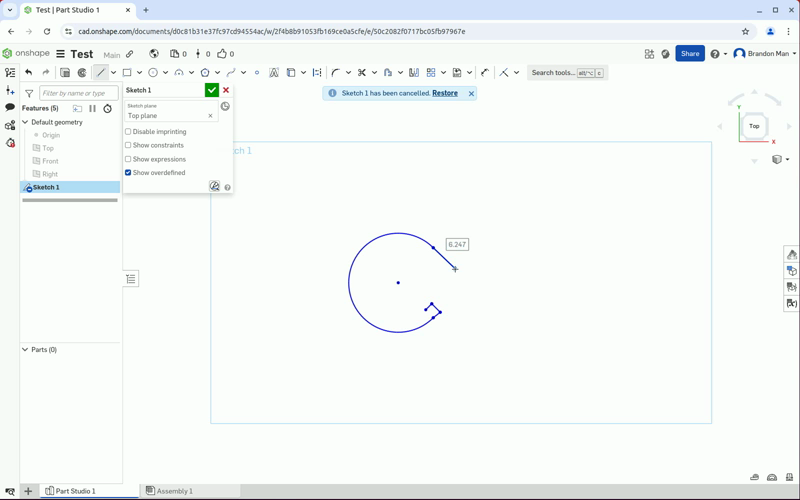
mouse_move(519, 268)
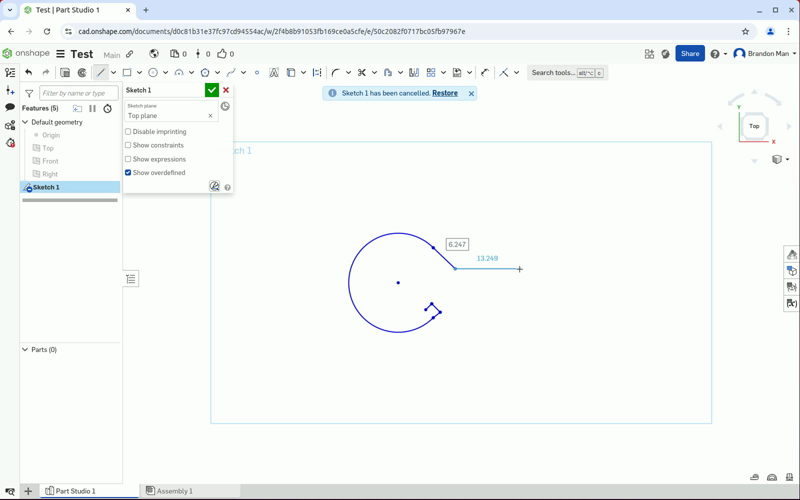
click(519, 268)
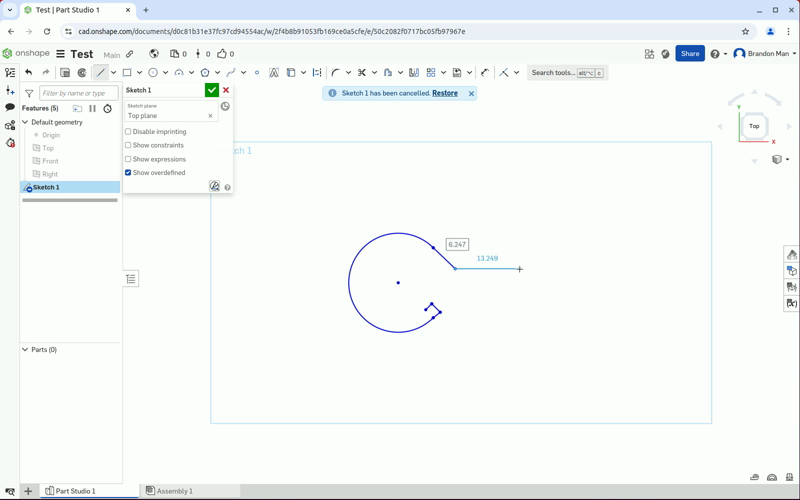
key_up(shift)
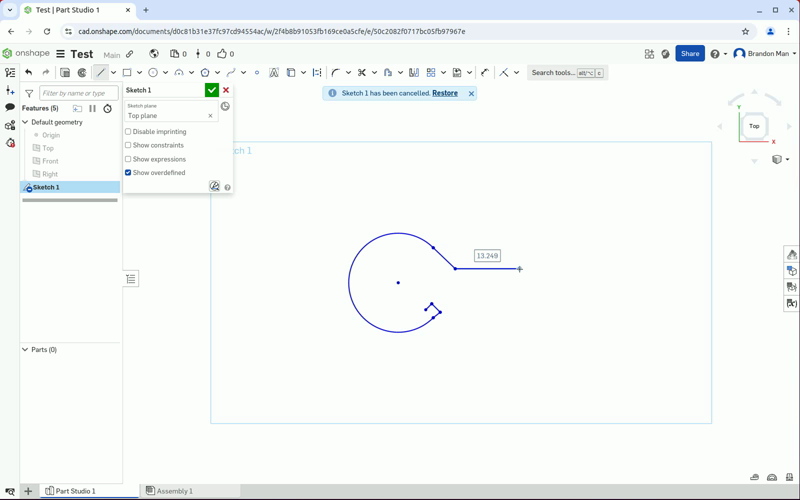
key_down(shift)
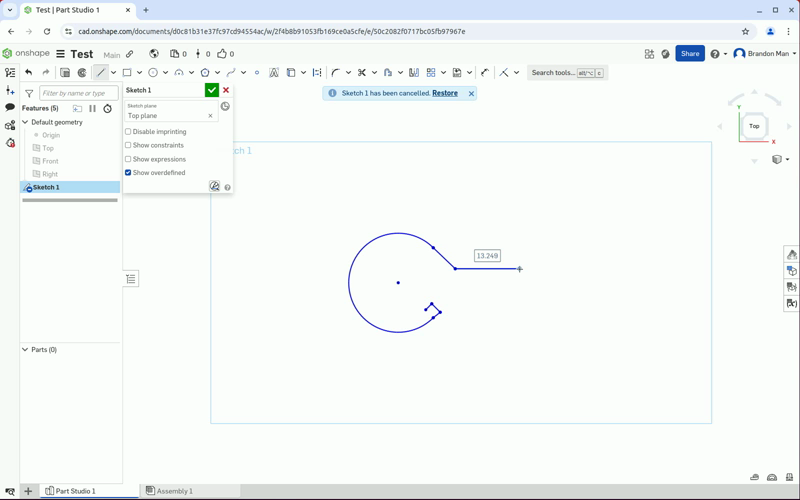
mouse_move(549, 268)
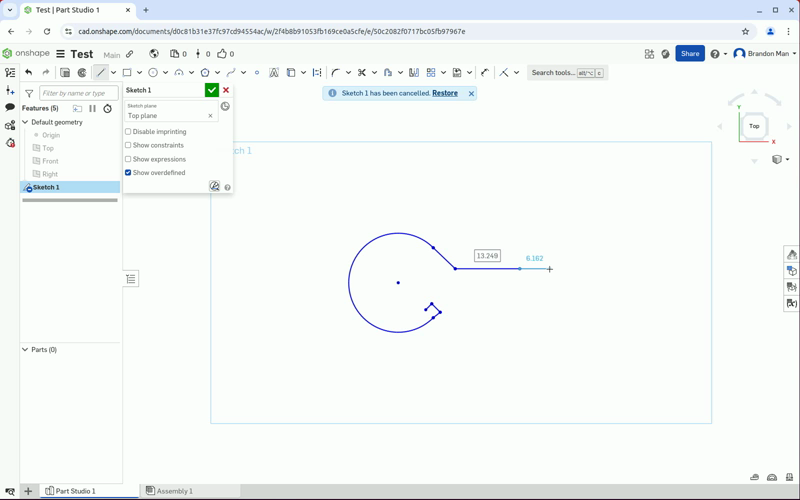
mouse_move(519, 280)
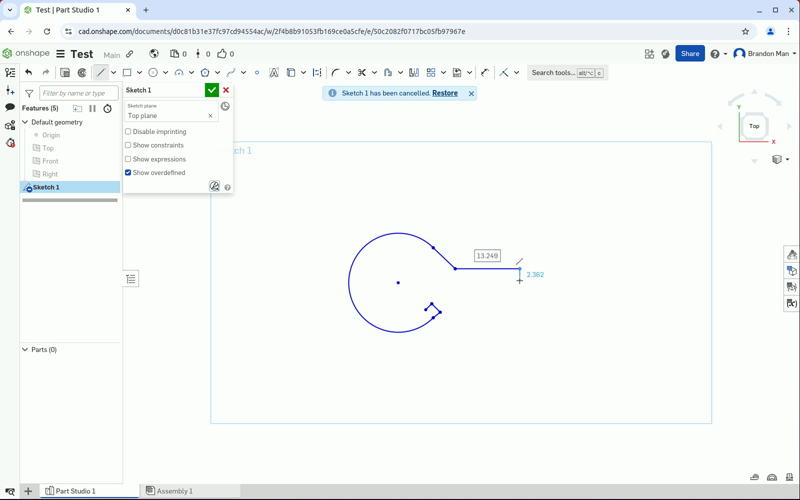
click(519, 280)
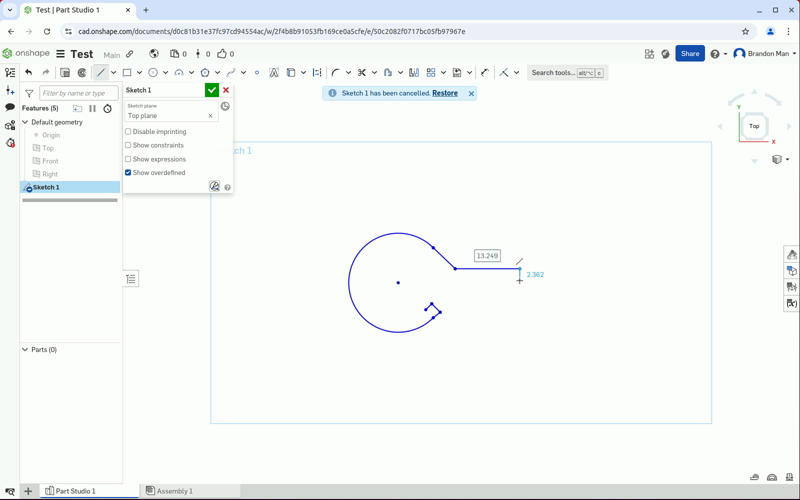
key_up(shift)
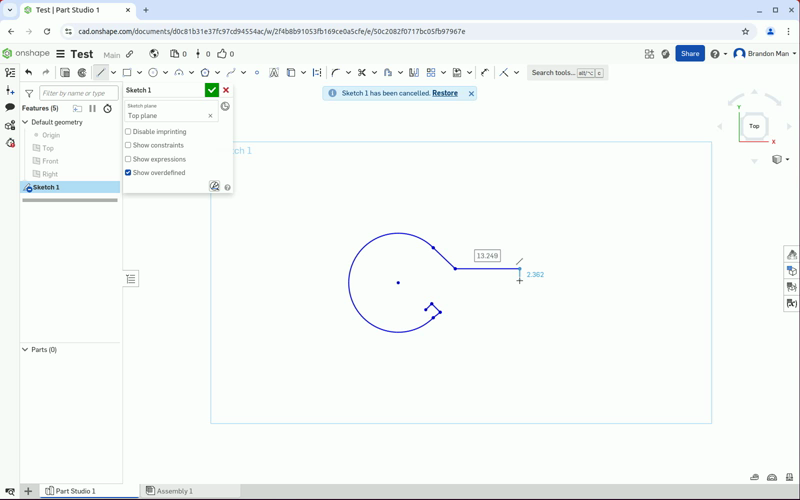
key_down(shift)
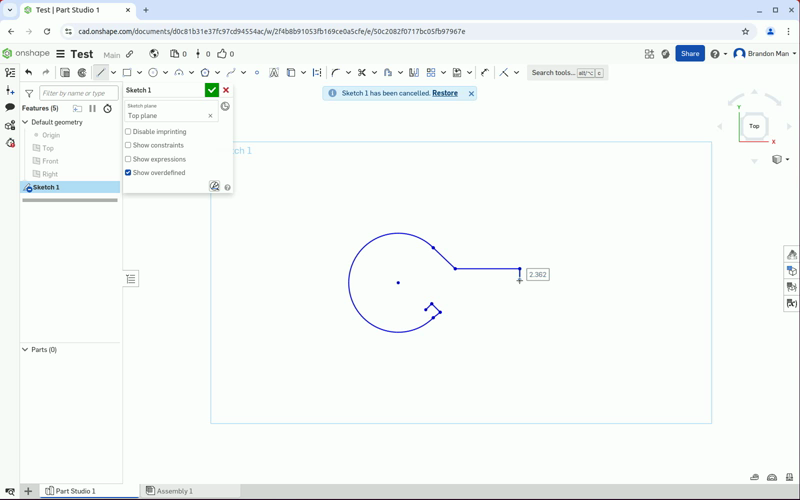
mouse_move(450, 280)
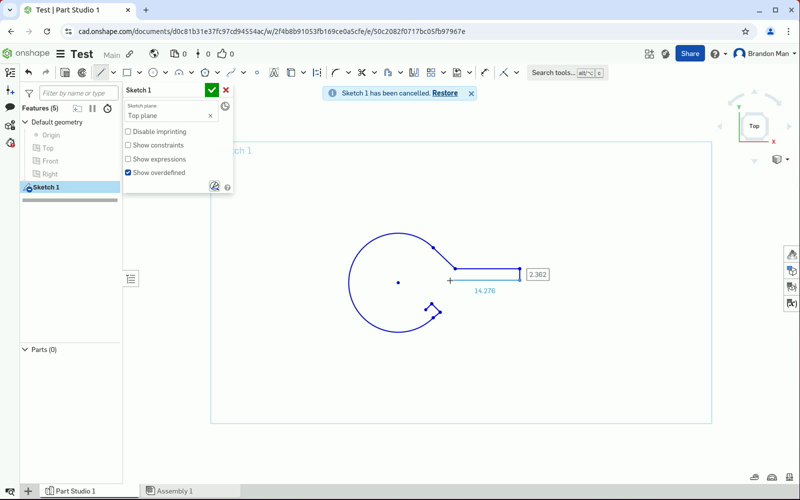
click(450, 280)
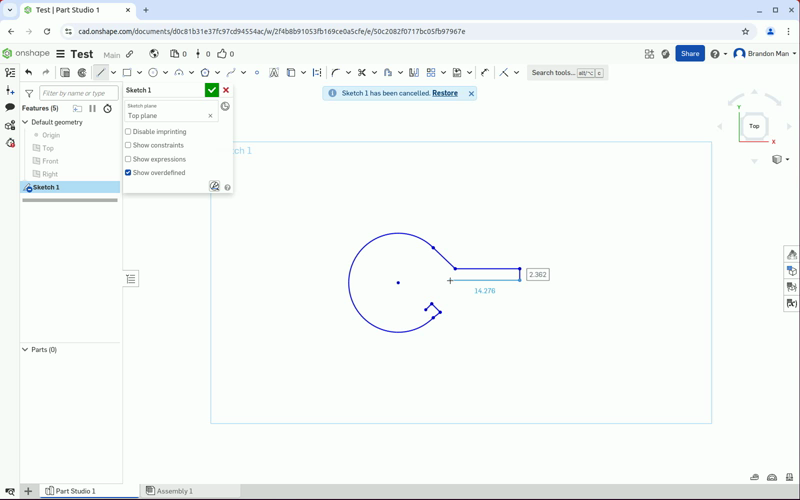
key_up(shift)
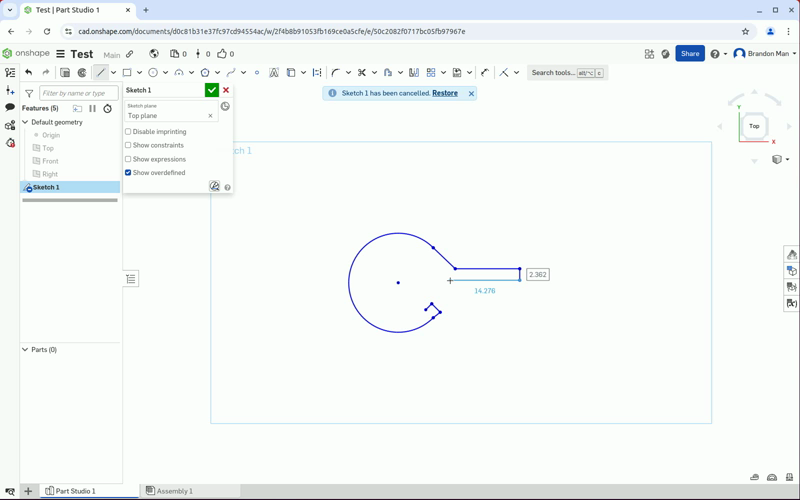
key_down(shift)
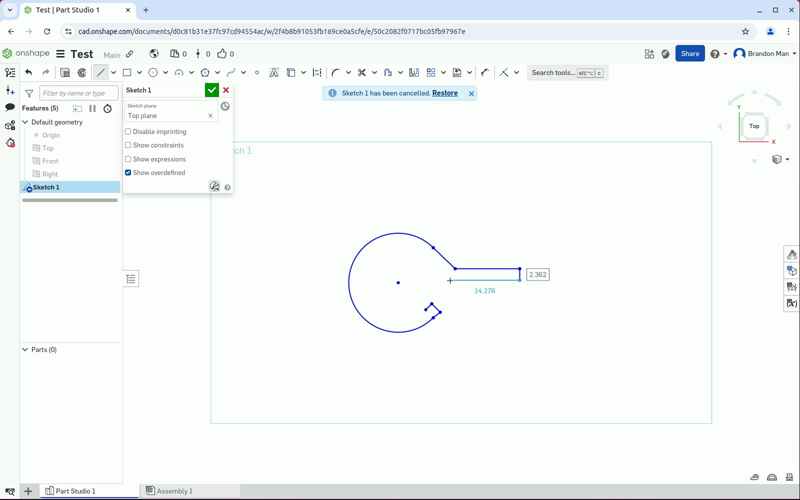
mouse_move(480, 280)
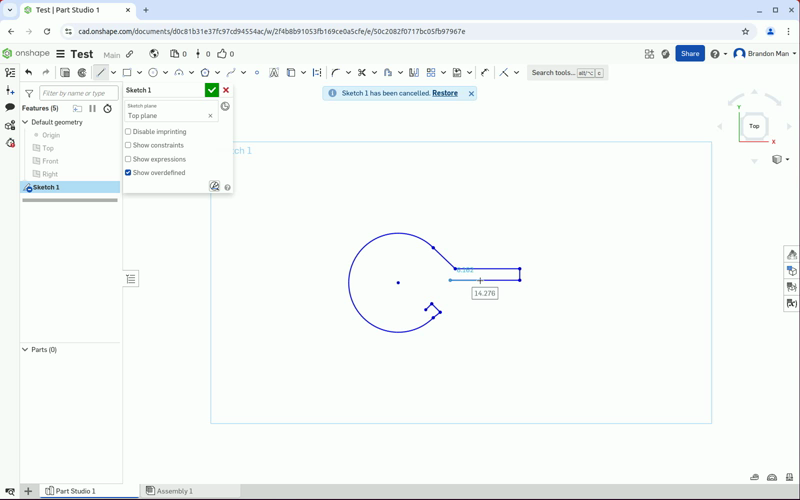
mouse_move(425, 255)
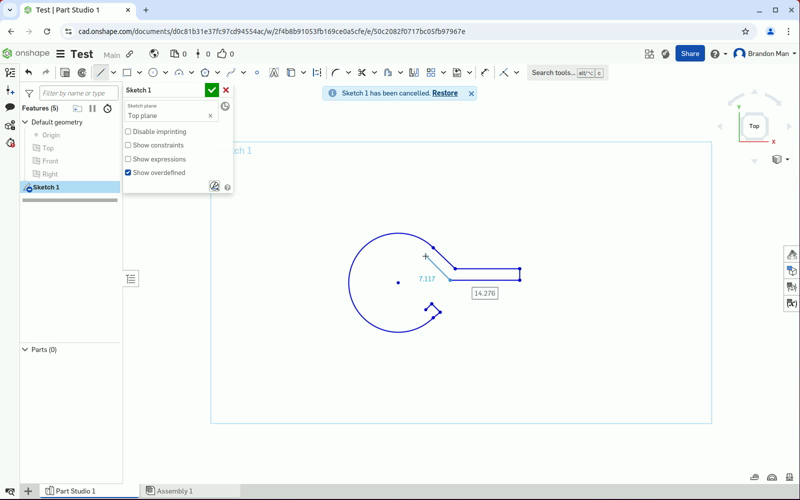
click(425, 255)
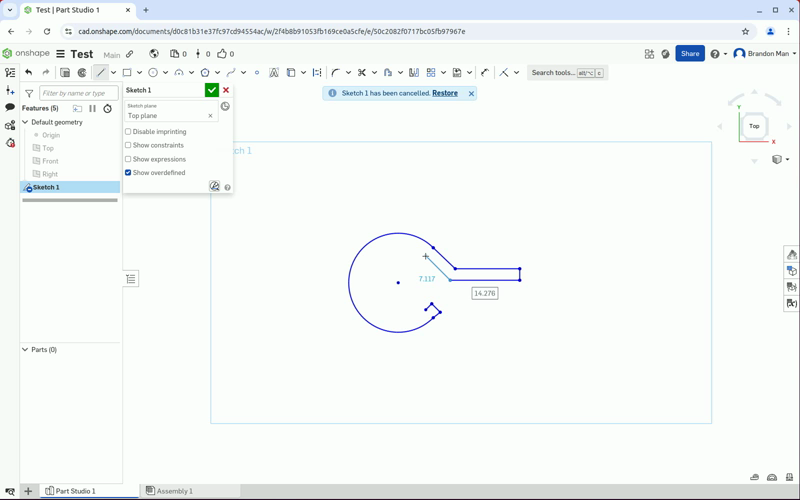
key_up(shift)
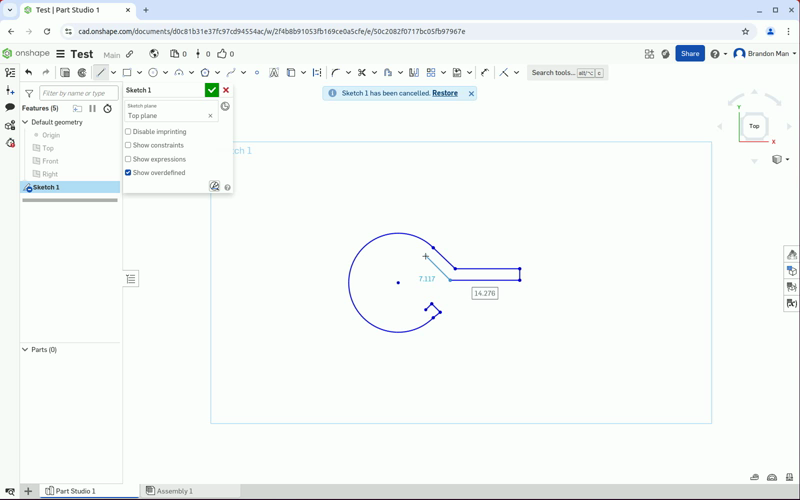
key(esc)
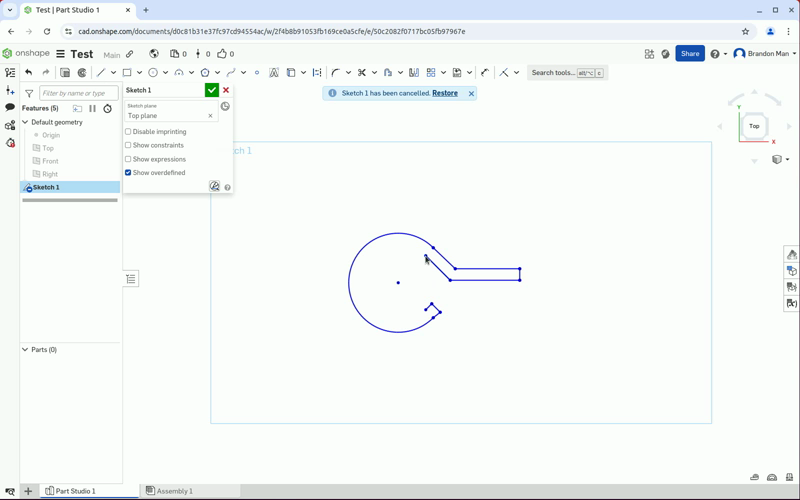
key(a)
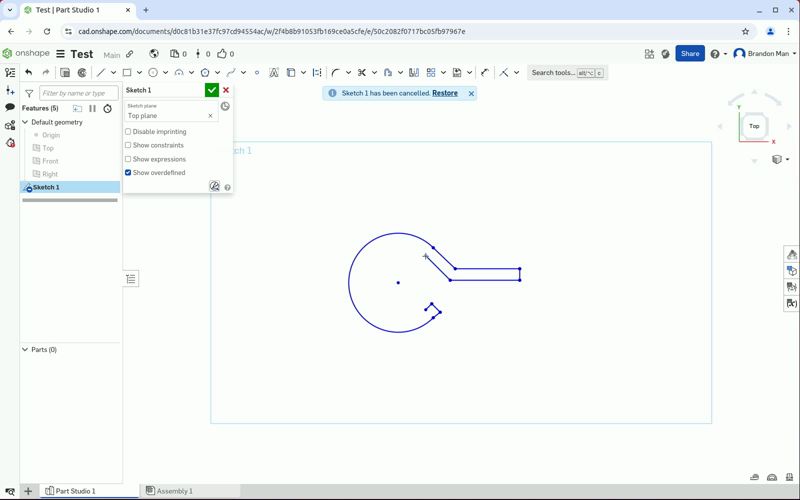
mouse_move(425, 255)
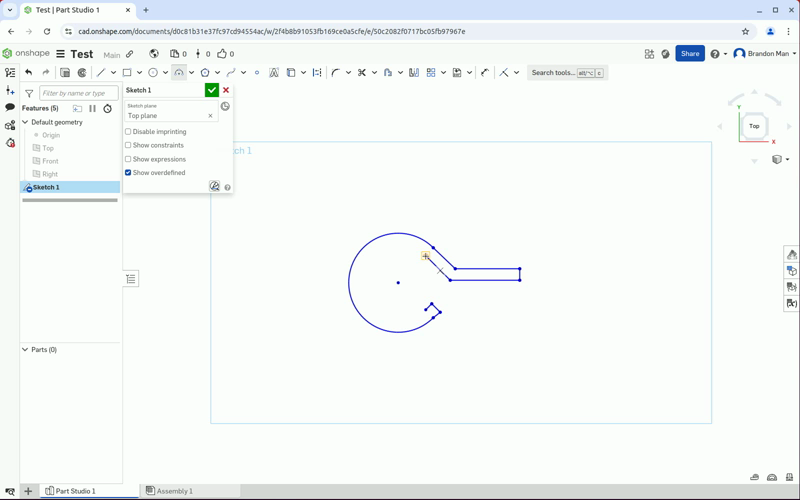
click(425, 255)
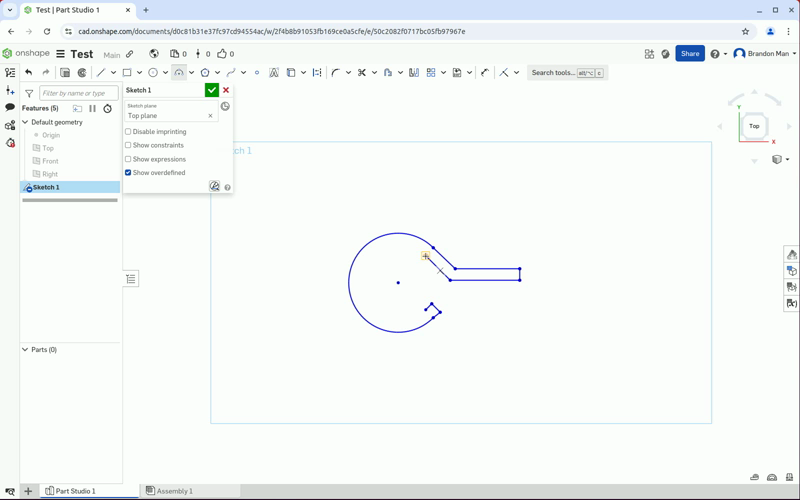
mouse_move(425, 309)
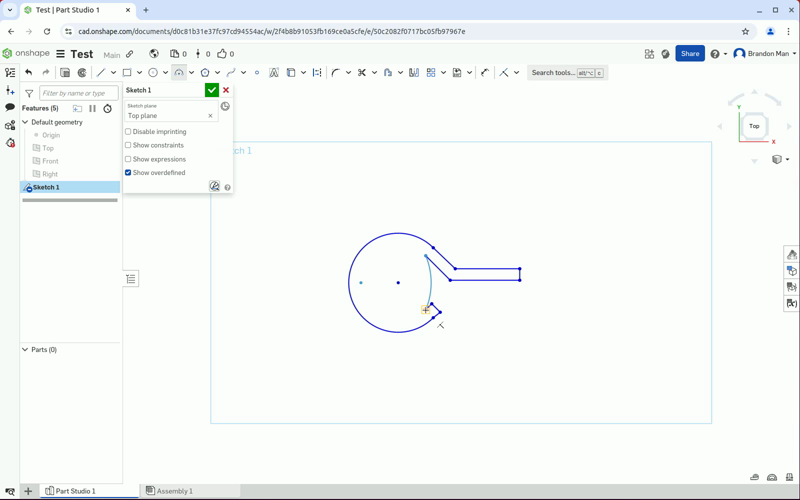
click(425, 309)
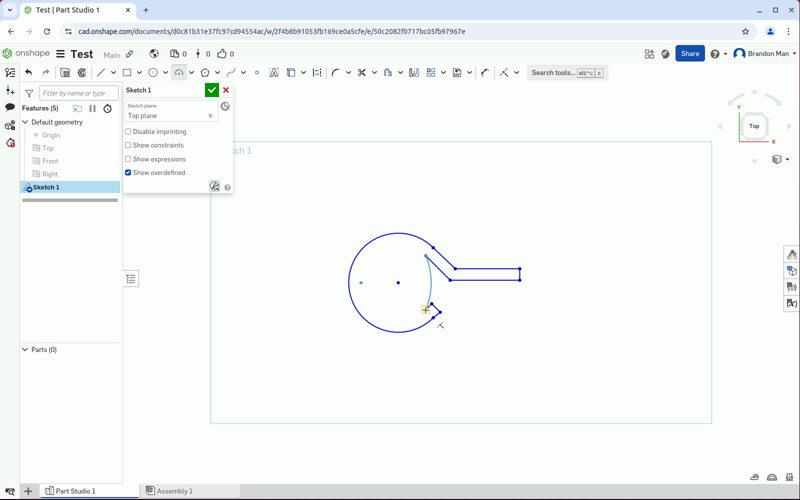
key_down(shift)
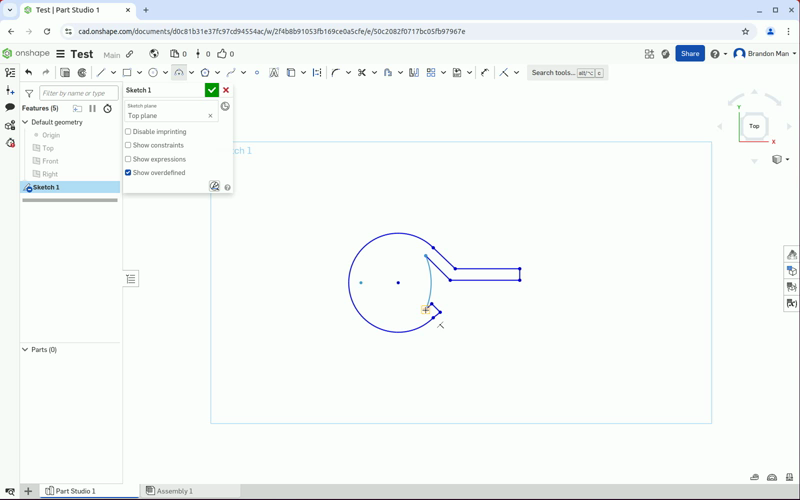
mouse_move(359, 282)
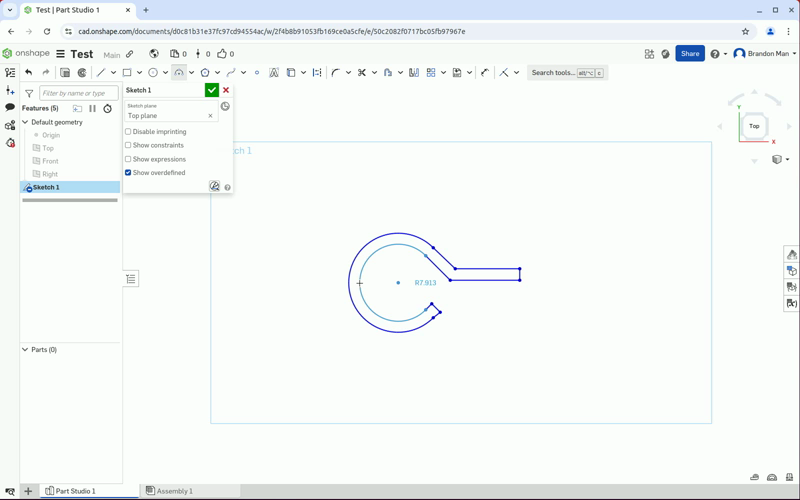
click(359, 282)
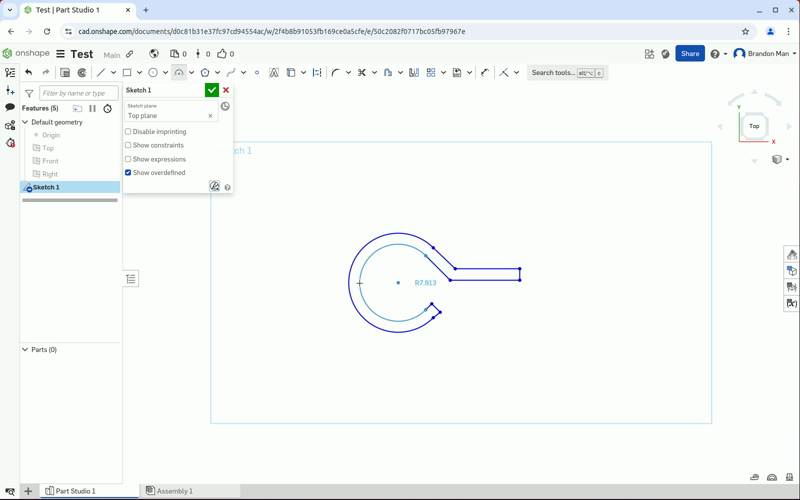
key_up(shift)
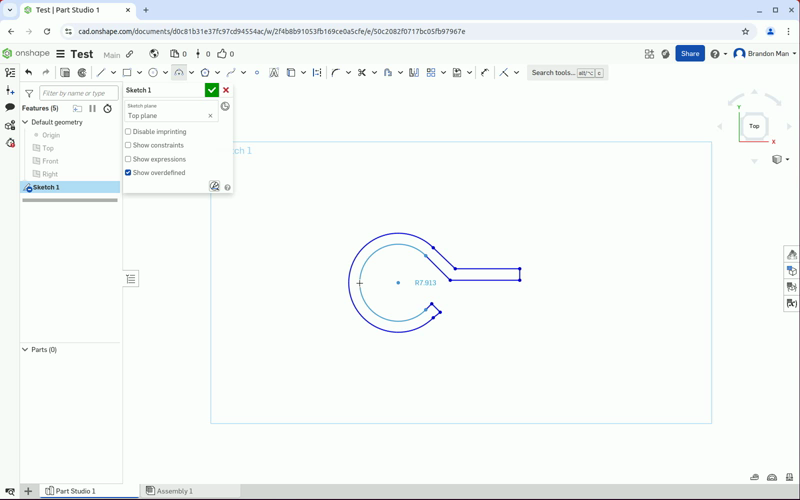
key(esc)
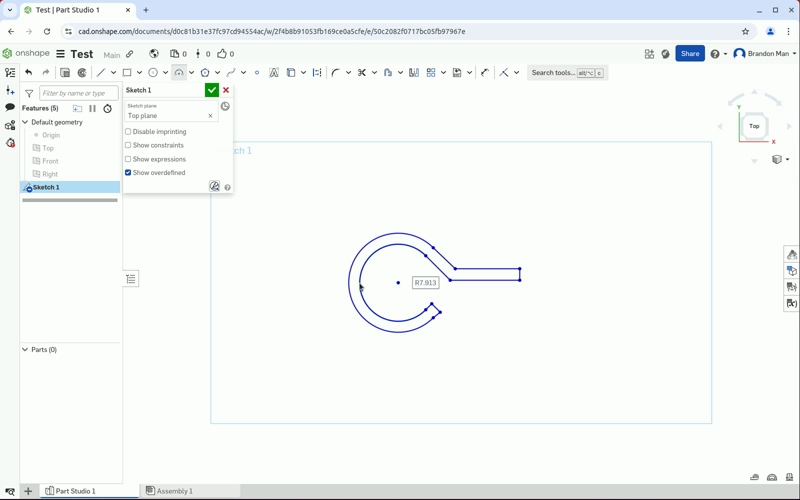
mouse_move(404, 326)
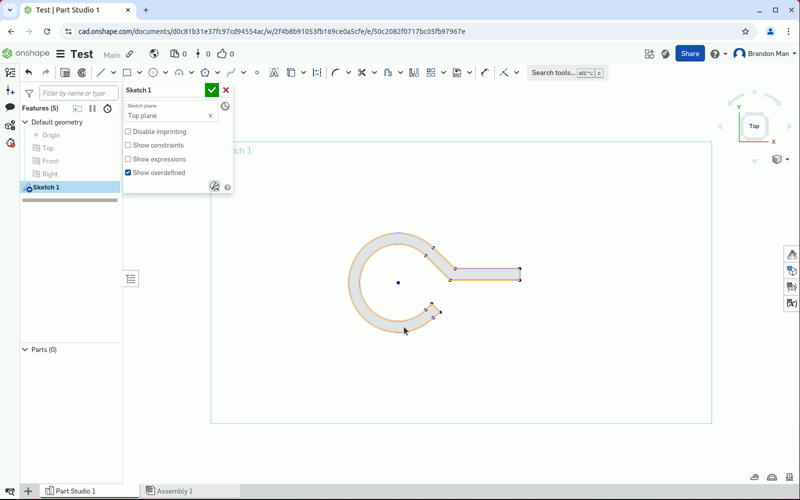
click(404, 326)
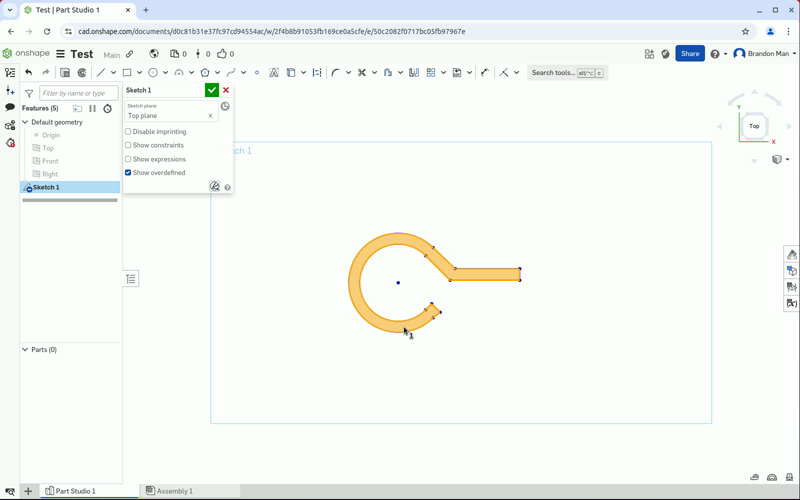
mouse_move(73, 352)
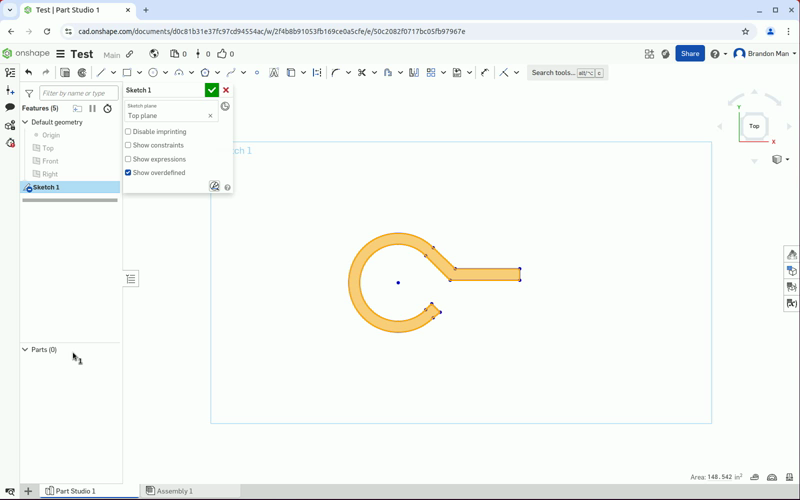
key(shift+y)
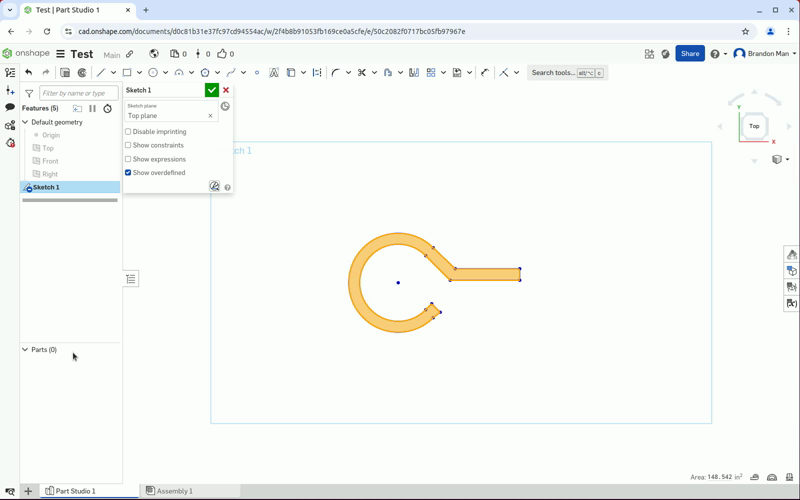
key(shift+e)
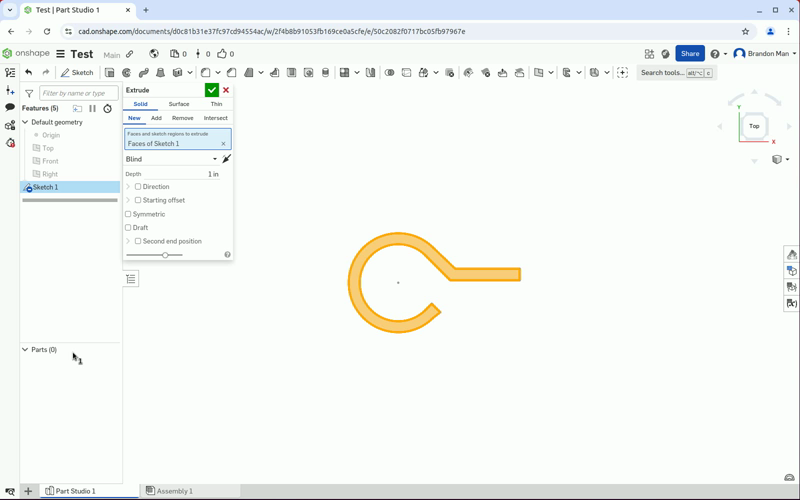
mouse_move(143, 106)
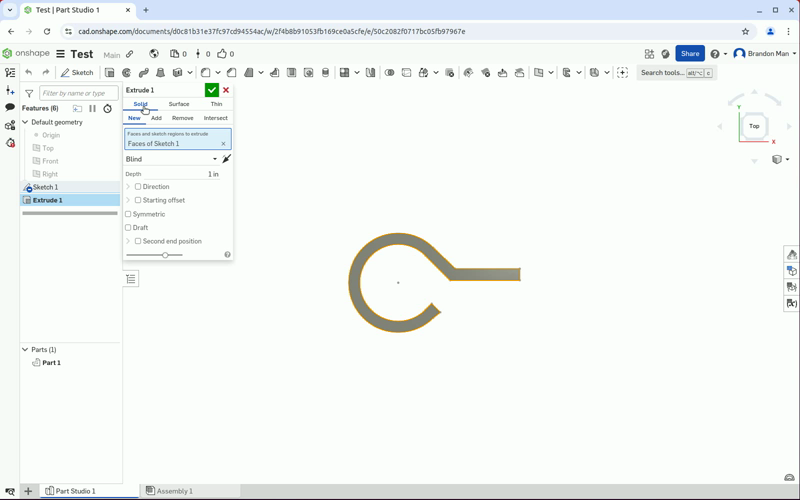
click(143, 106)
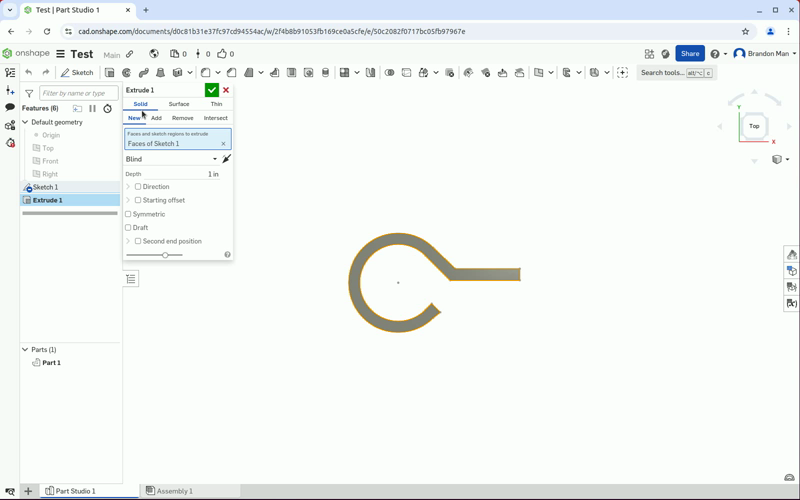
mouse_move(137, 120)
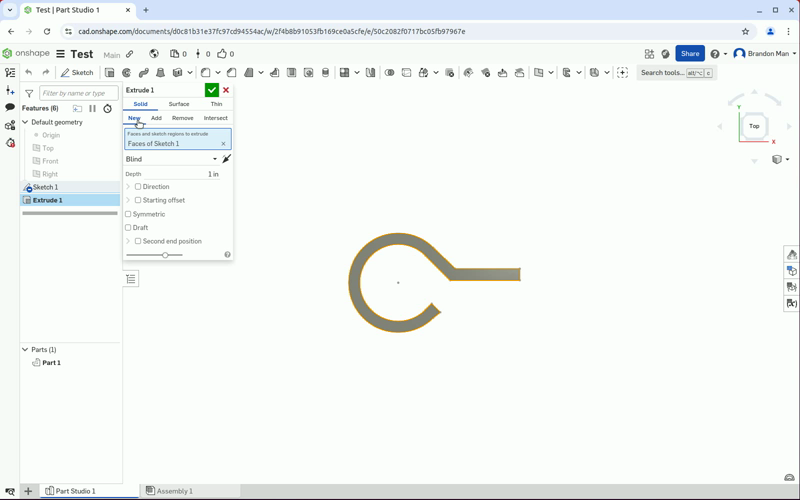
click(137, 120)
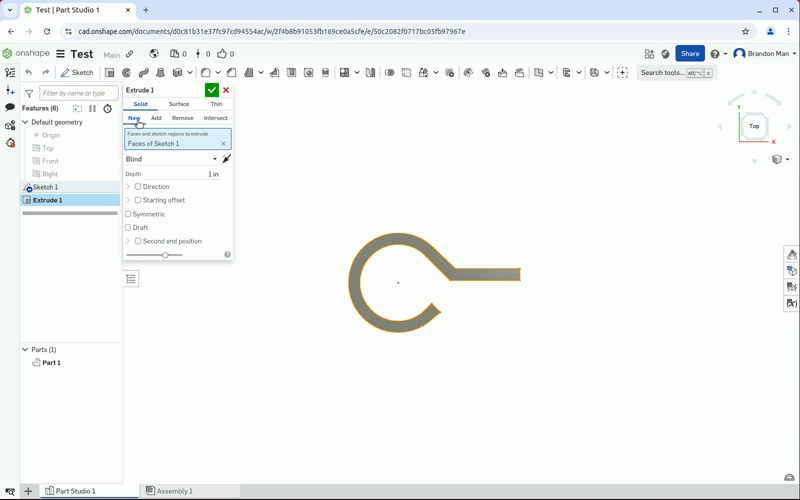
key(tab, 4)
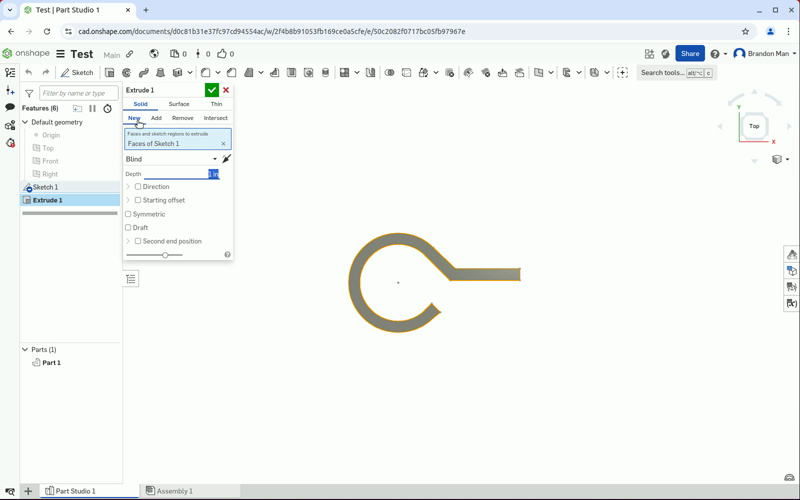
text(1.204)
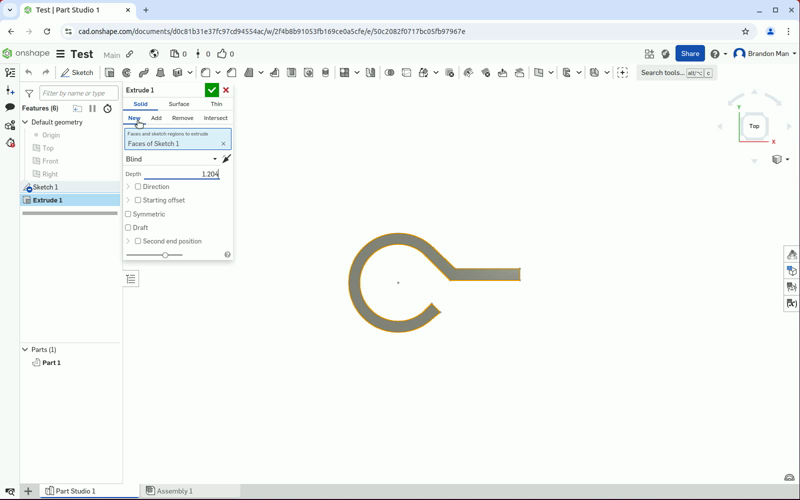
key(enter)
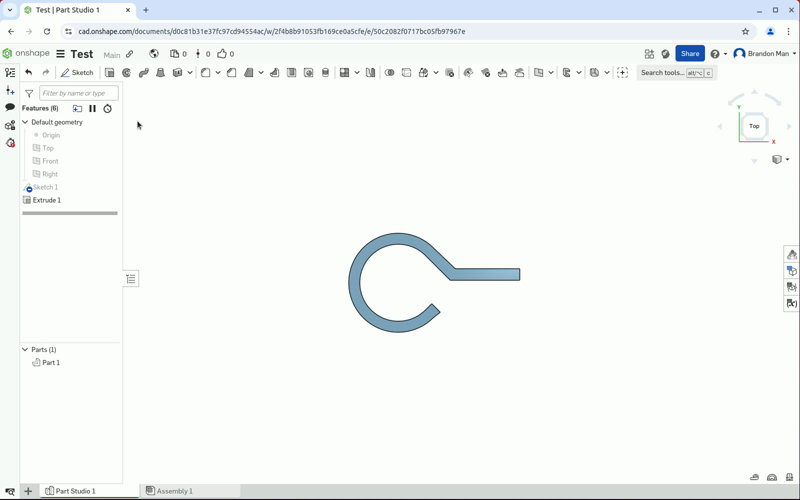
key(shift+h)
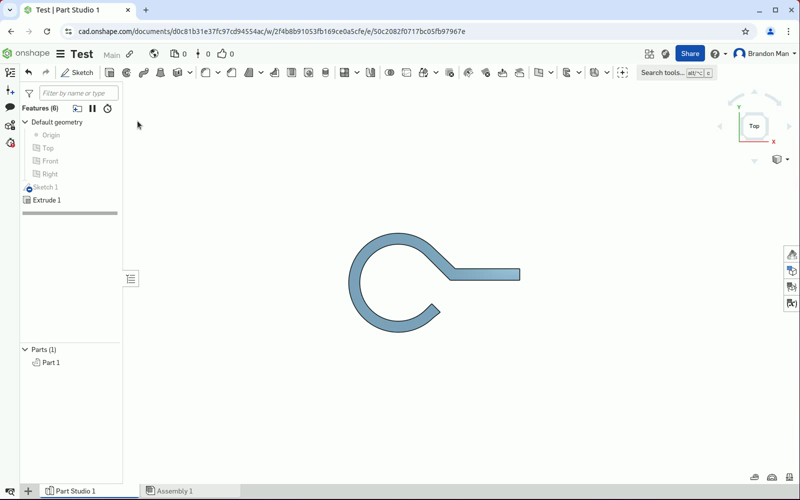
key(shift+h)
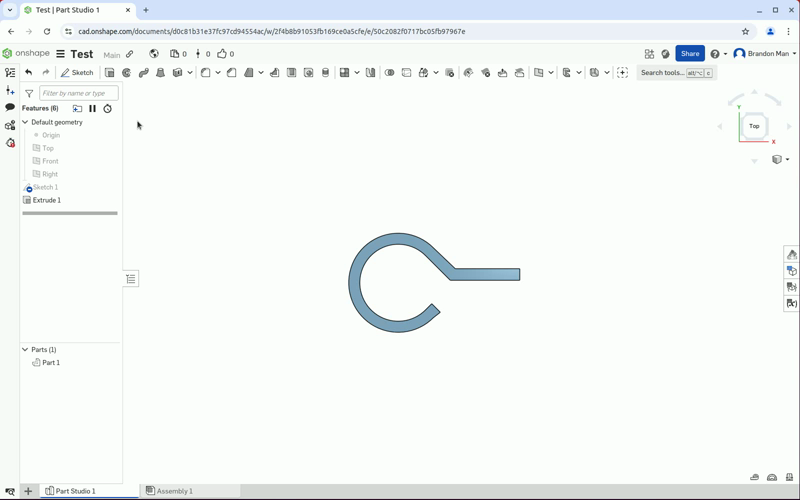
mouse_move(73, 189)
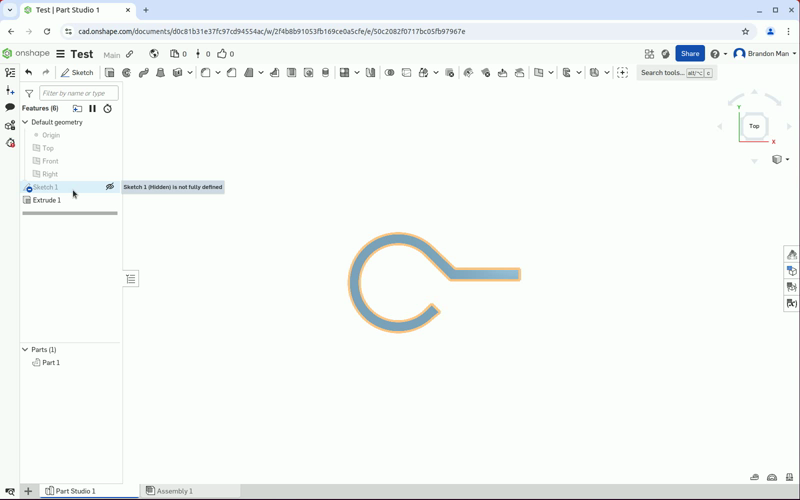
click(73, 189)
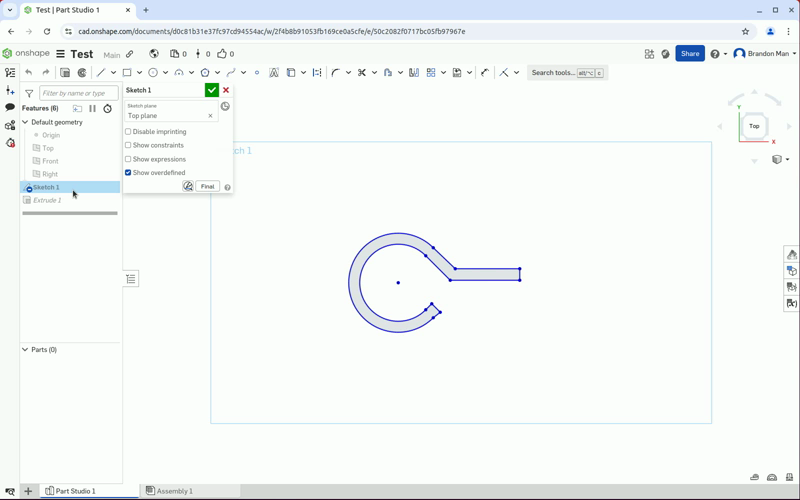
mouse_move(229, 92)
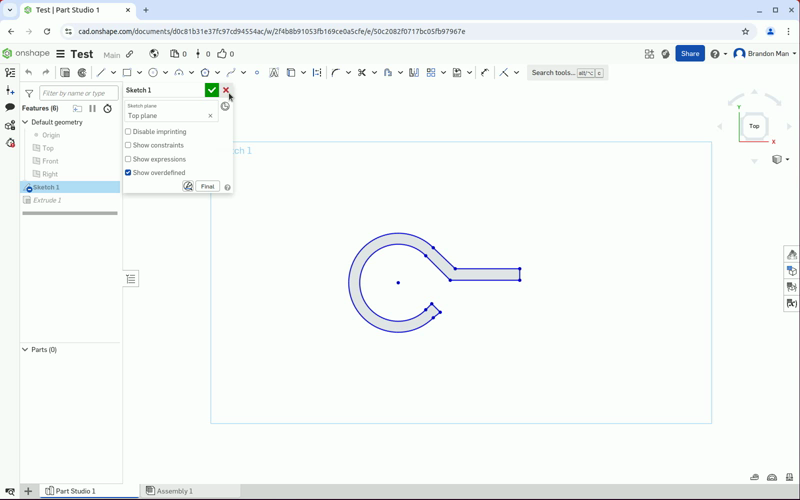
click(229, 92)
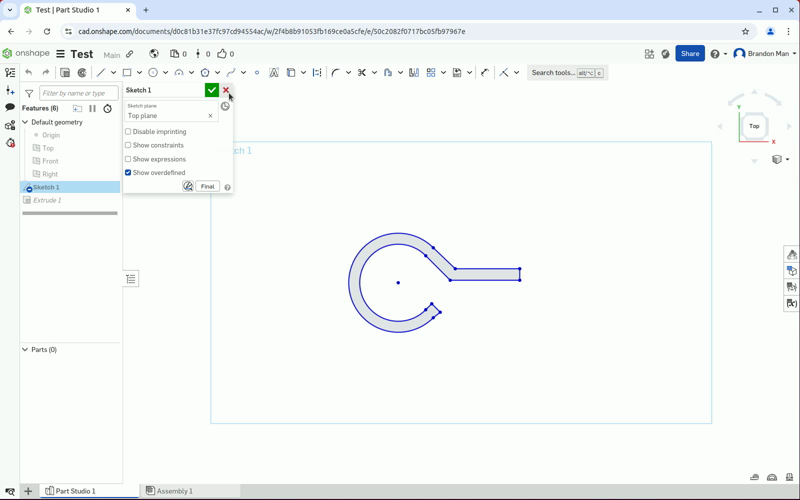
key(shift+s)
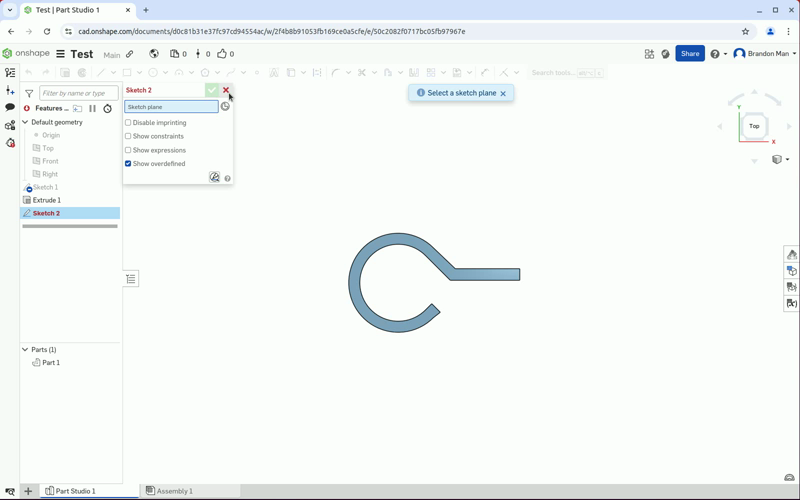
mouse_move(73, 150)
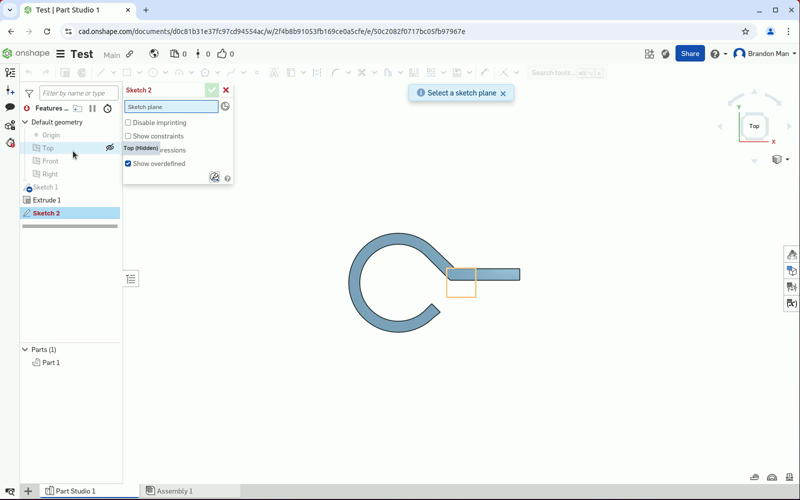
click(73, 150)
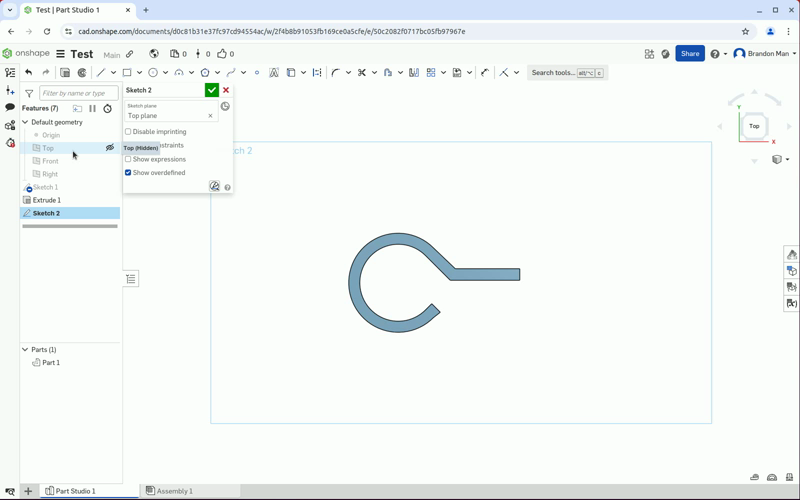
mouse_move(73, 352)
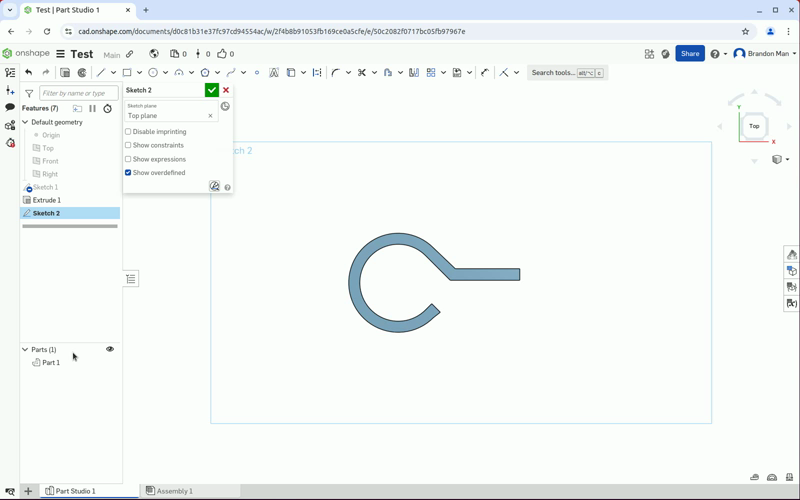
key(y)
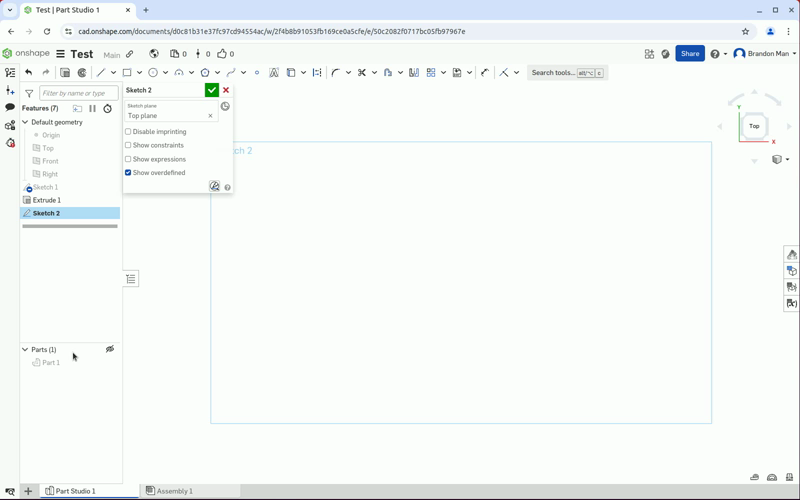
key(l)
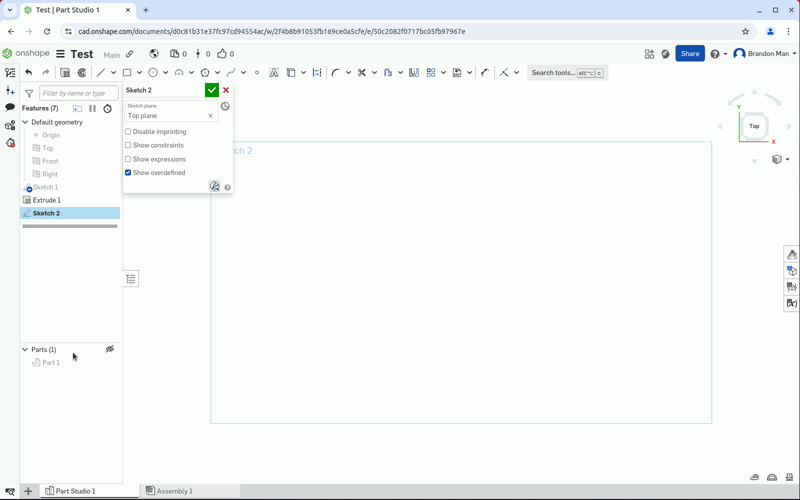
key_down(shift)
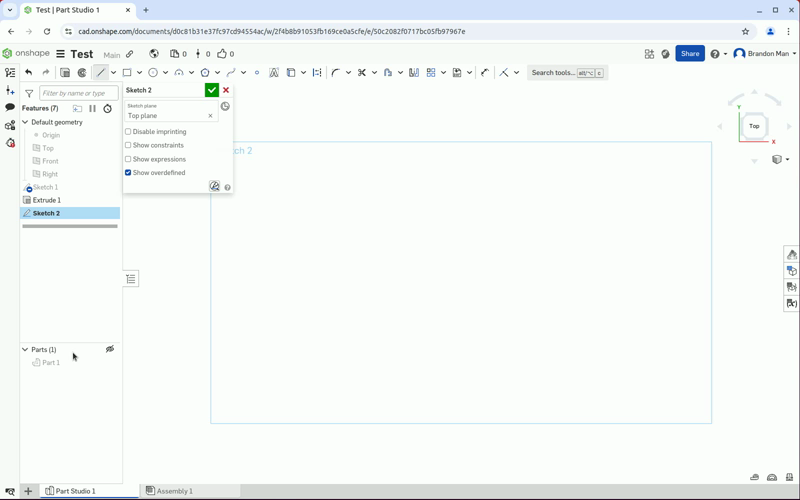
mouse_move(401, 297)
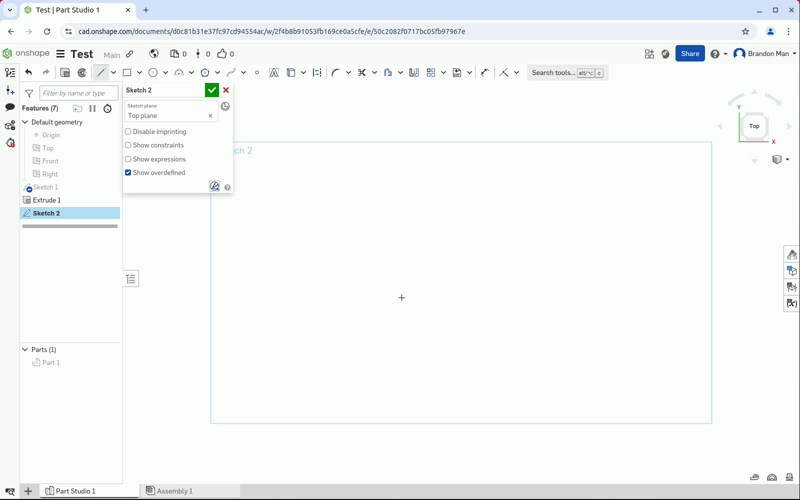
click(401, 297)
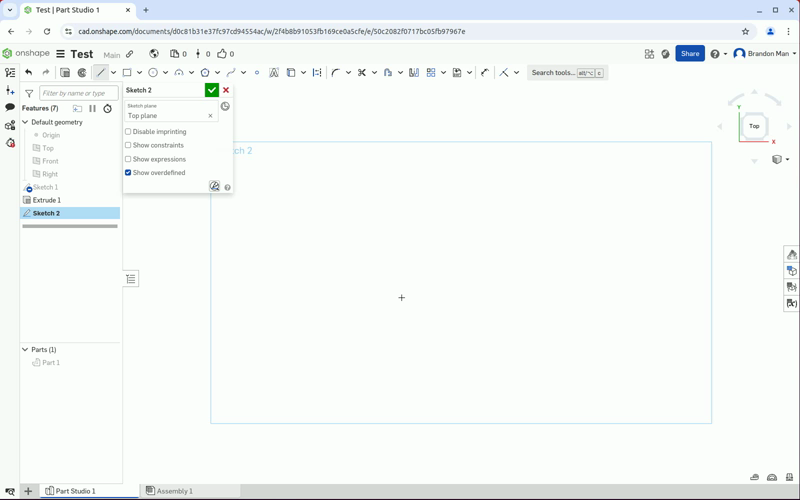
key_up(shift)
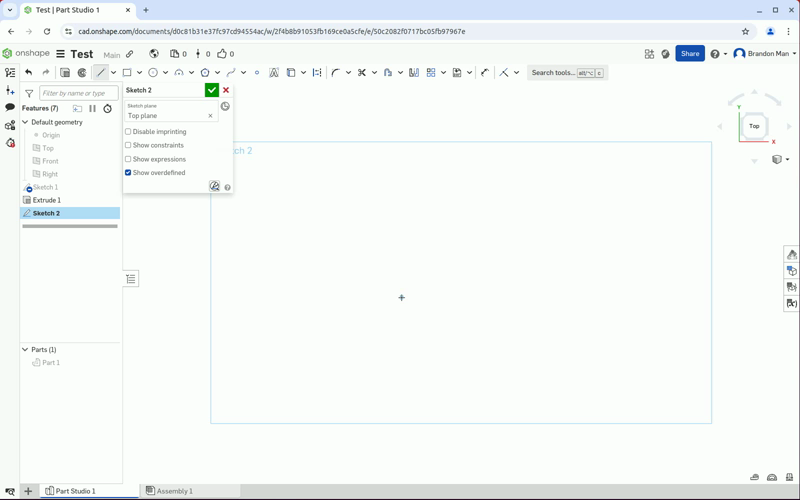
key_down(shift)
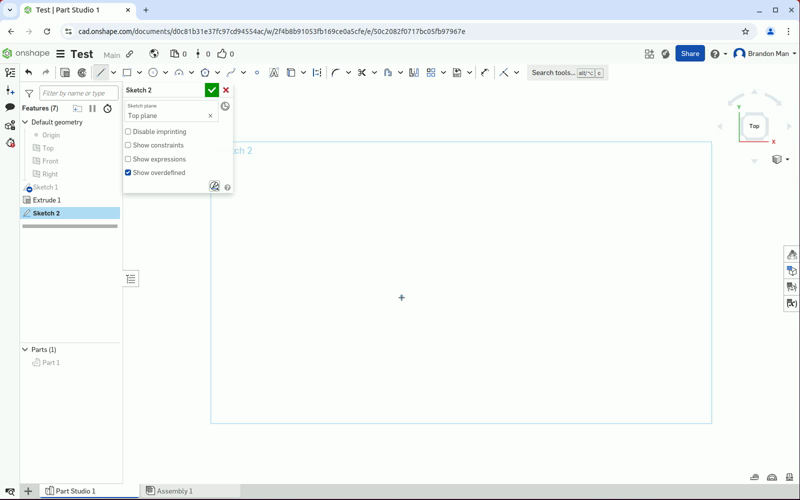
mouse_move(466, 297)
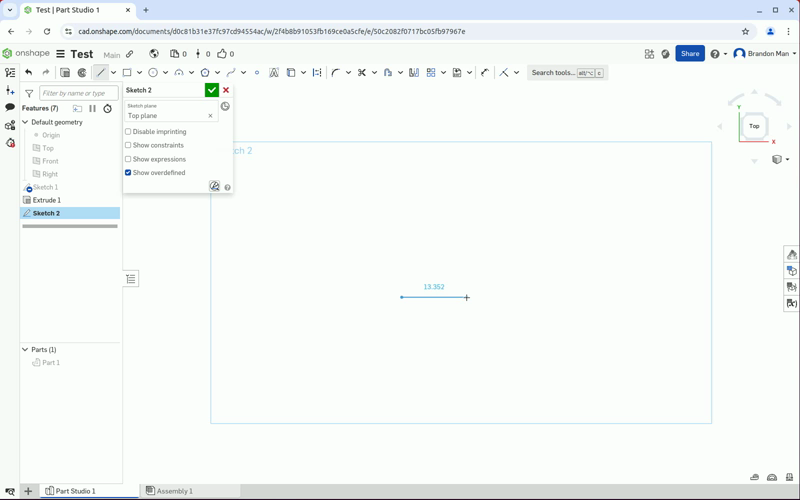
click(466, 297)
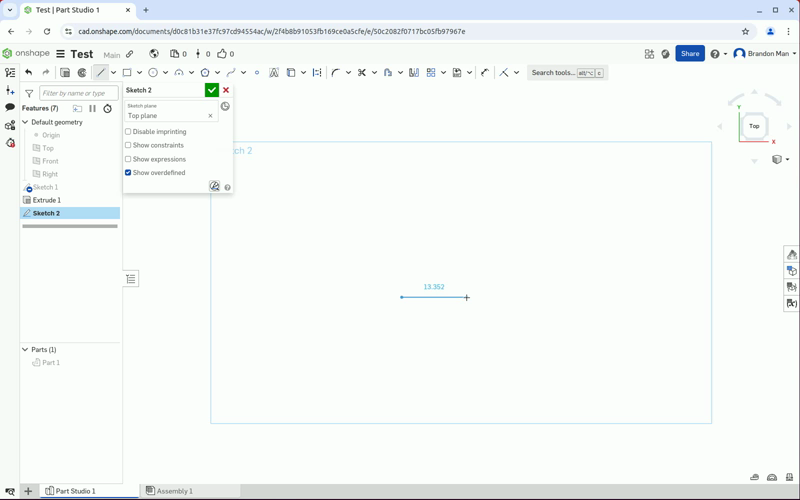
key_up(shift)
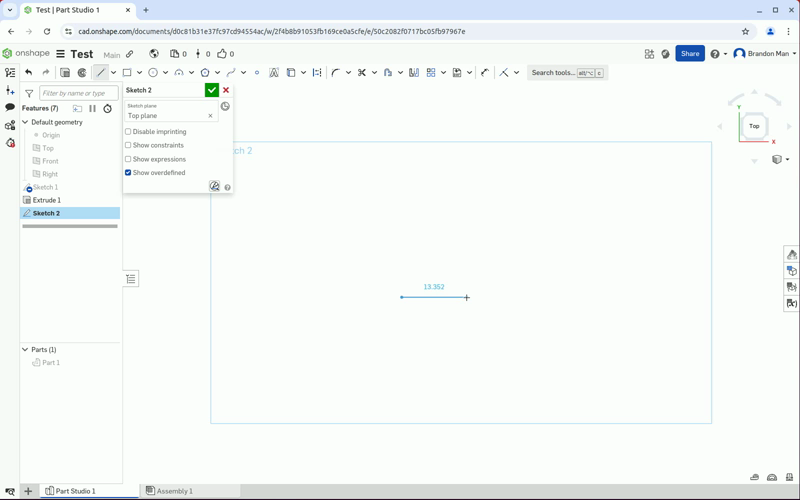
key_down(shift)
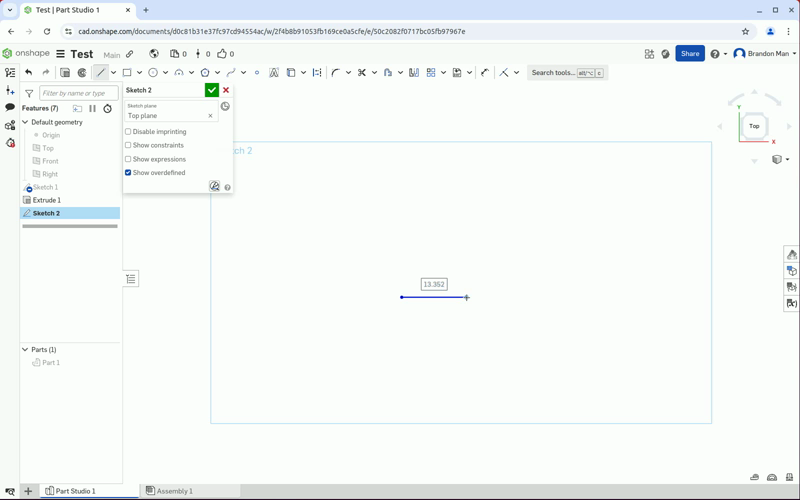
mouse_move(496, 297)
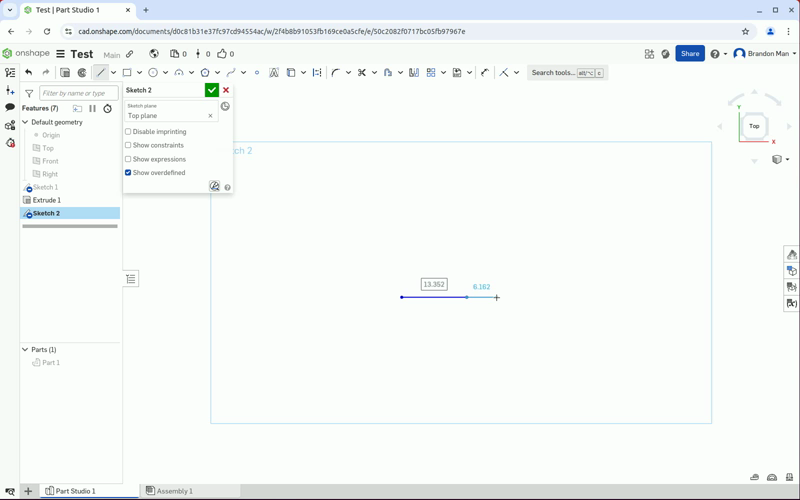
mouse_move(488, 318)
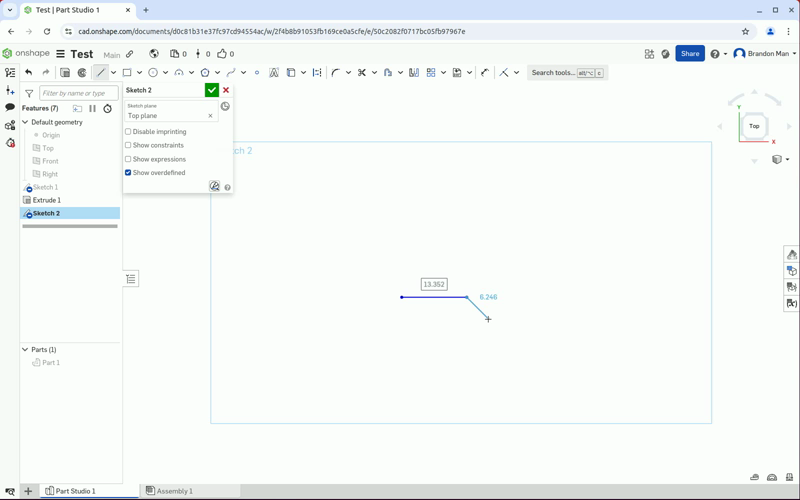
click(488, 318)
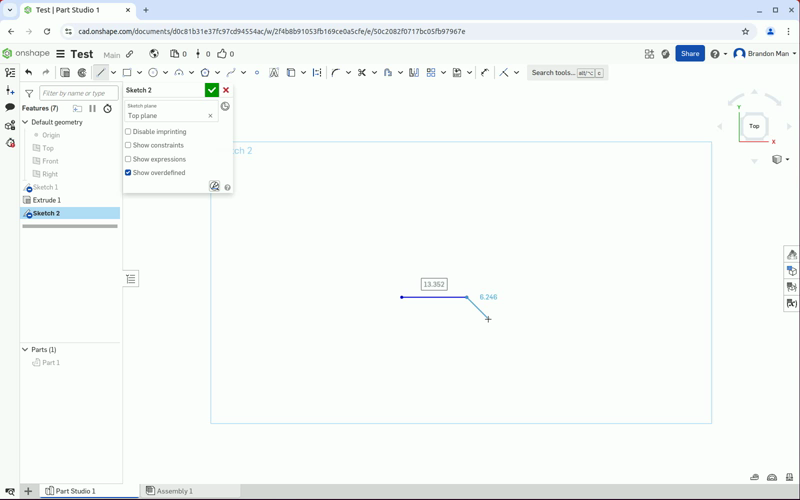
key_up(shift)
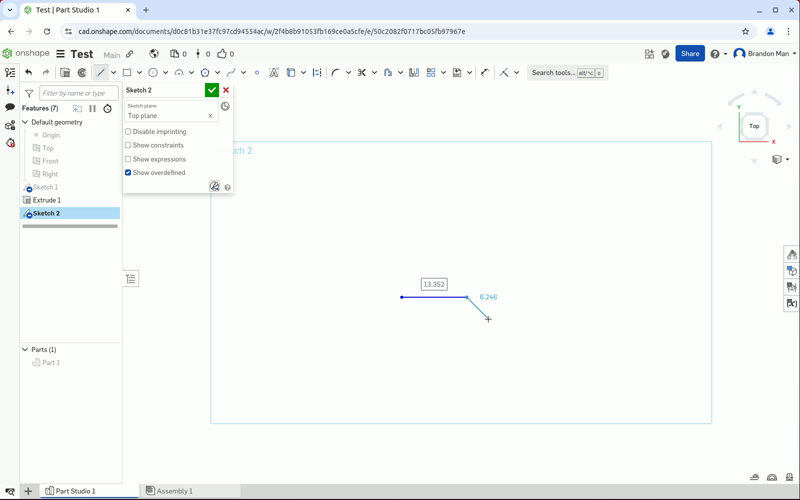
key(esc)
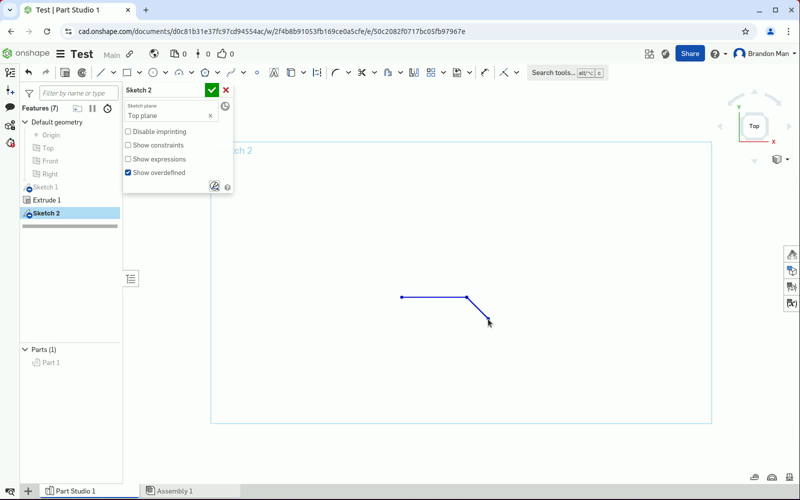
key(a)
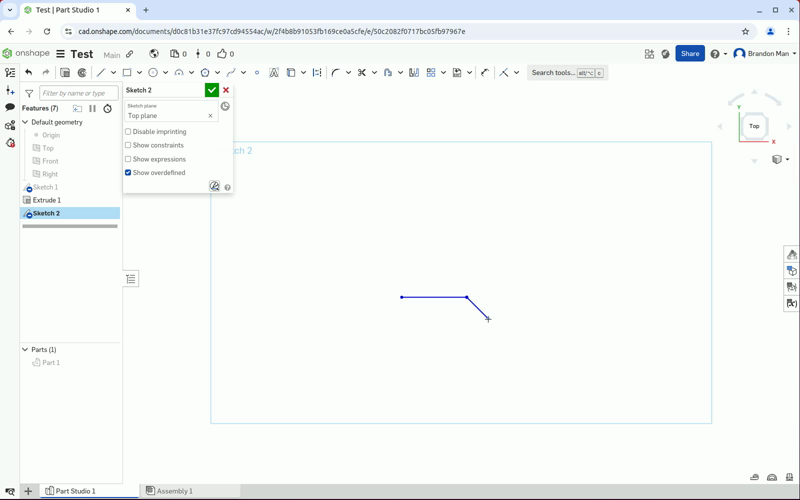
mouse_move(488, 318)
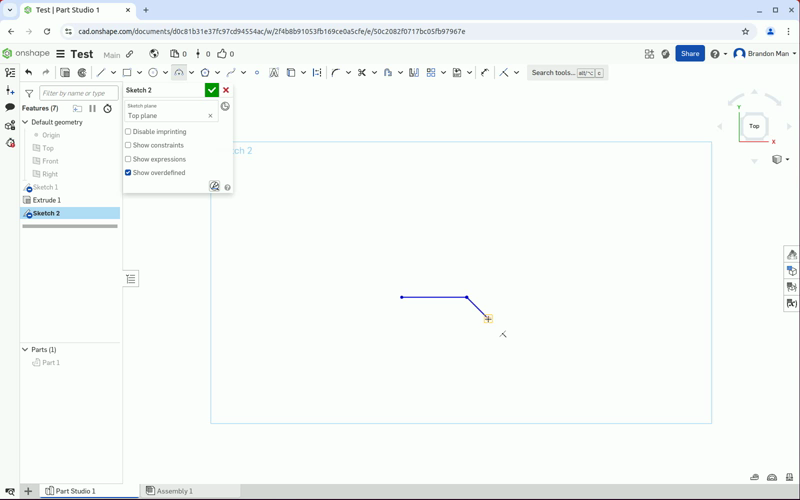
click(488, 318)
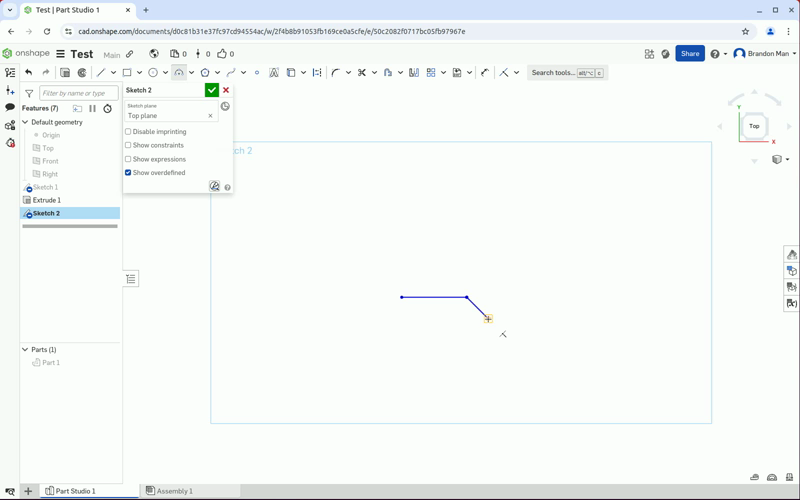
key_down(shift)
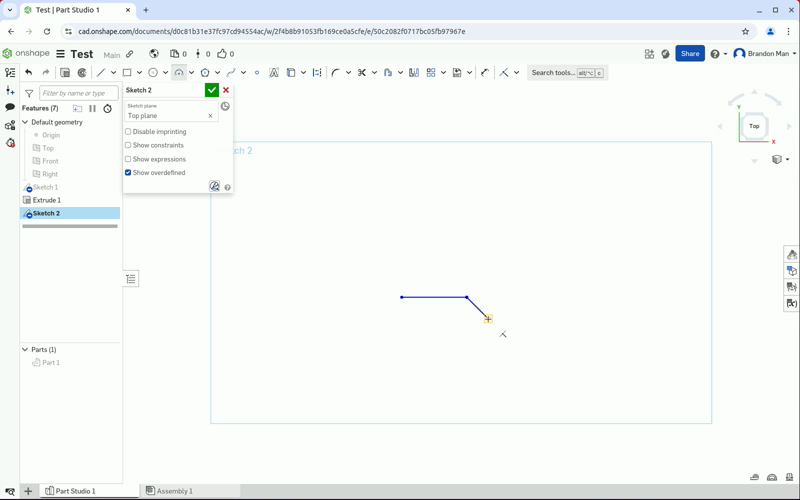
mouse_move(488, 248)
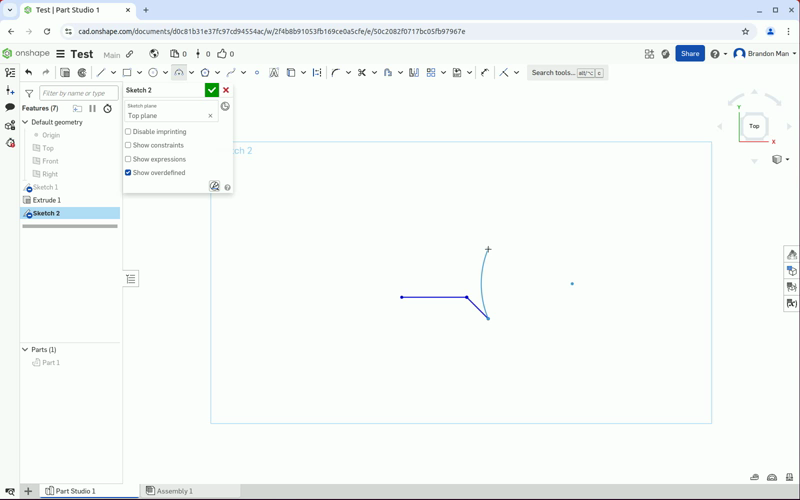
click(488, 248)
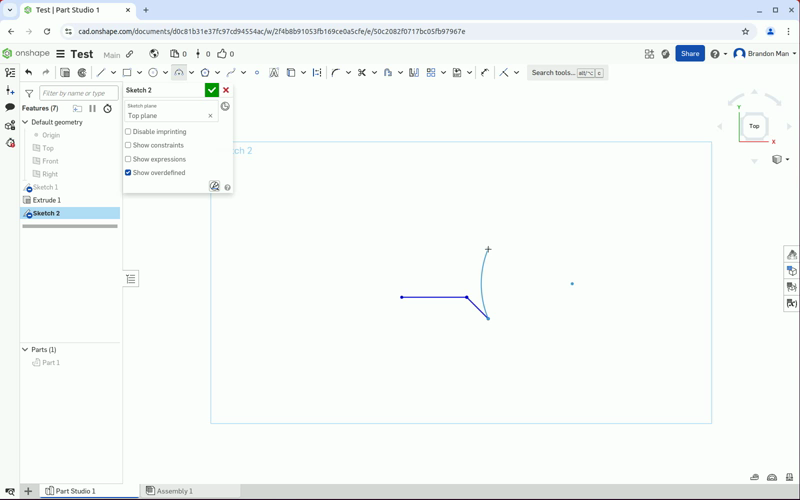
mouse_move(572, 283)
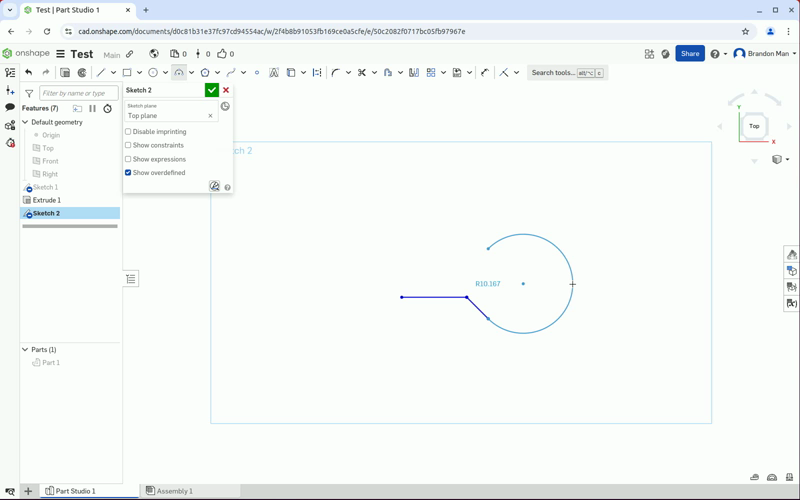
click(572, 283)
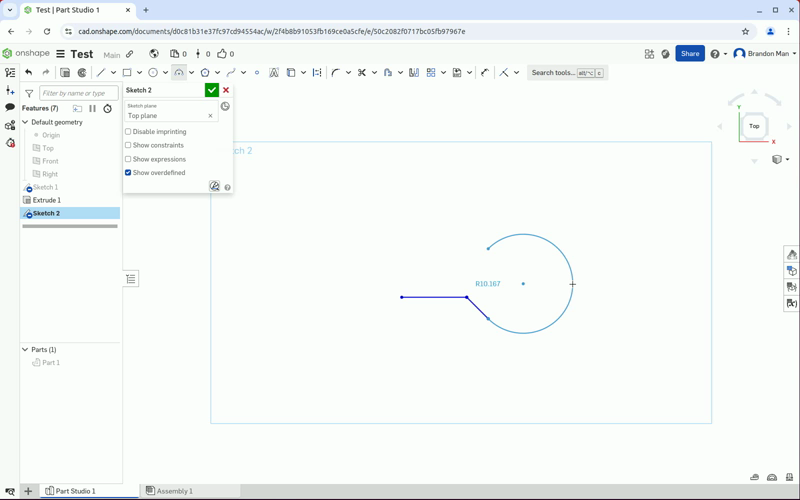
key_up(shift)
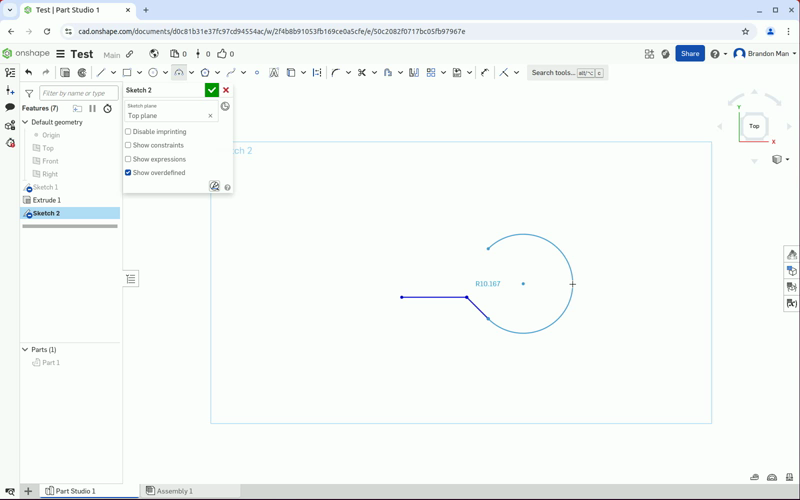
key(esc)
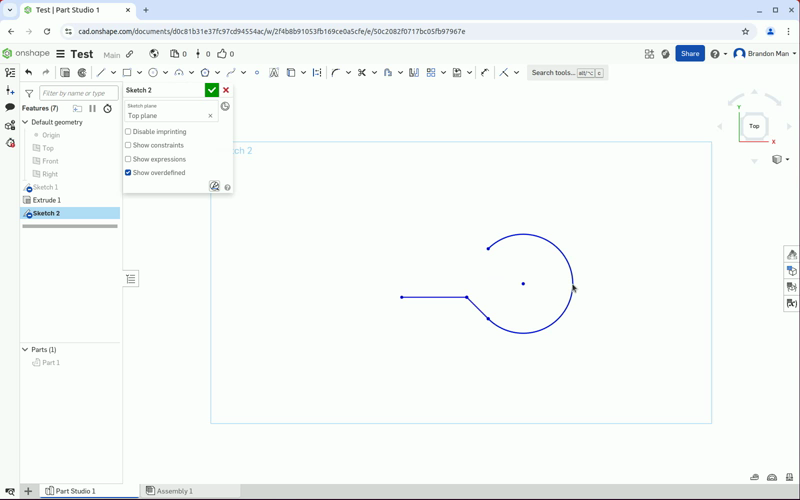
key(l)
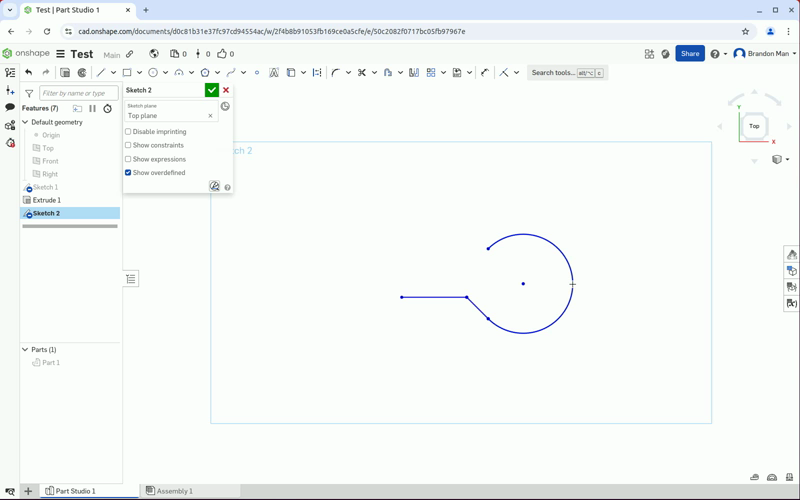
mouse_move(488, 248)
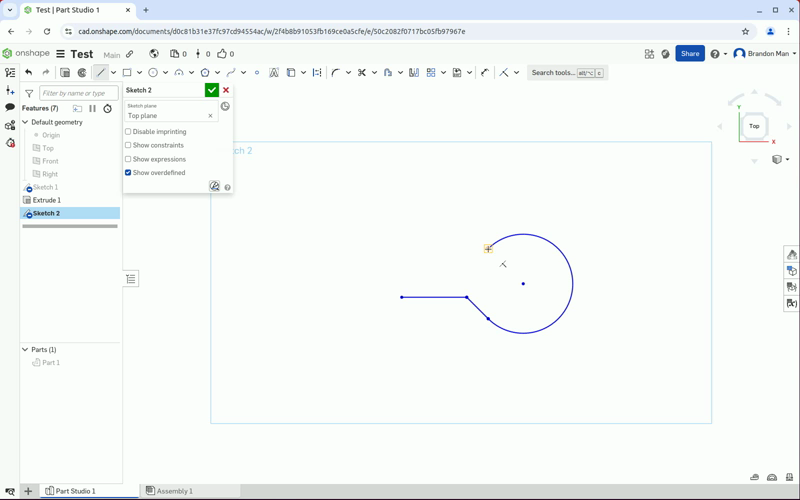
click(488, 248)
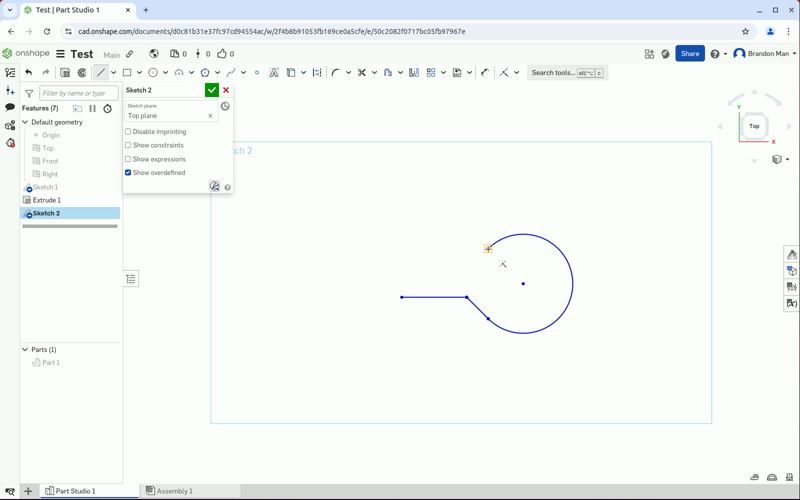
key_down(shift)
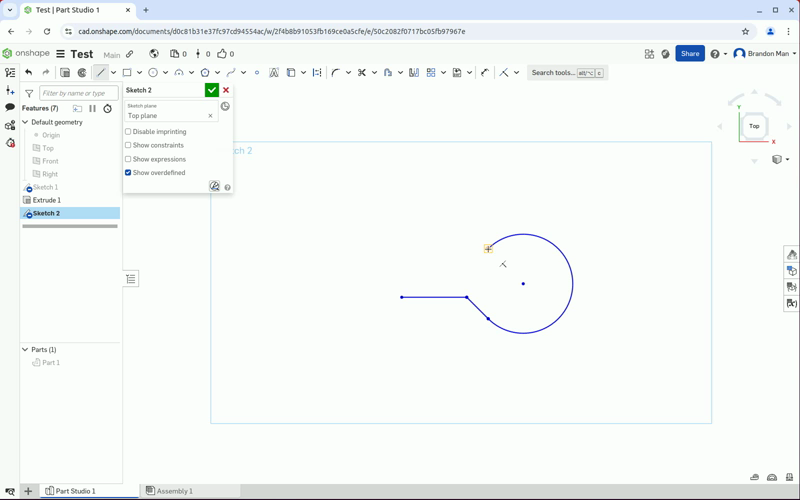
mouse_move(518, 248)
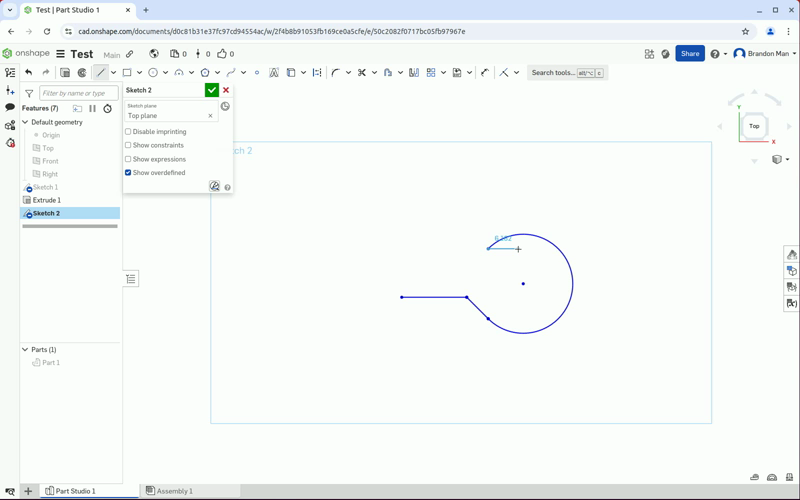
mouse_move(481, 253)
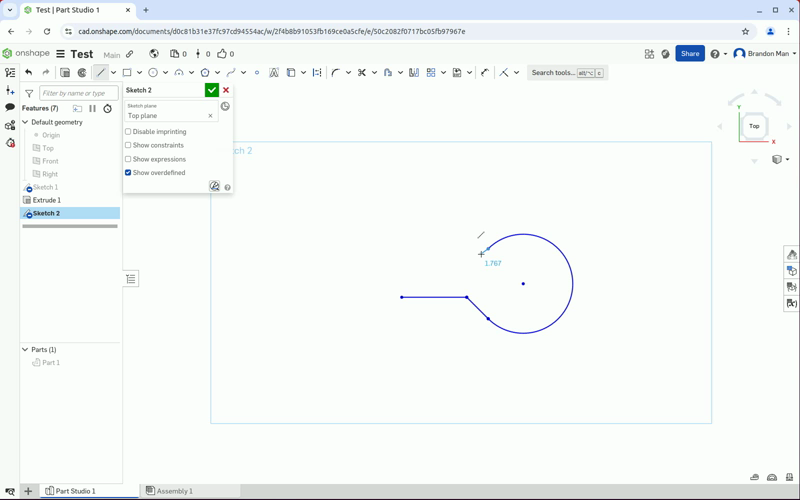
click(481, 253)
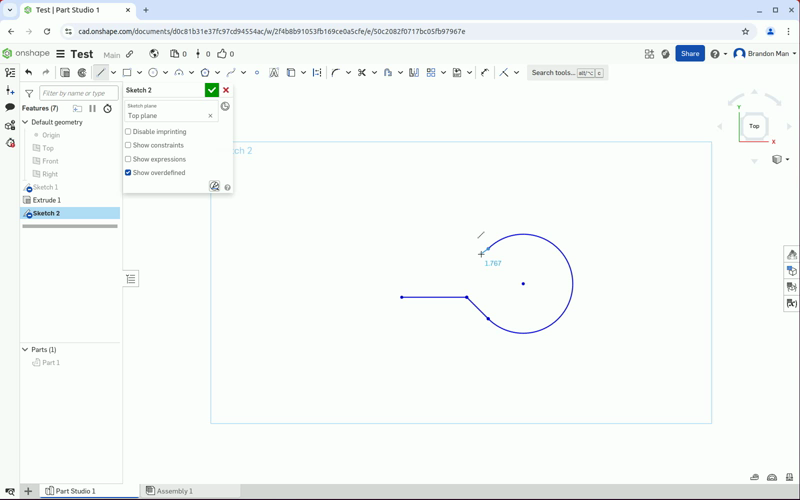
key_up(shift)
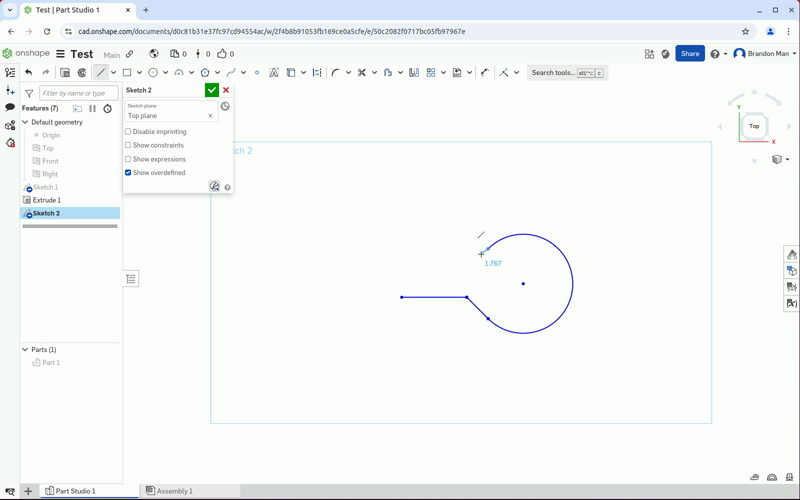
key_down(shift)
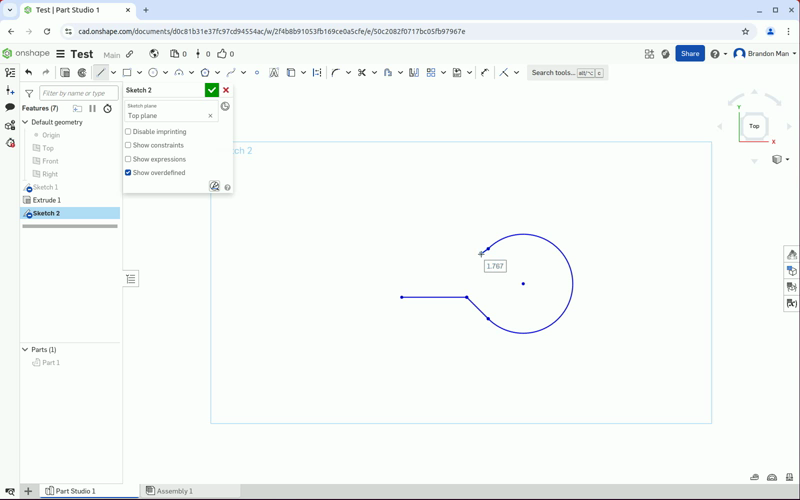
mouse_move(511, 253)
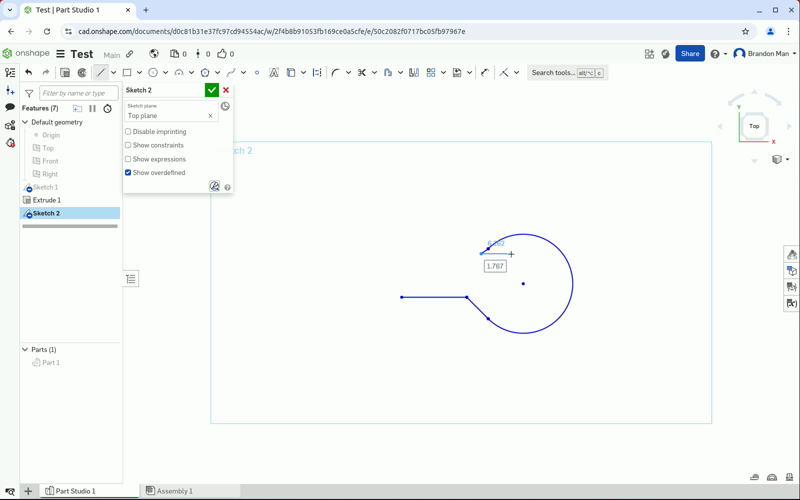
mouse_move(490, 262)
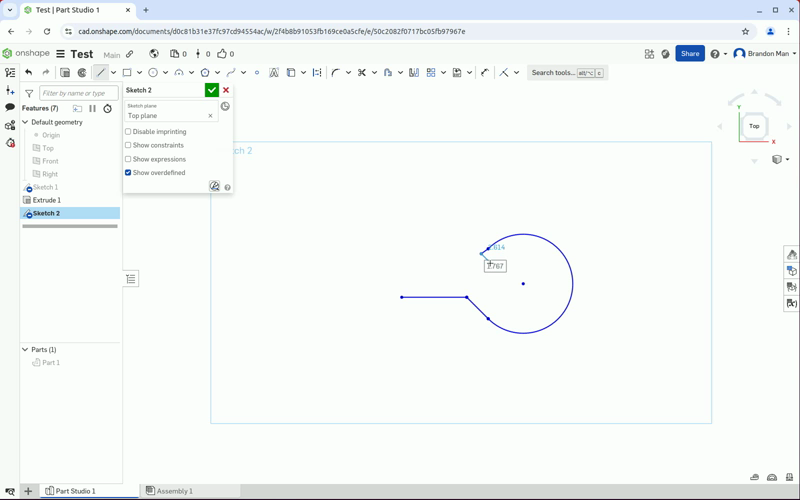
click(490, 262)
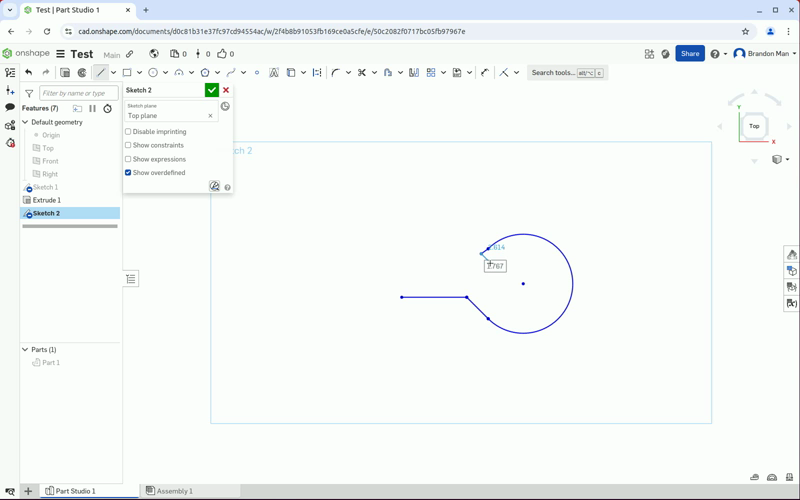
key_up(shift)
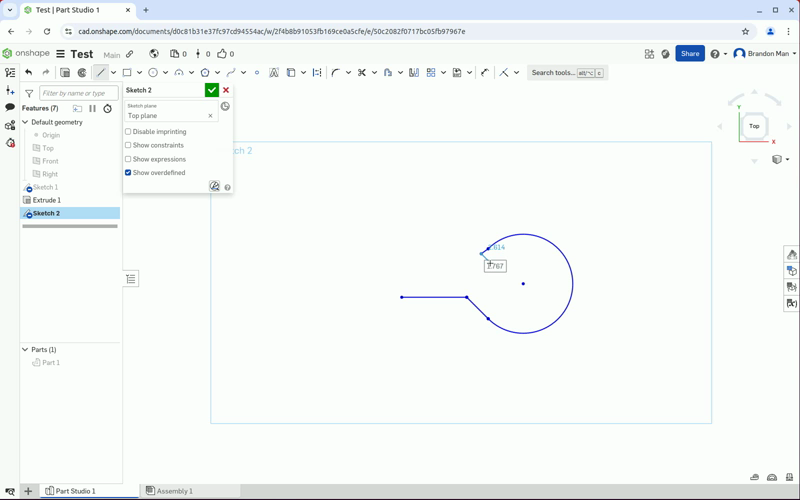
key_down(shift)
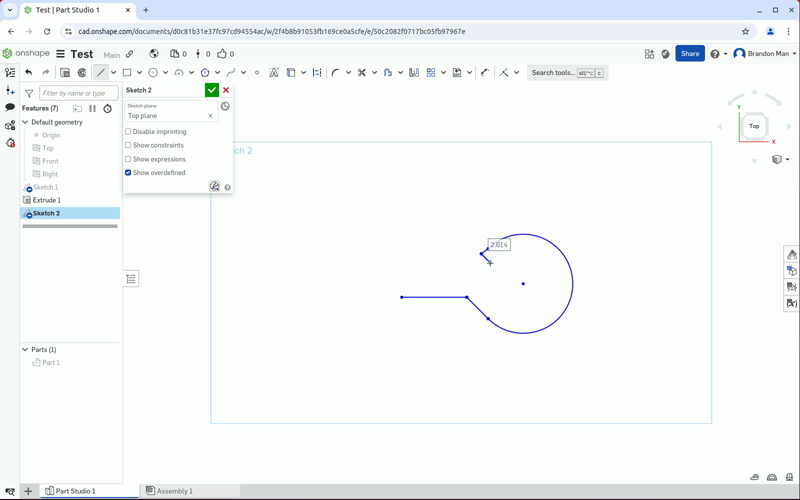
mouse_move(520, 262)
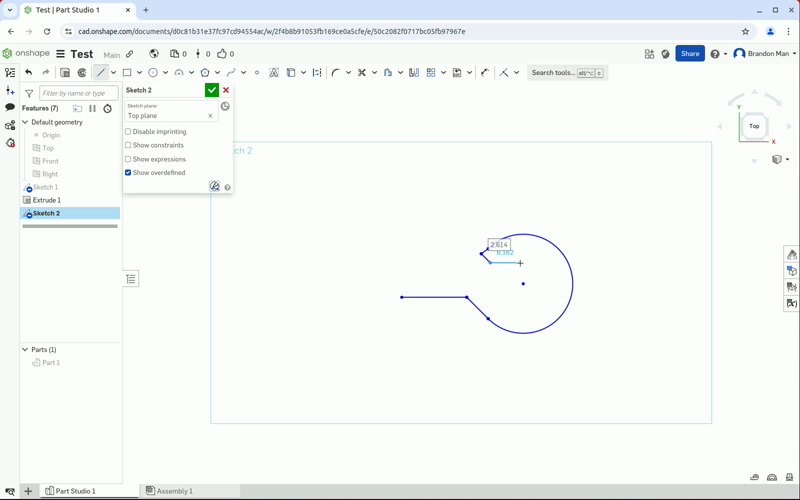
mouse_move(495, 255)
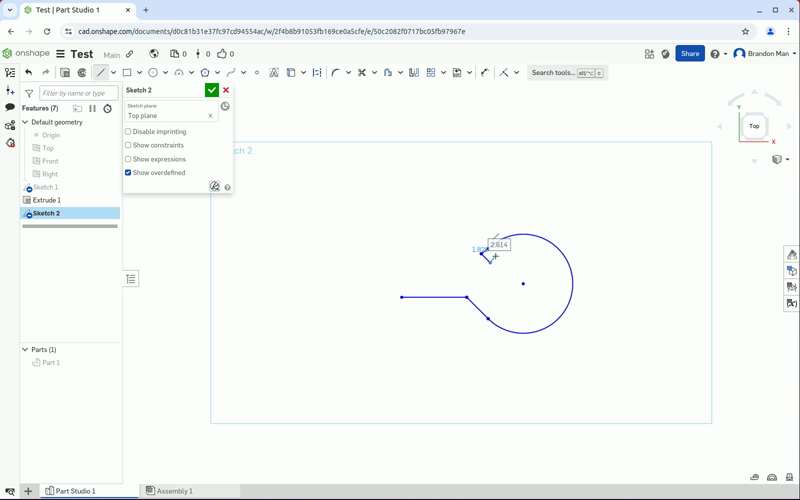
click(495, 255)
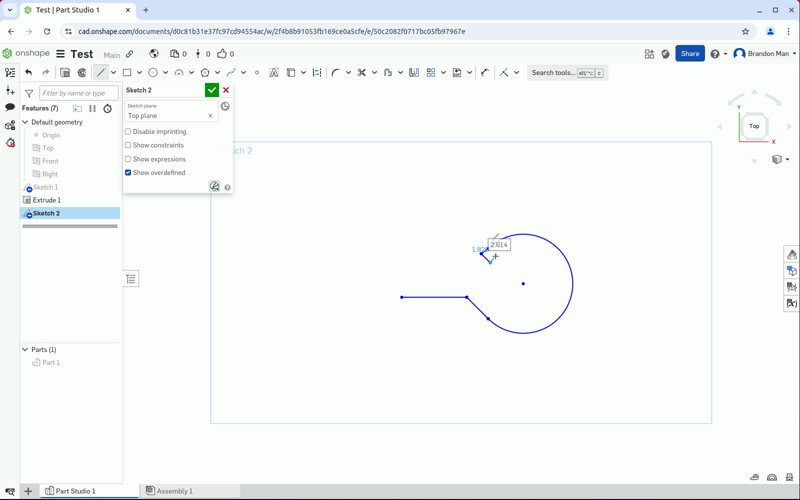
key_up(shift)
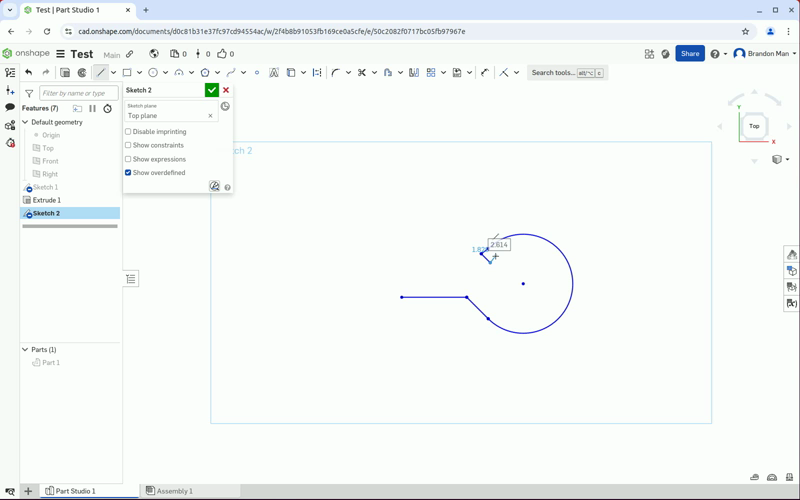
key(esc)
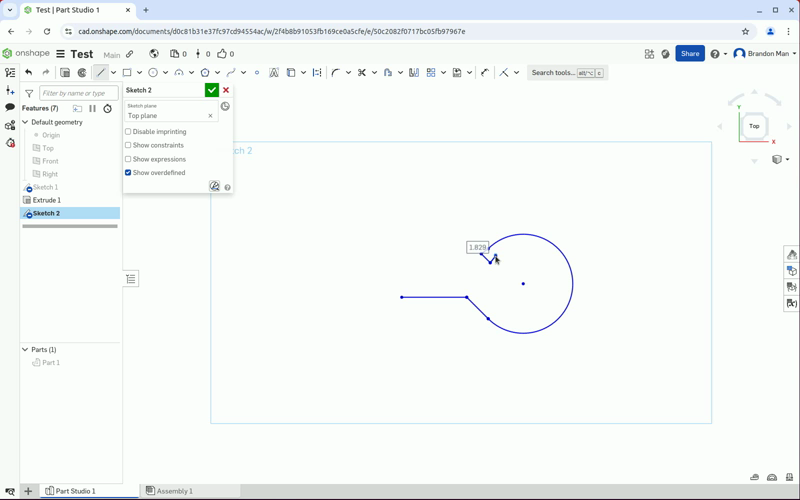
key(a)
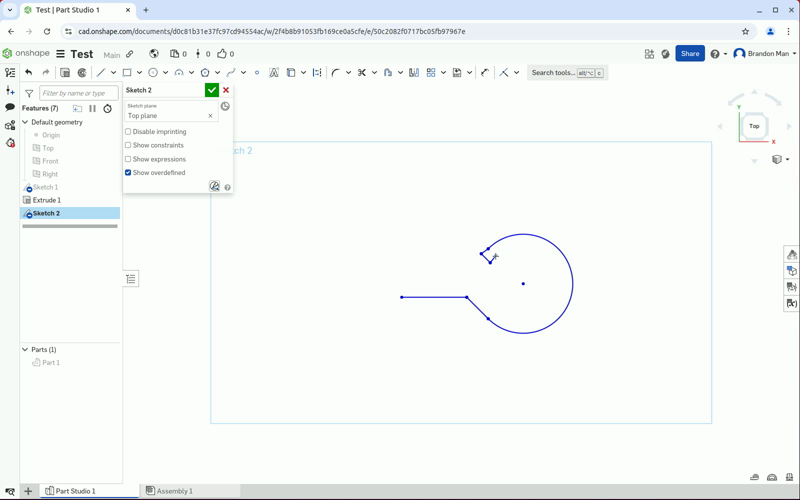
mouse_move(495, 255)
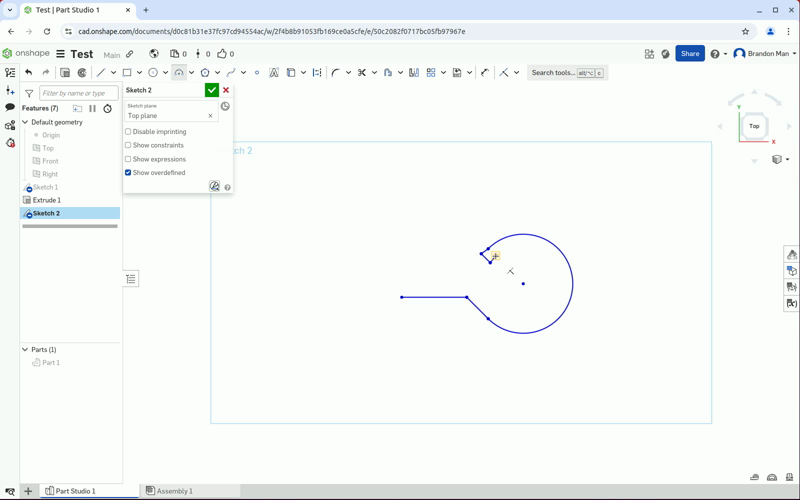
click(495, 255)
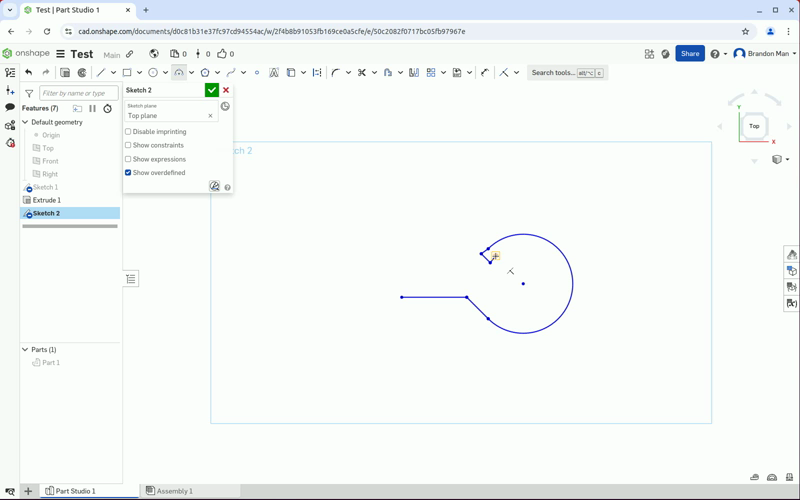
key_down(shift)
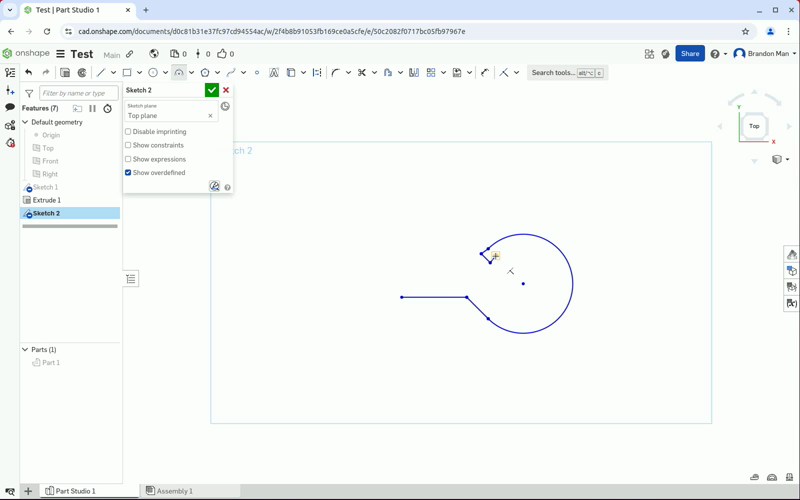
mouse_move(495, 309)
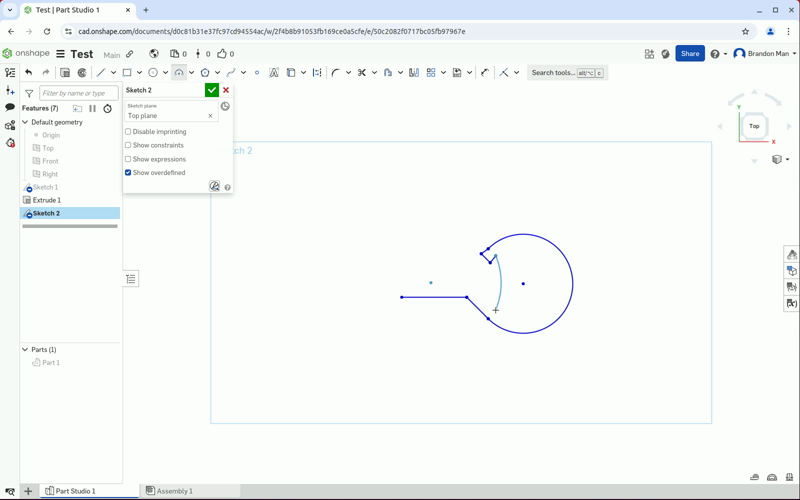
click(495, 309)
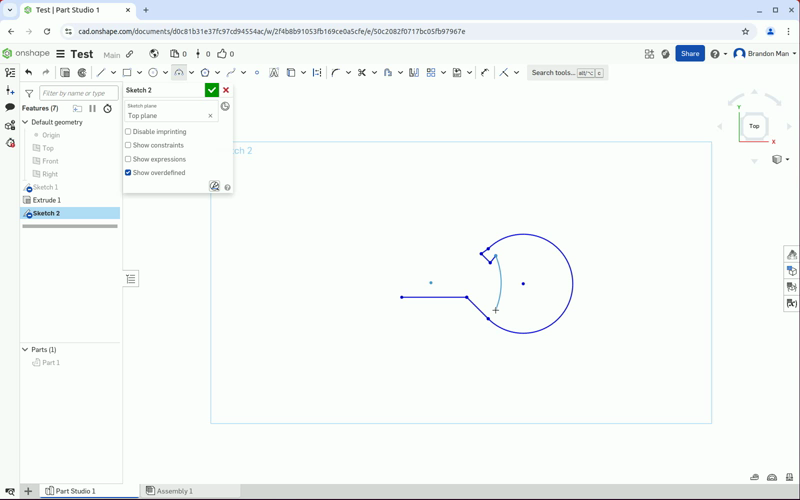
mouse_move(560, 282)
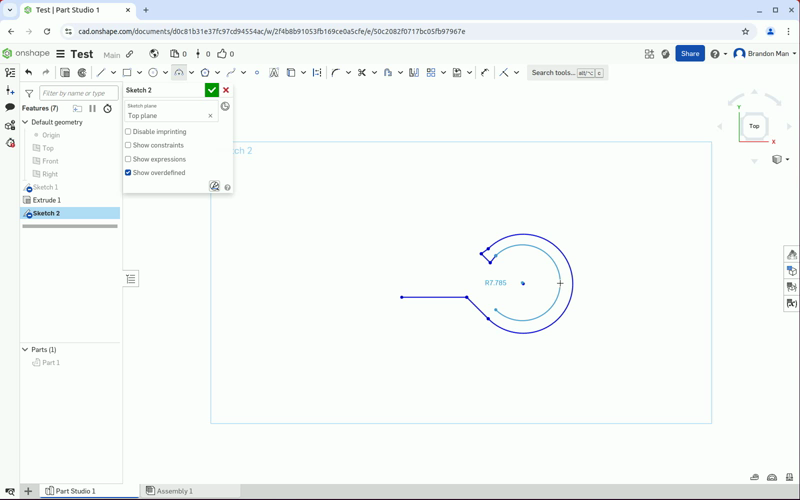
click(560, 282)
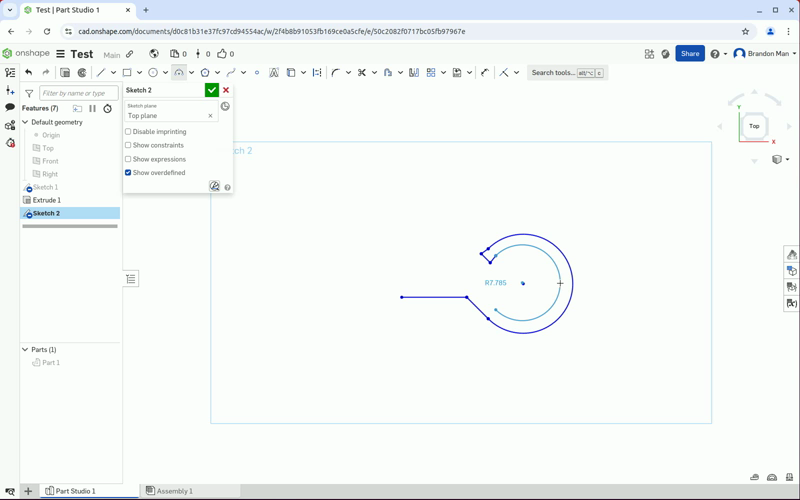
key_up(shift)
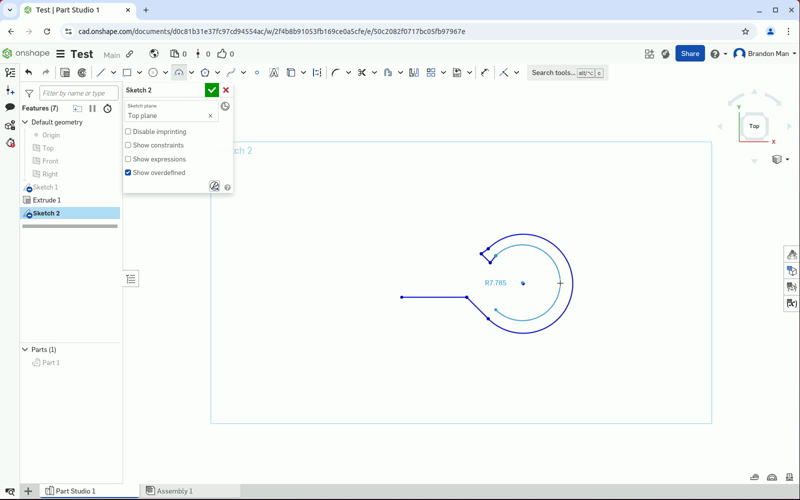
key(esc)
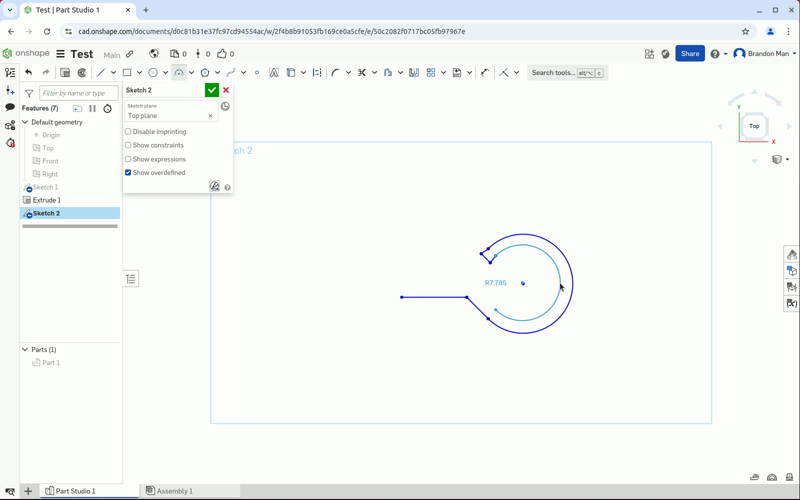
key(l)
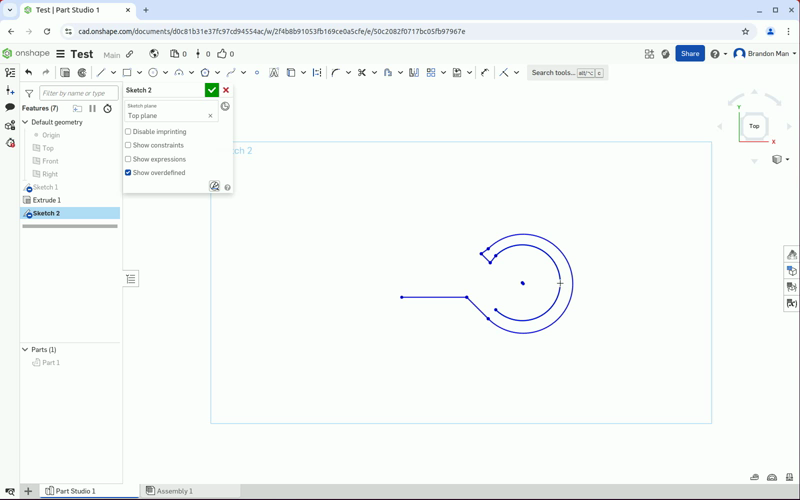
mouse_move(495, 309)
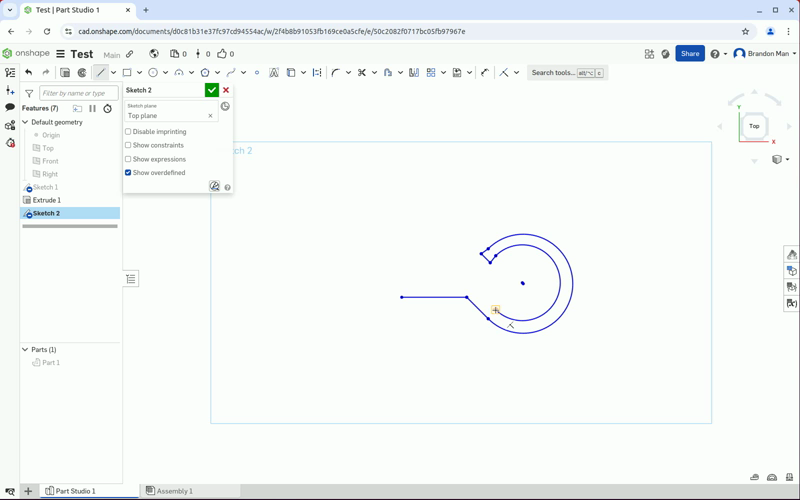
click(495, 309)
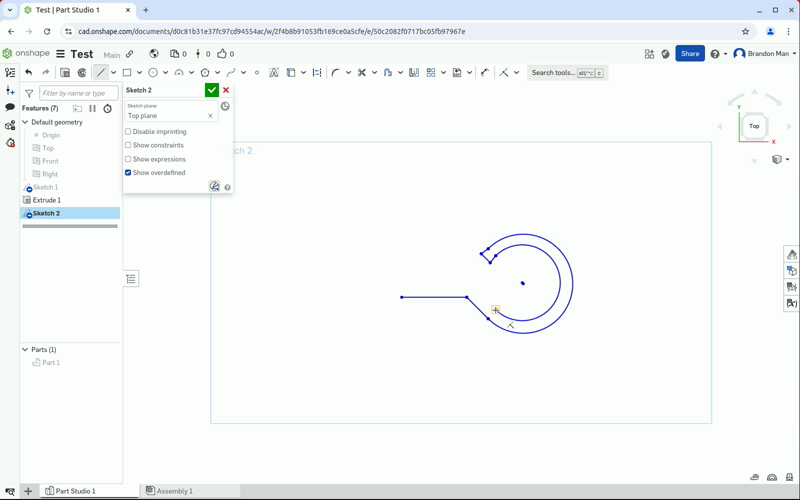
key_down(shift)
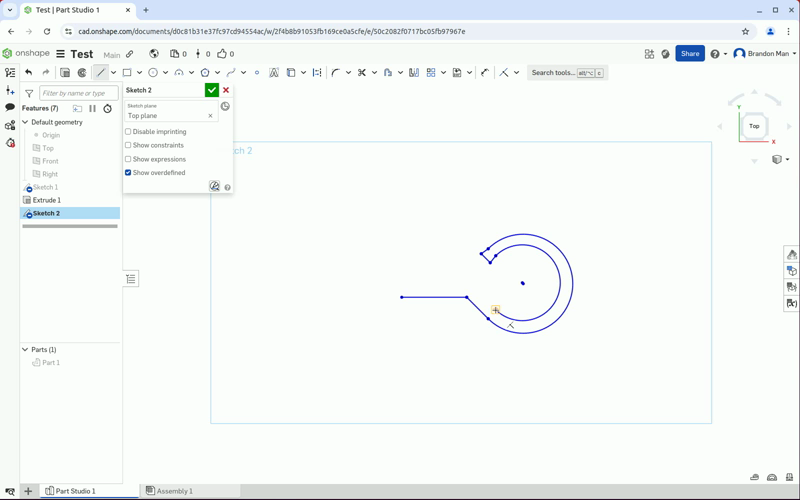
mouse_move(525, 309)
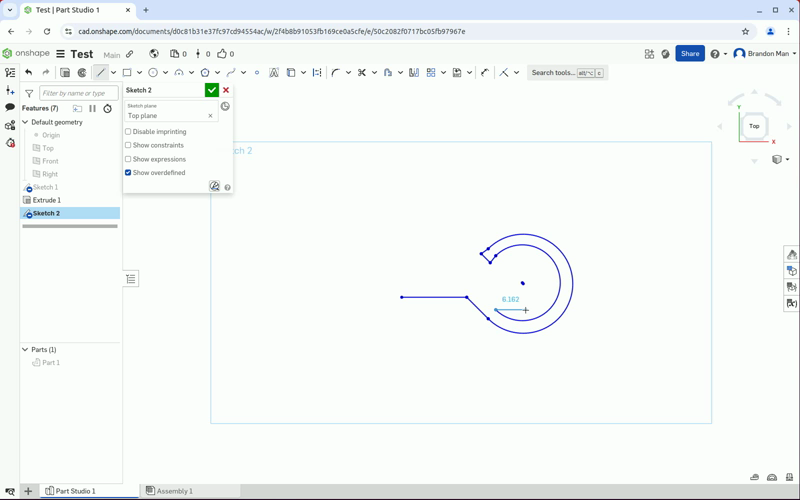
mouse_move(472, 284)
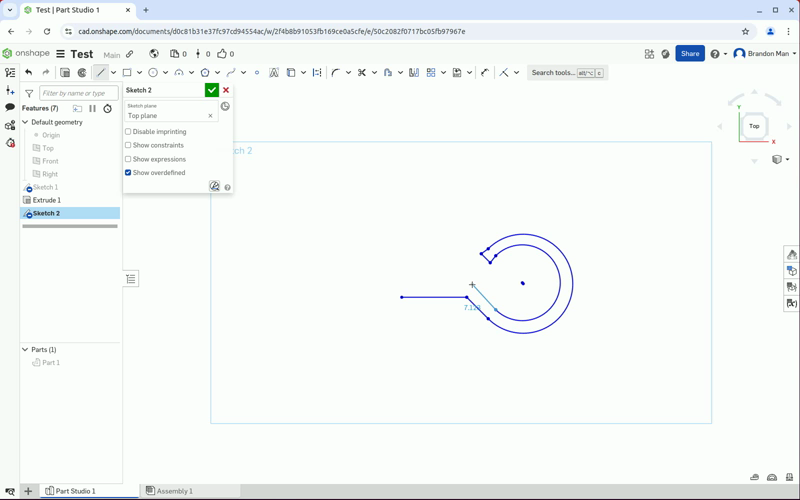
click(472, 284)
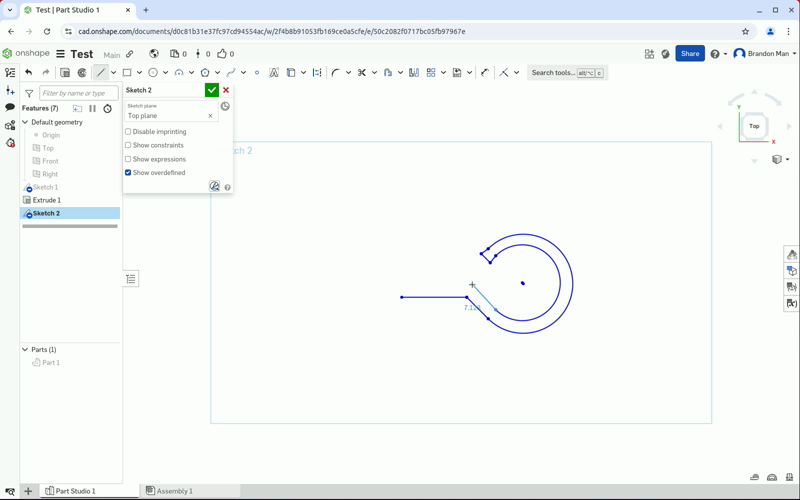
key_up(shift)
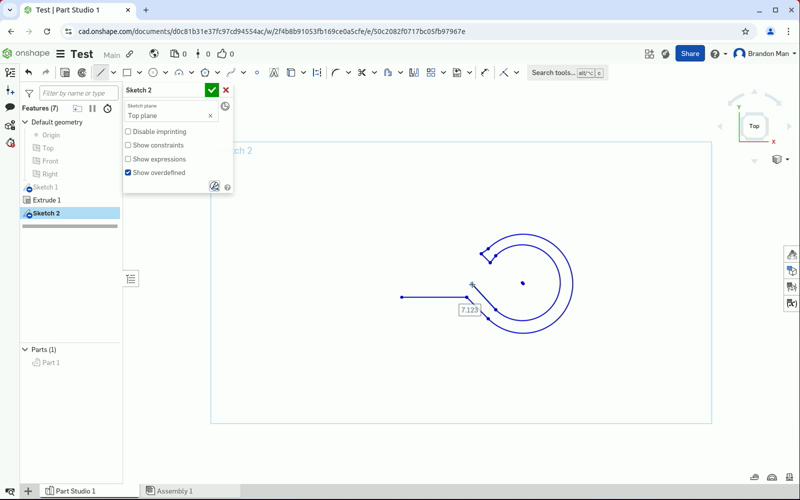
key_down(shift)
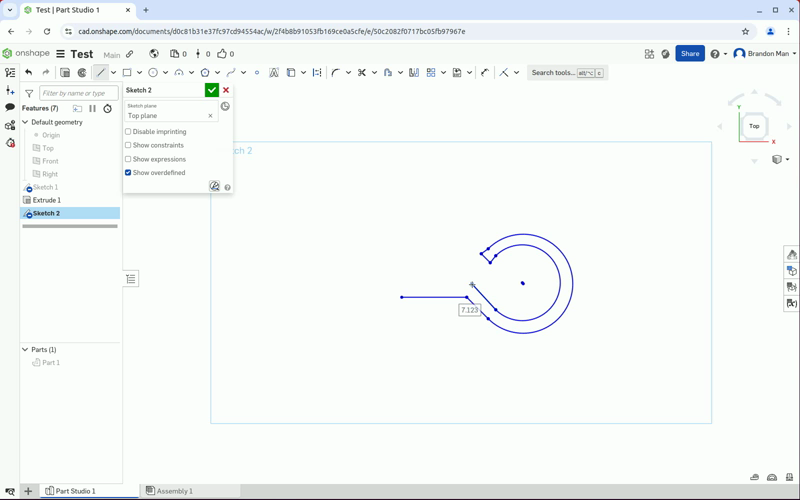
mouse_move(401, 284)
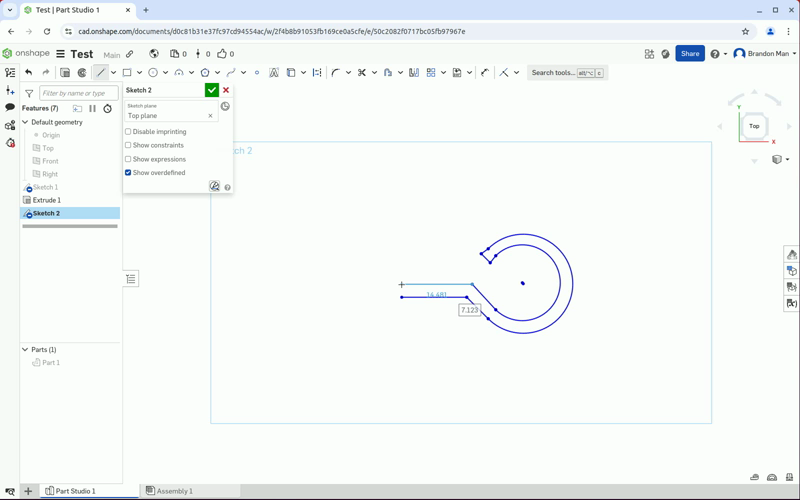
click(401, 284)
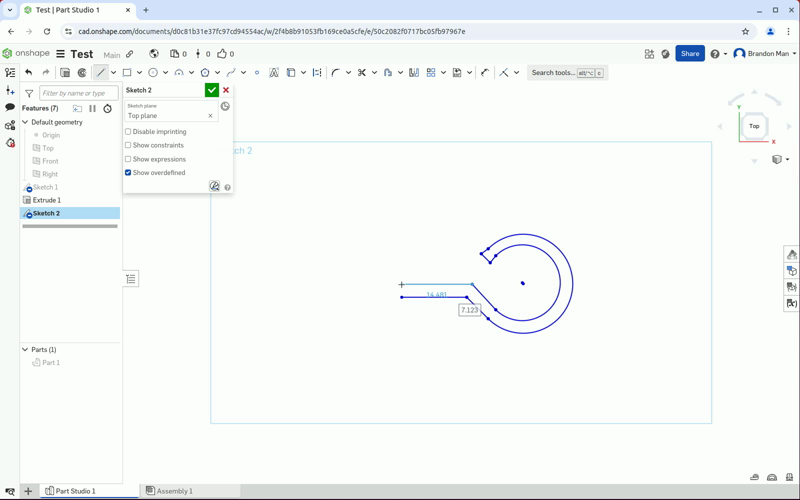
key_up(shift)
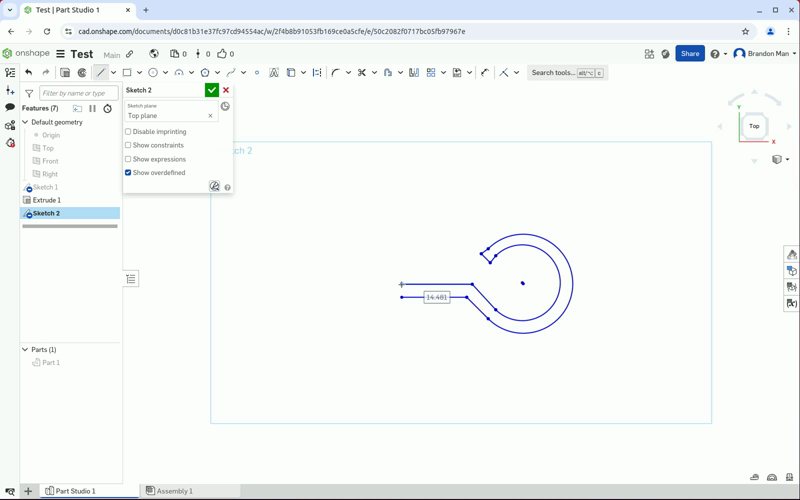
mouse_move(431, 284)
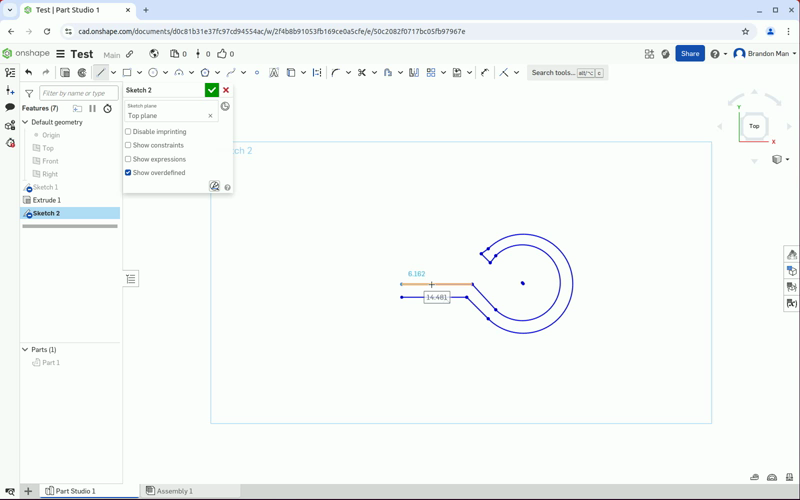
key_down(shift)
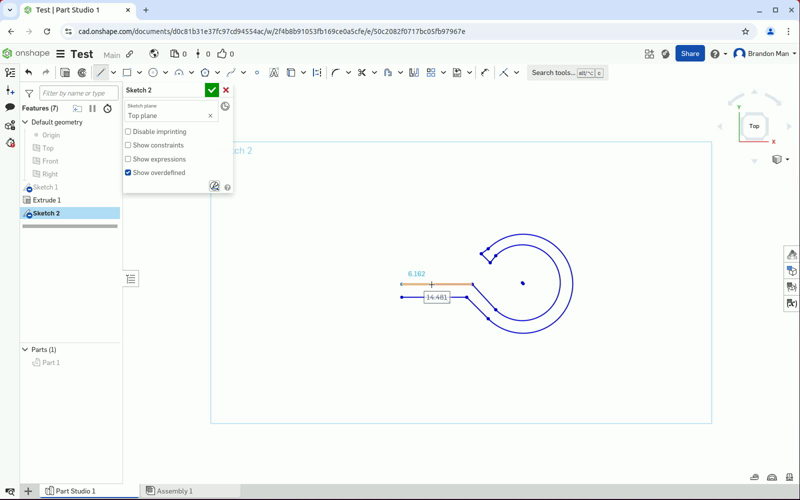
mouse_move(401, 297)
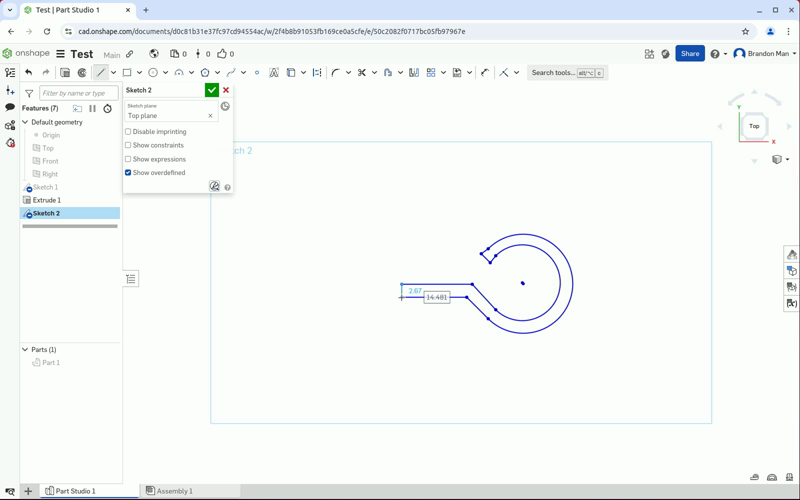
key_up(shift)
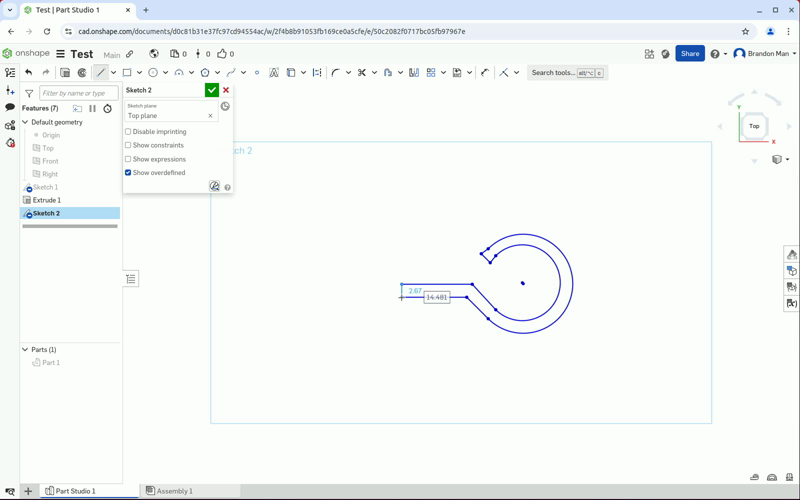
click(401, 297)
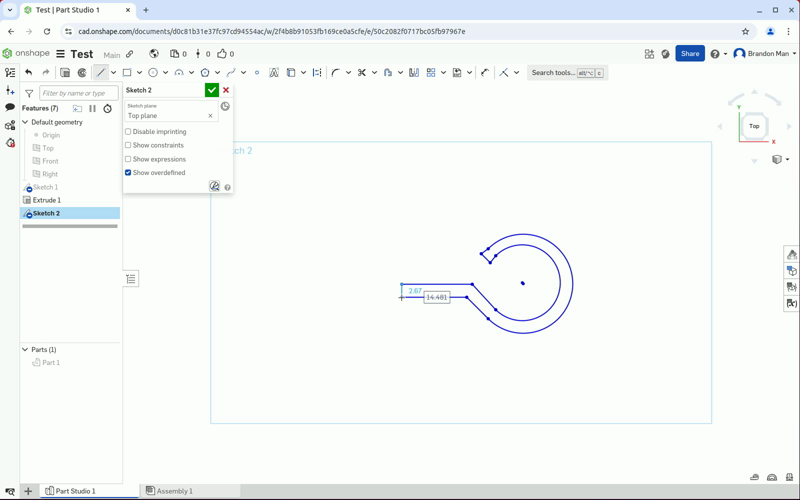
key(esc)
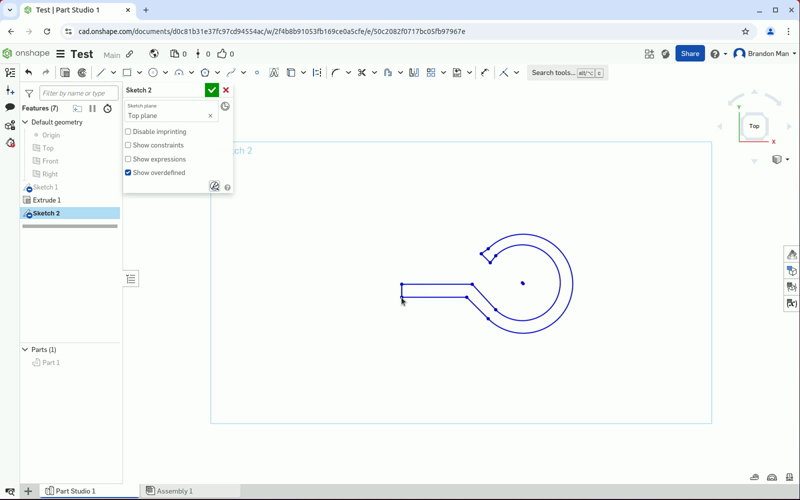
mouse_move(419, 290)
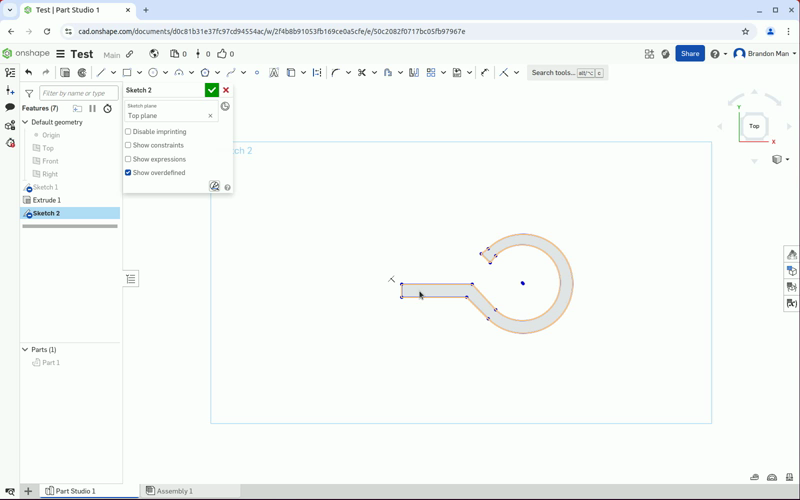
click(419, 290)
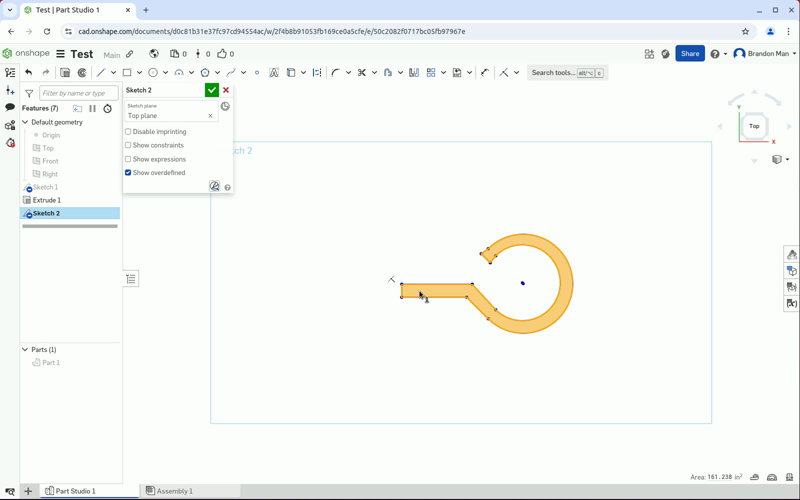
mouse_move(73, 352)
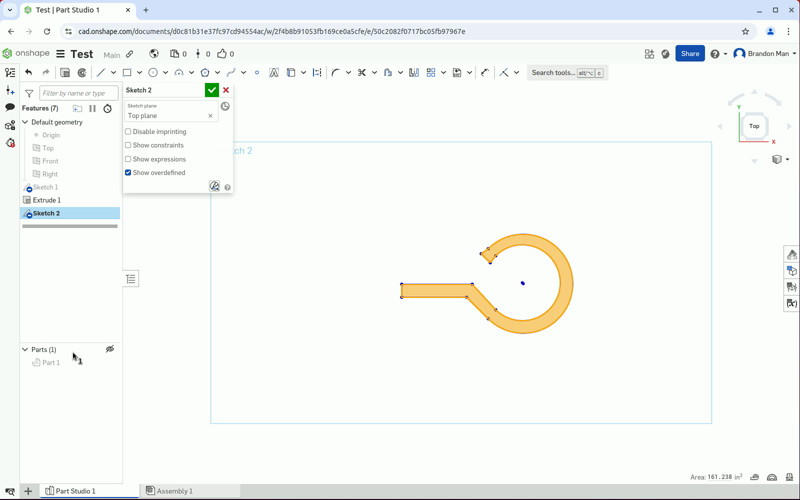
key(shift+y)
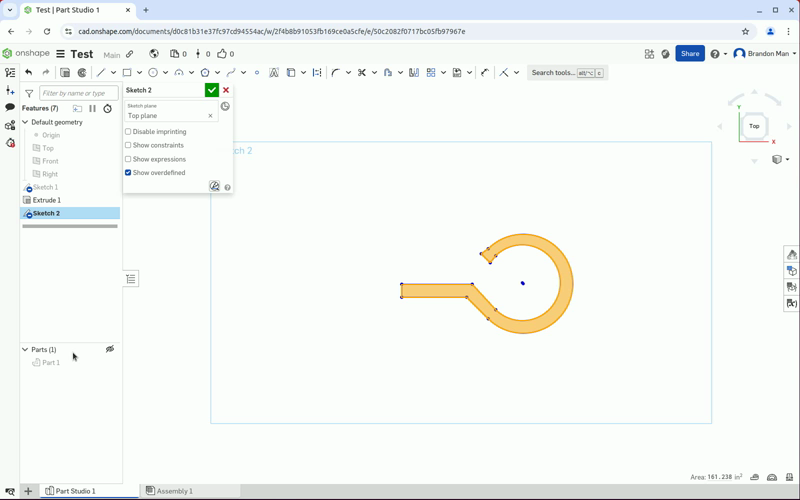
key(shift+e)
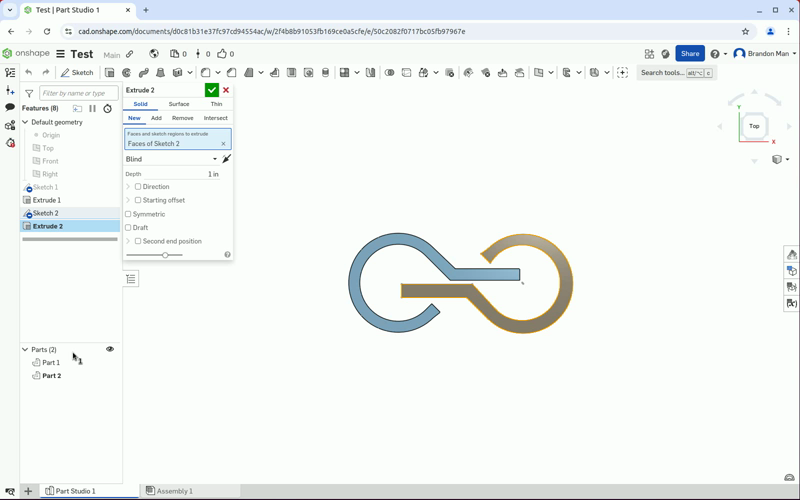
mouse_move(143, 106)
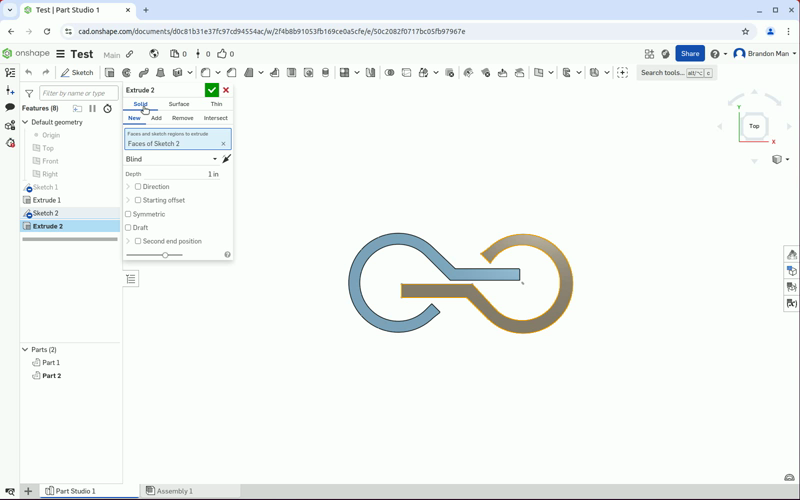
click(143, 106)
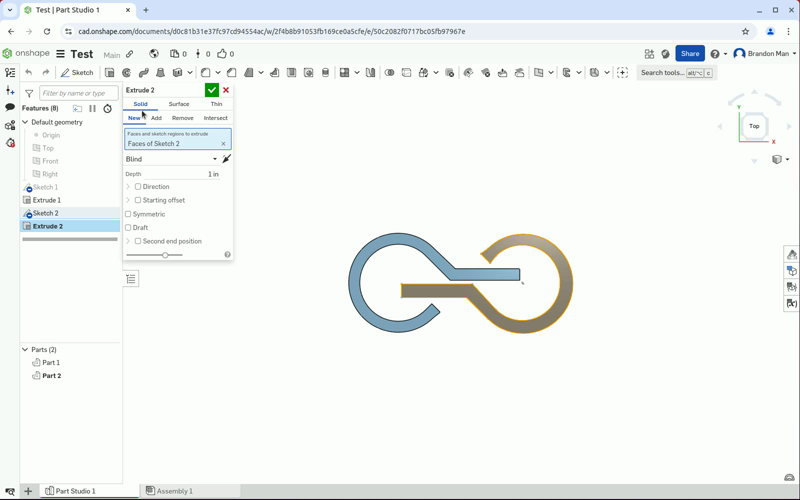
mouse_move(137, 120)
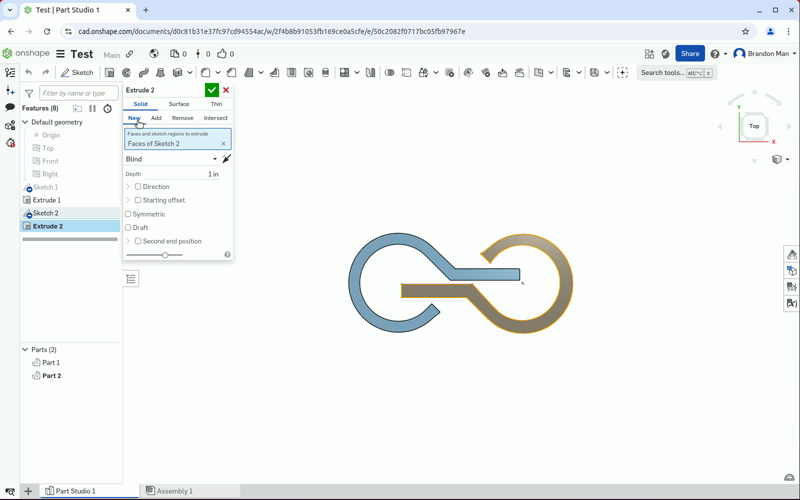
click(137, 120)
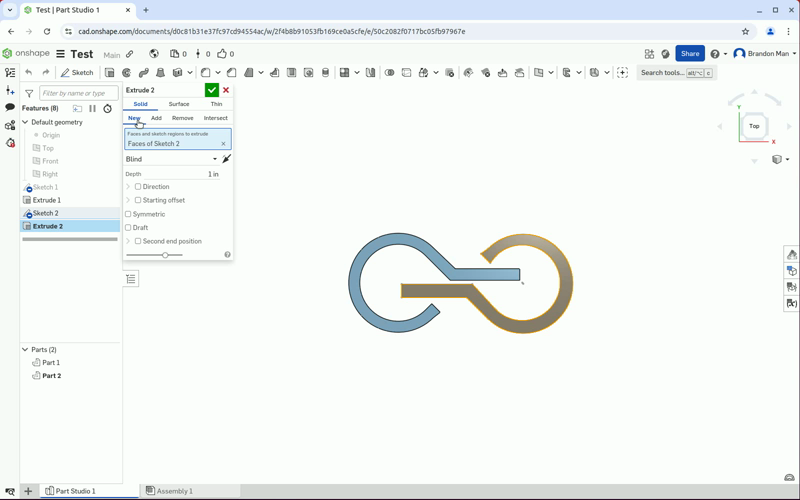
key(tab, 4)
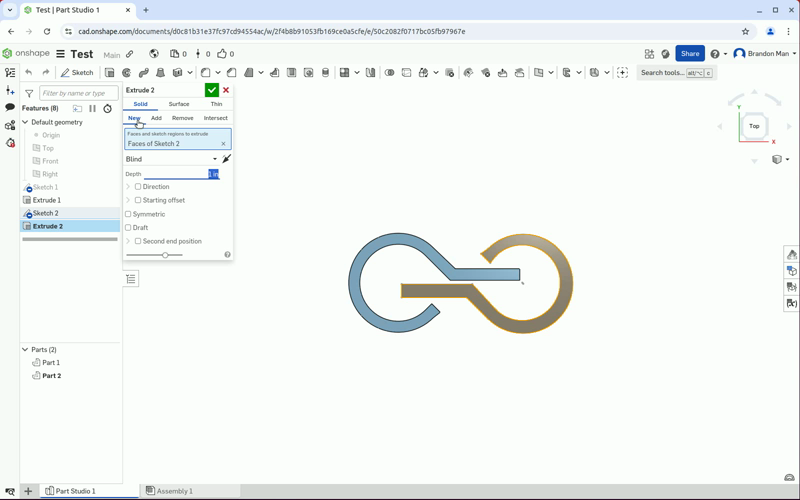
text(1.204)
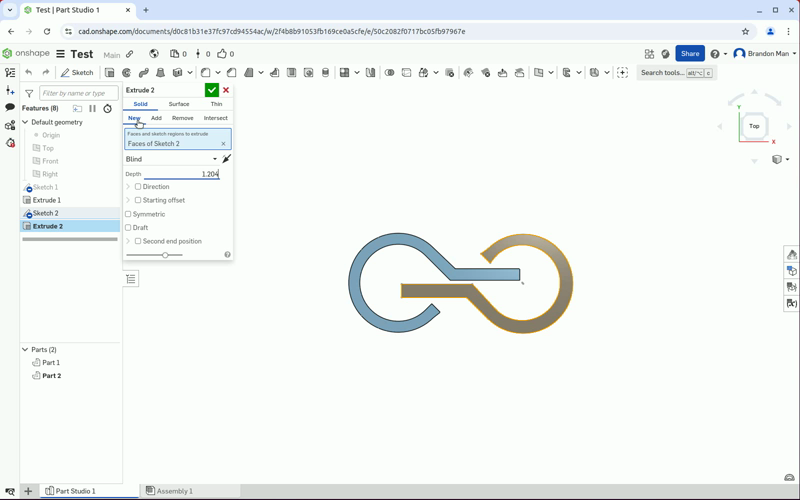
key(enter)
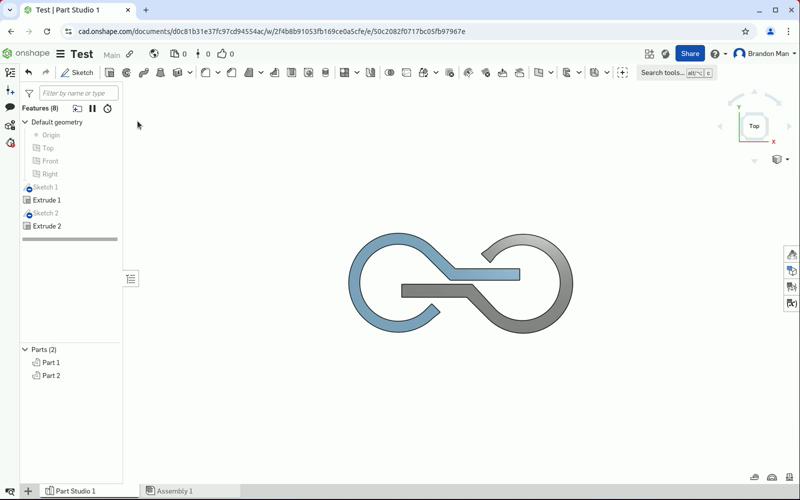
key(shift+h)
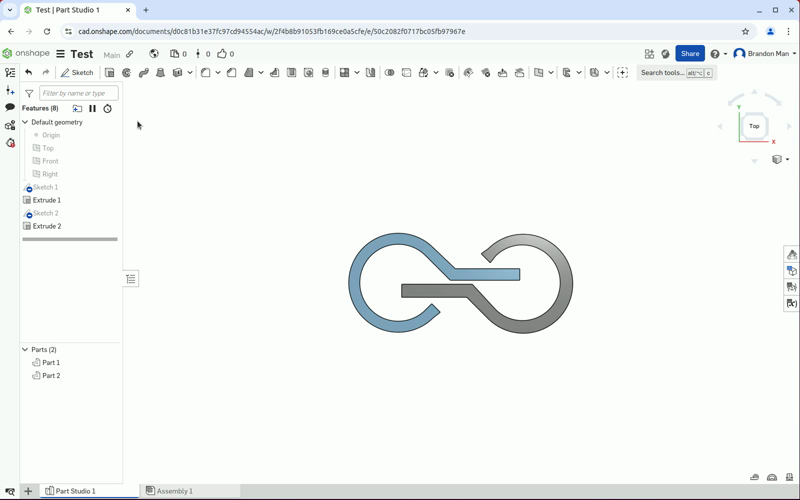
key(shift+h)
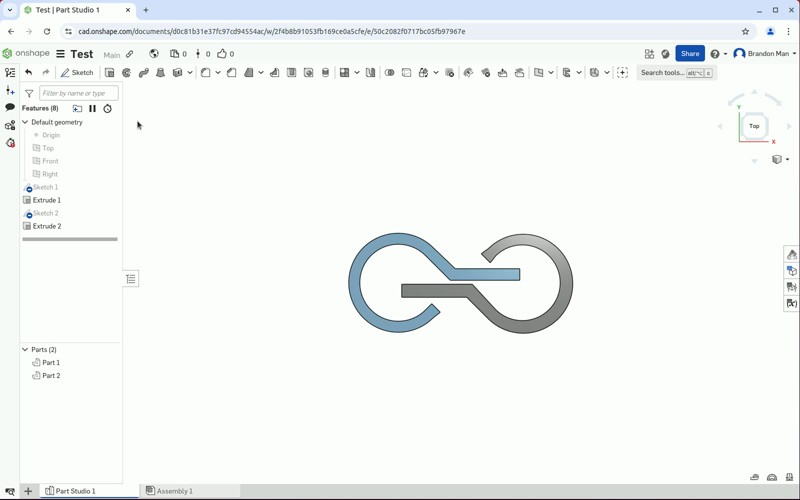
mouse_move(73, 189)
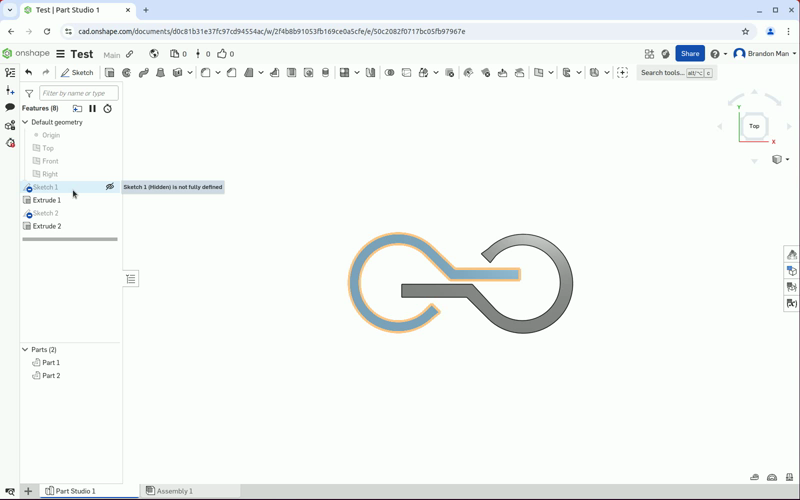
click(73, 189)
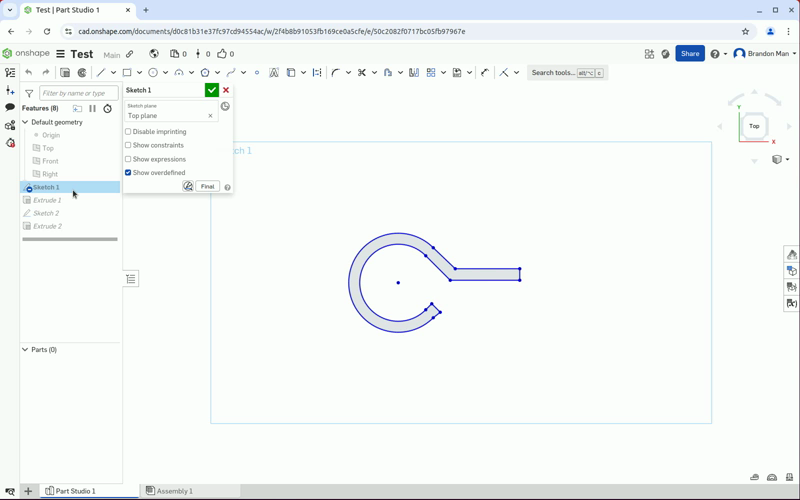
mouse_move(229, 92)
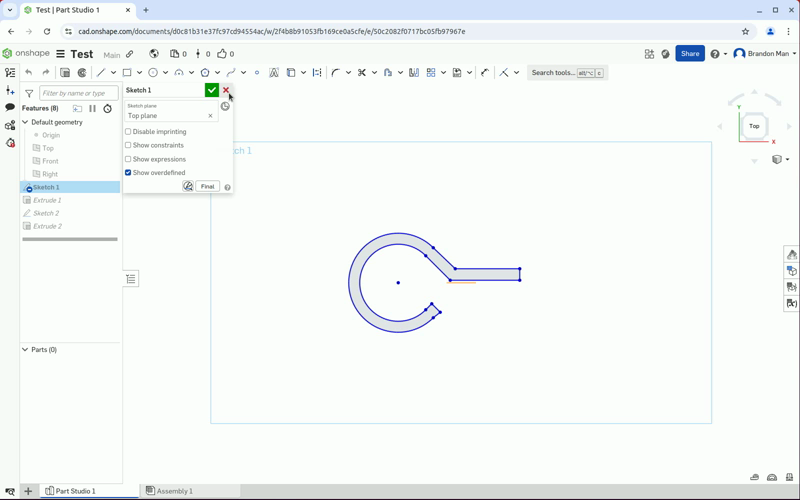
click(229, 92)
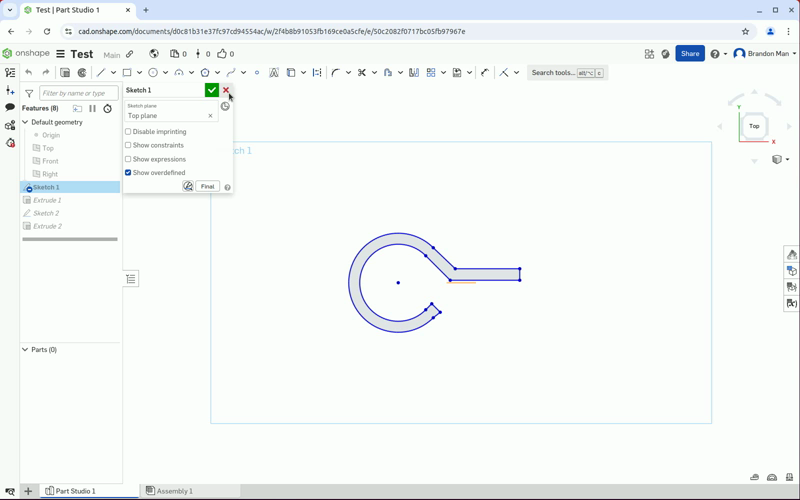
key(shift+s)
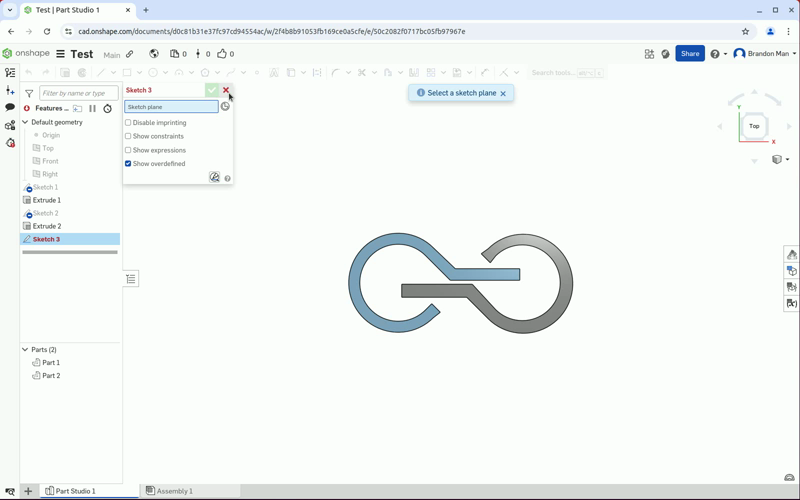
mouse_move(73, 150)
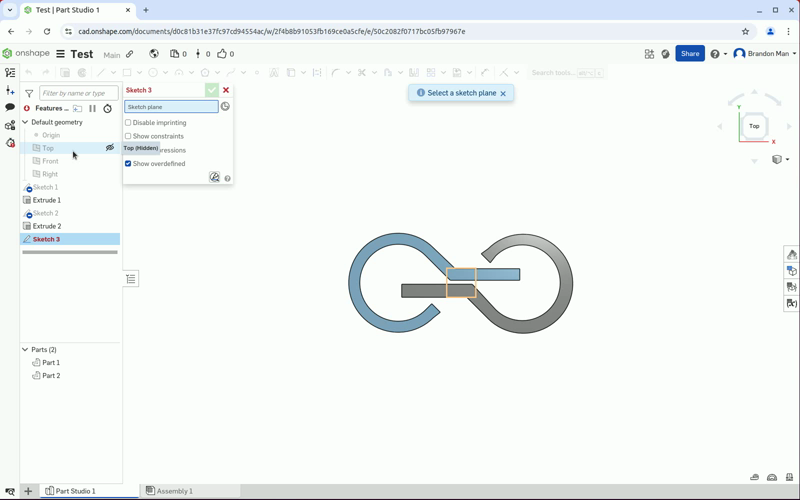
click(73, 150)
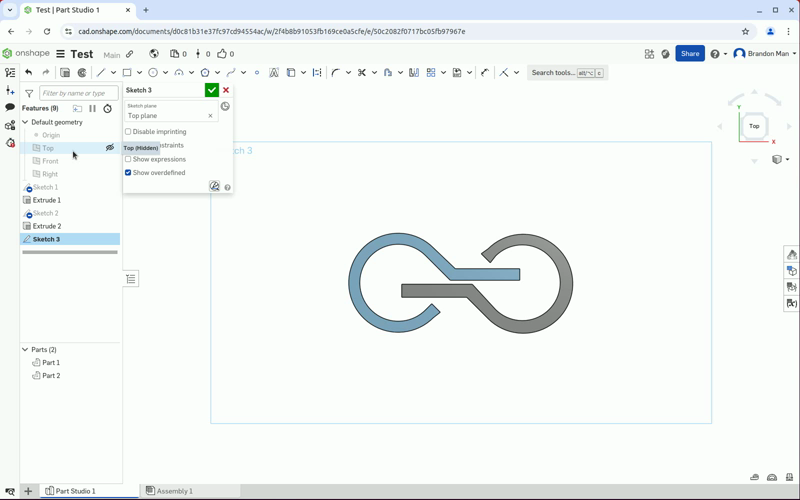
mouse_move(73, 352)
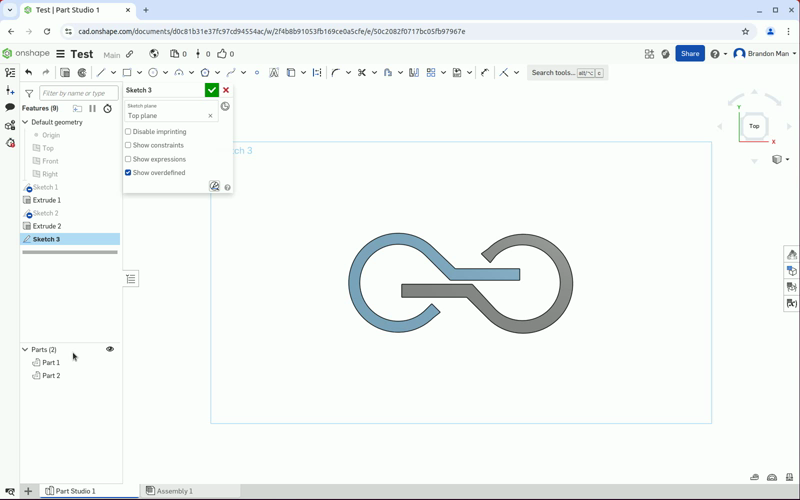
key(y)
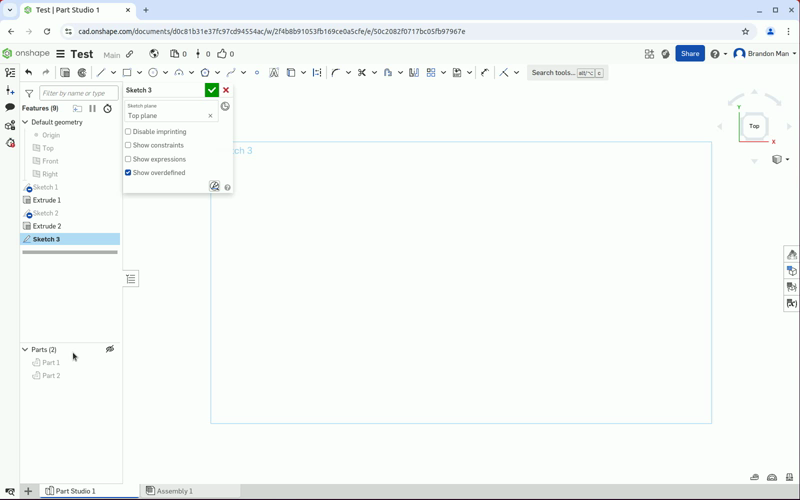
key(c)
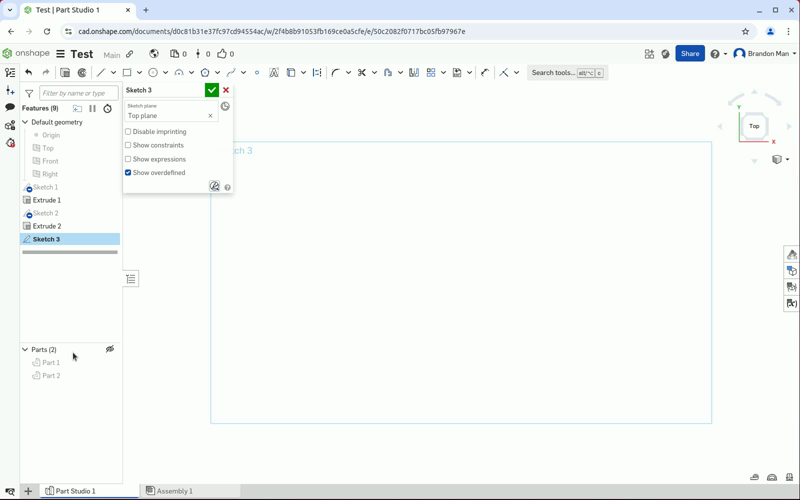
key_down(shift)
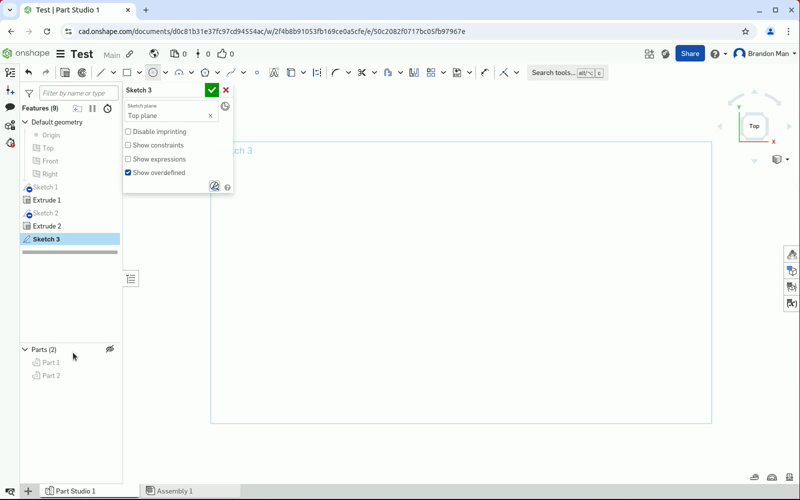
mouse_move(537, 274)
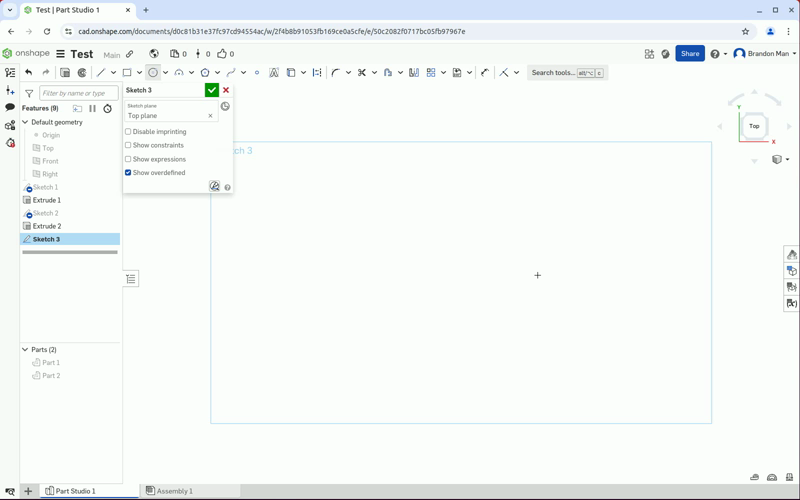
click(537, 274)
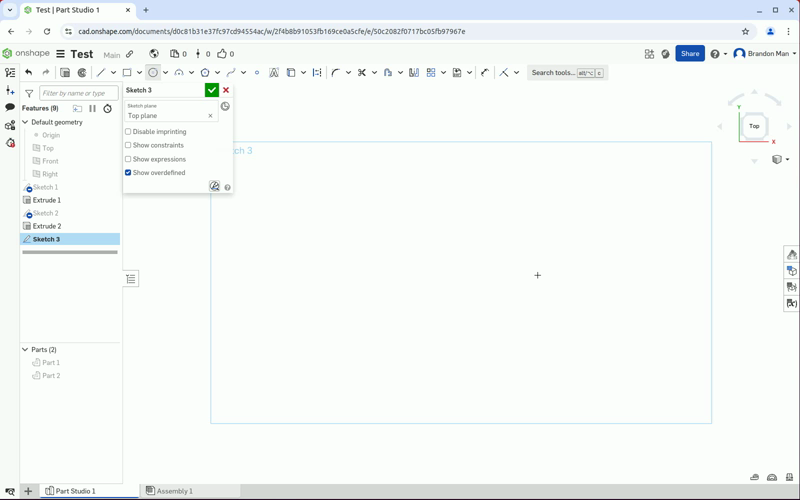
key_up(shift)
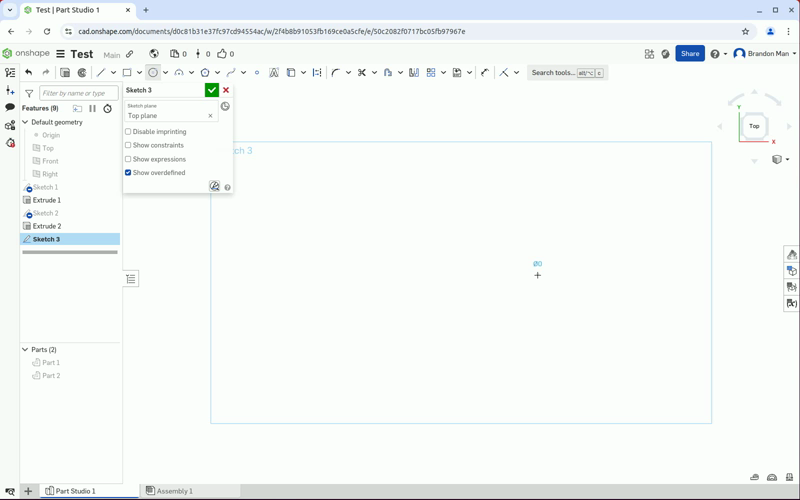
mouse_move(549, 274)
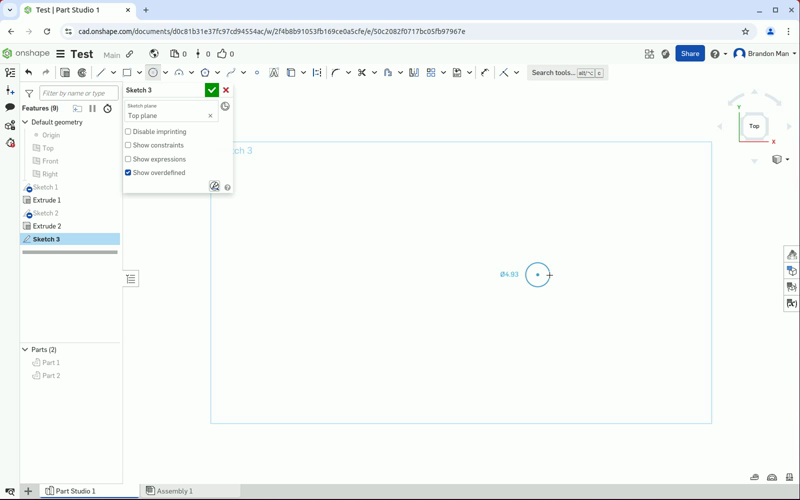
click(549, 274)
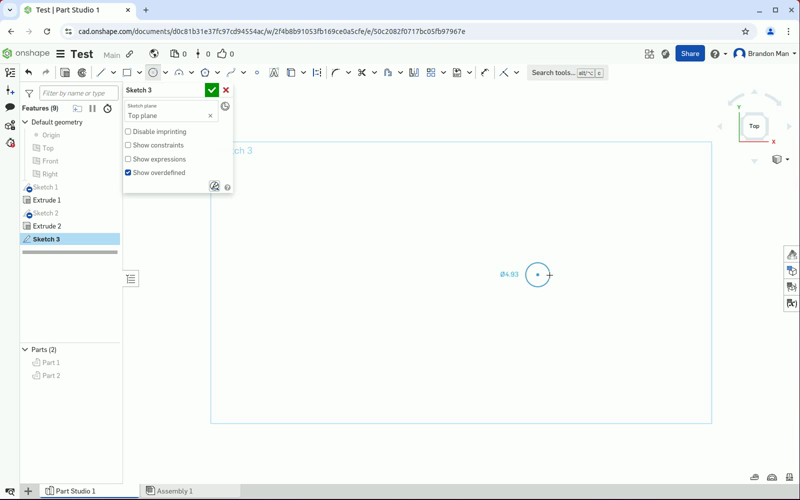
key(esc)
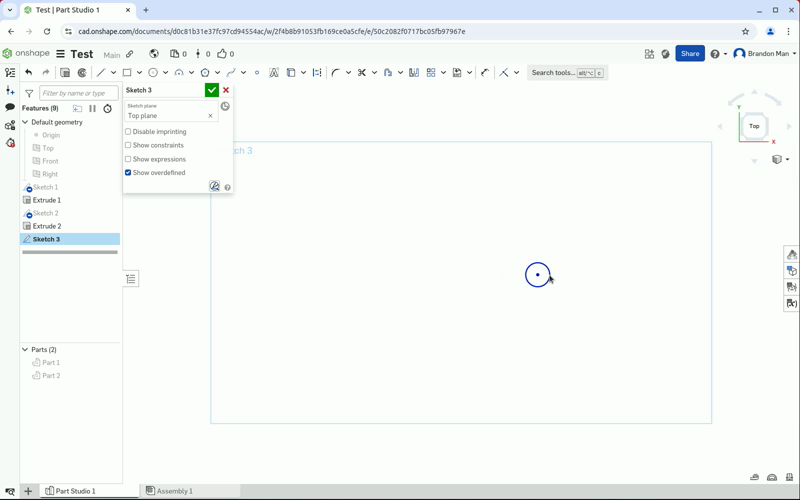
mouse_move(539, 284)
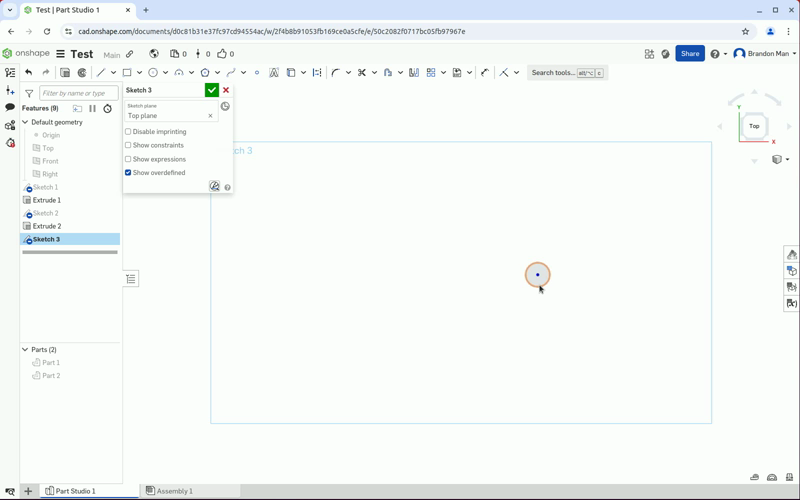
scroll(6)
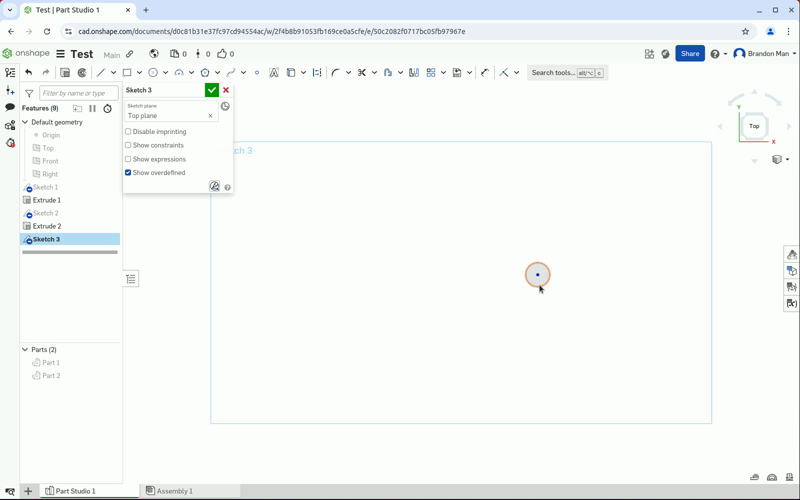
scroll(6)
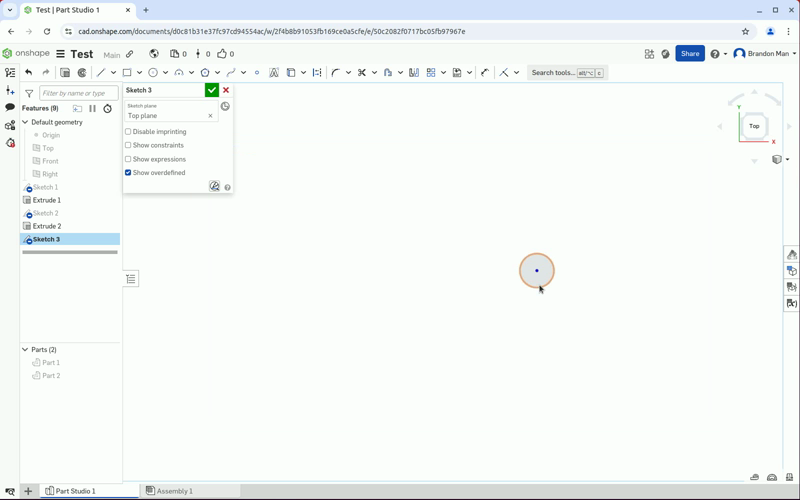
scroll(6)
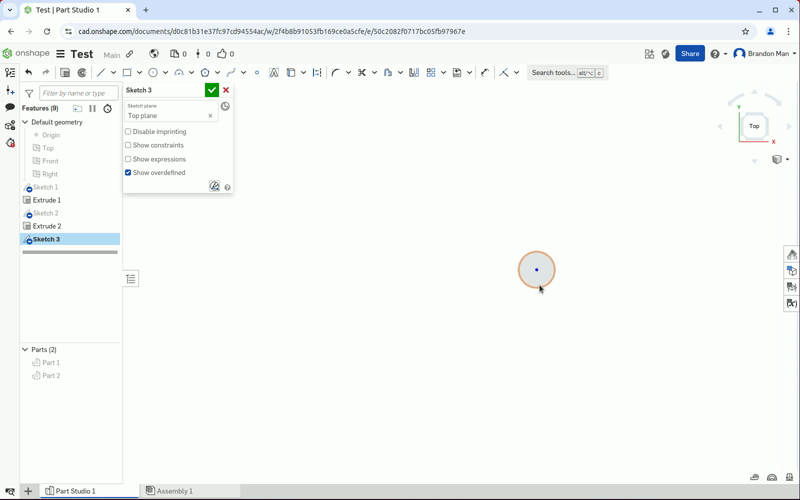
scroll(6)
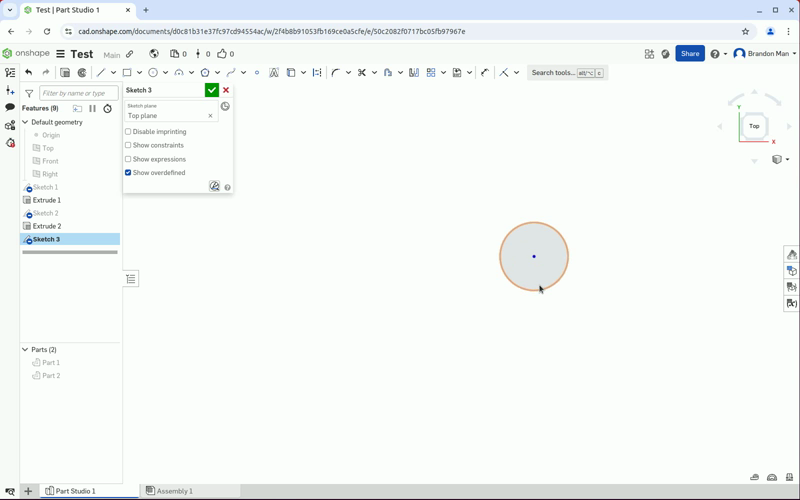
scroll(6)
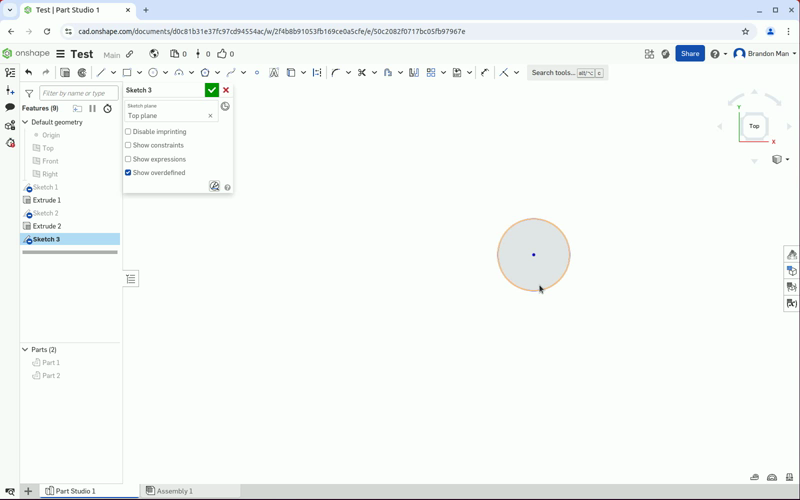
scroll(6)
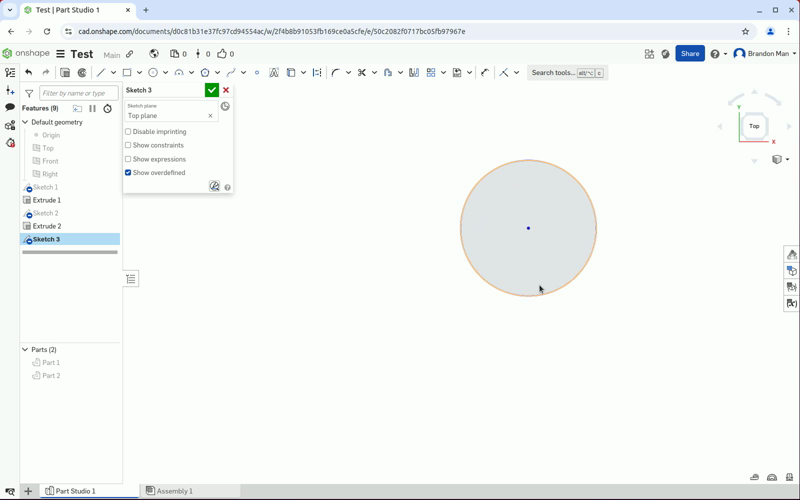
scroll(6)
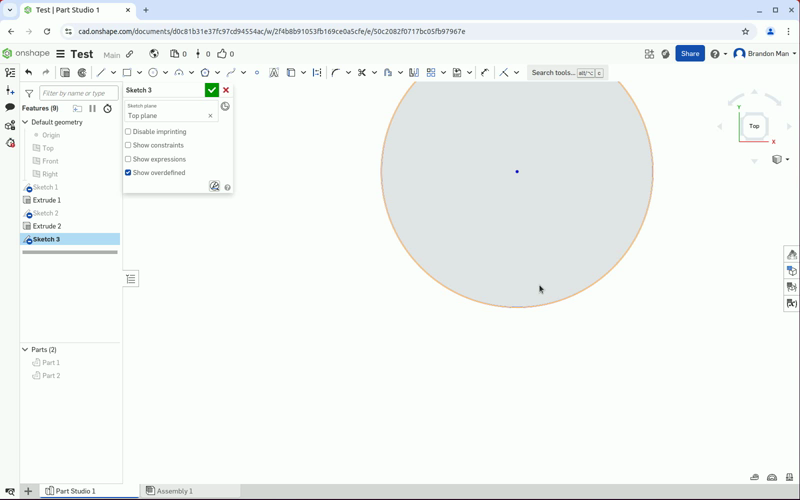
click(539, 284)
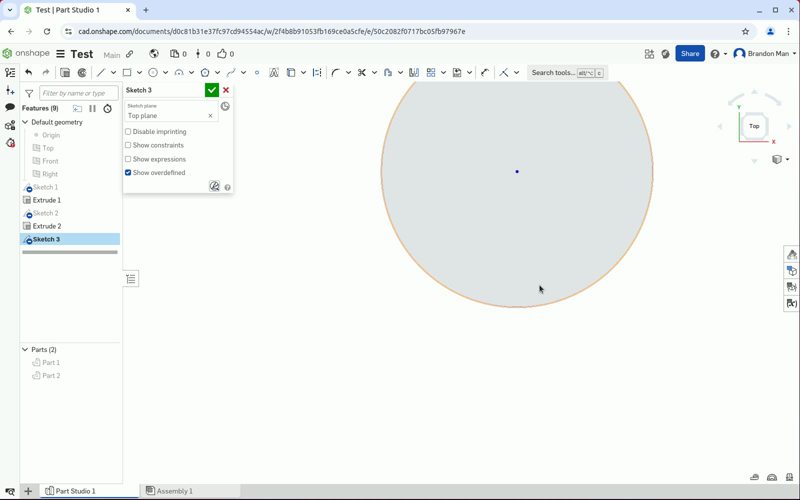
scroll(-6)
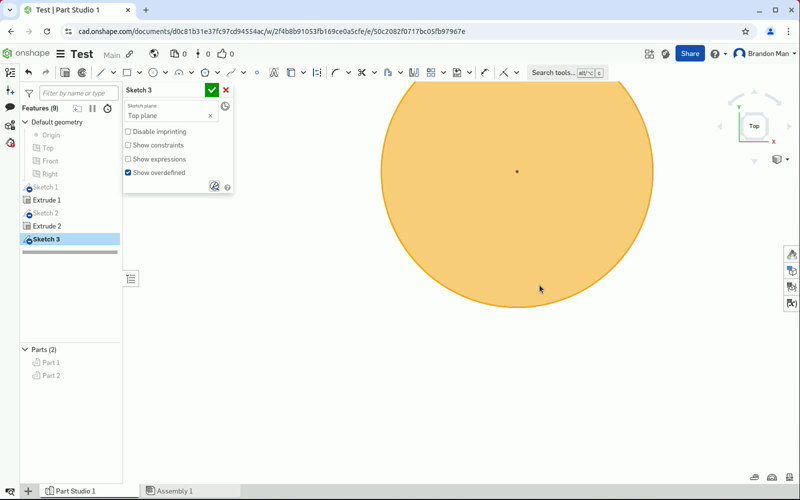
scroll(-6)
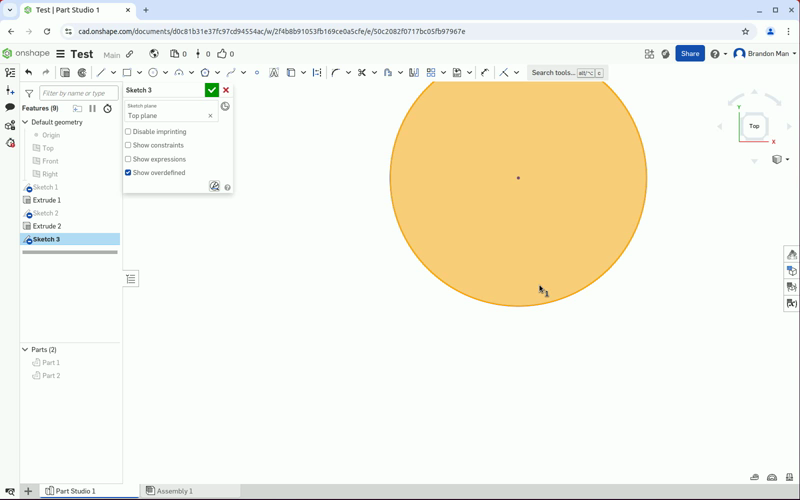
scroll(-6)
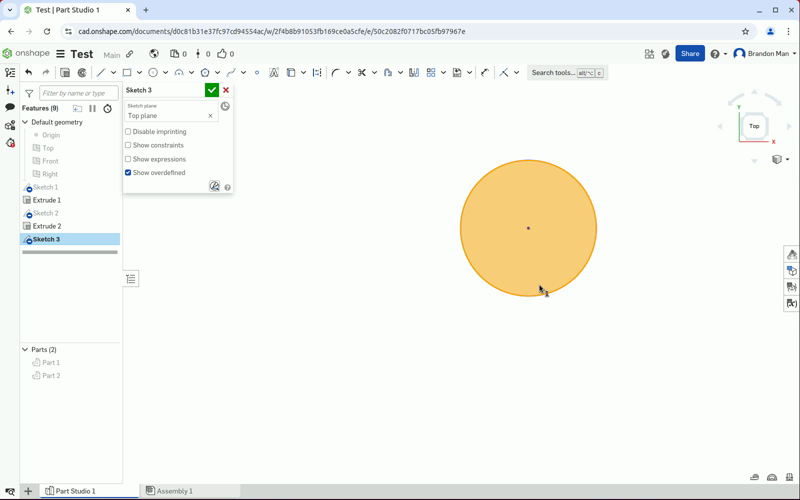
scroll(-6)
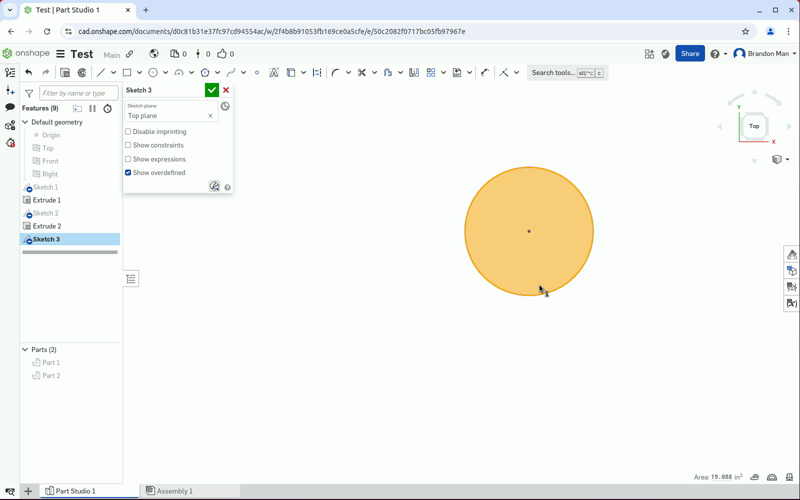
scroll(-6)
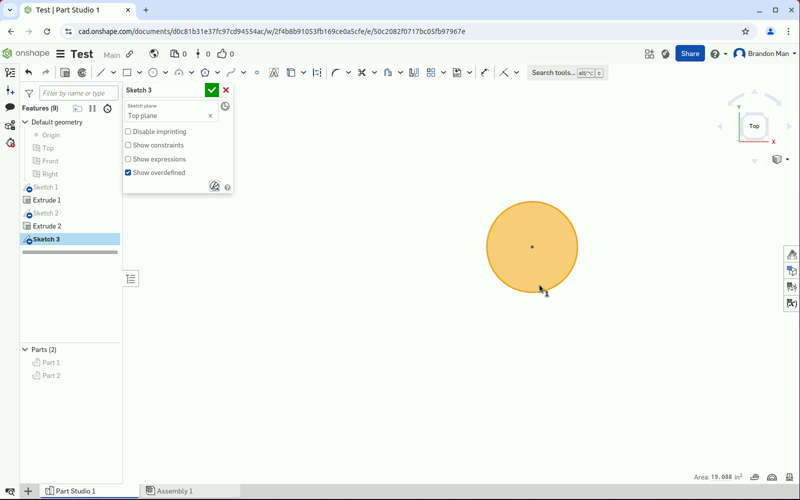
scroll(-6)
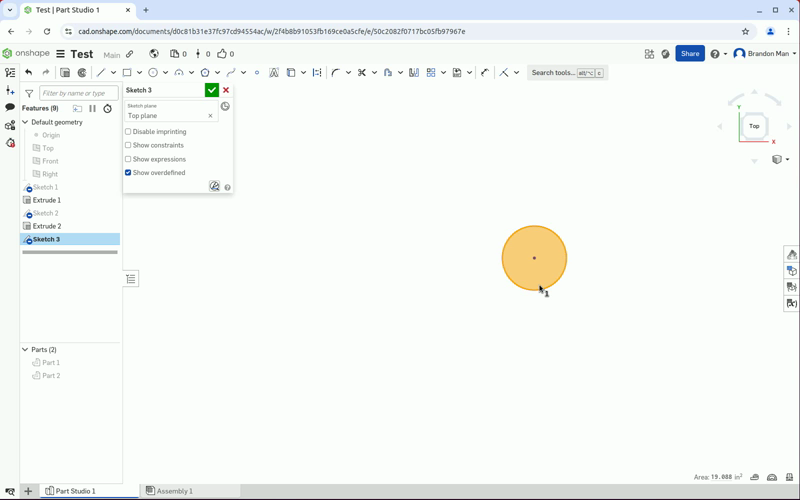
scroll(-6)
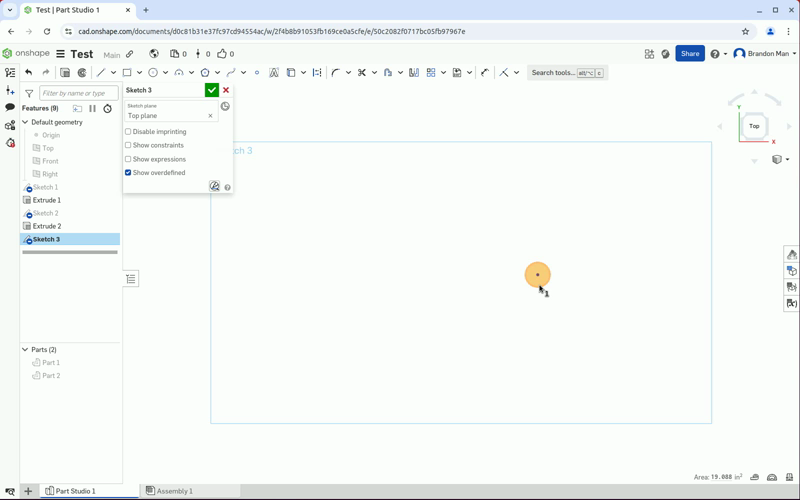
mouse_move(73, 352)
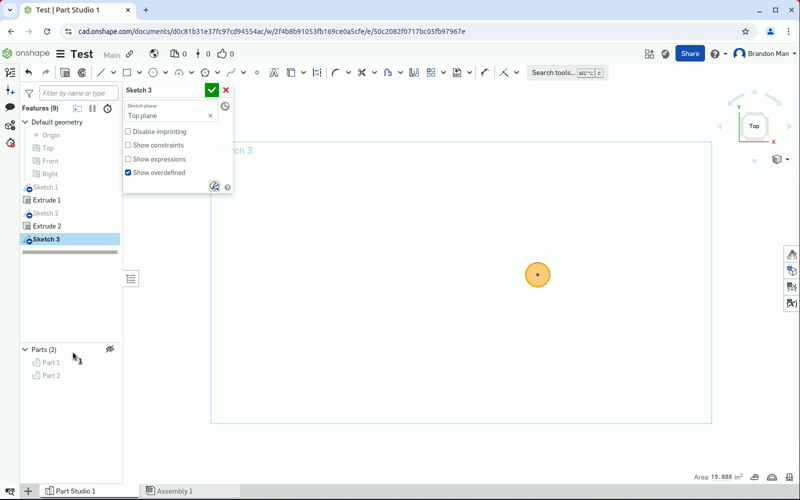
key(shift+y)
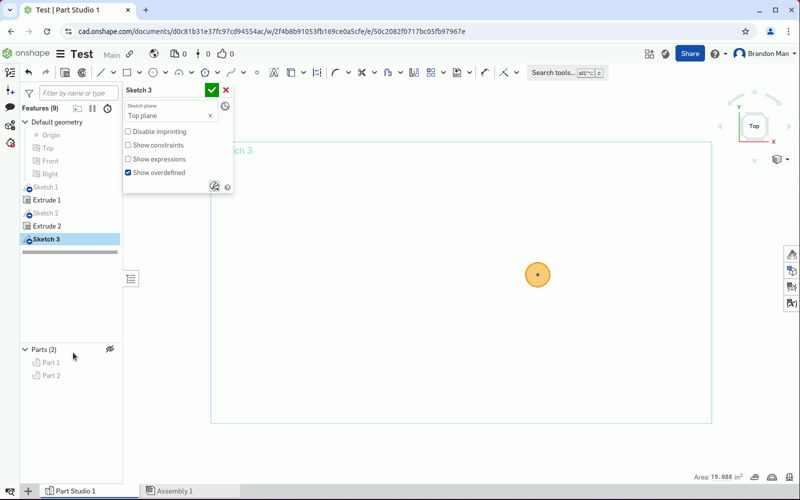
key(shift+e)
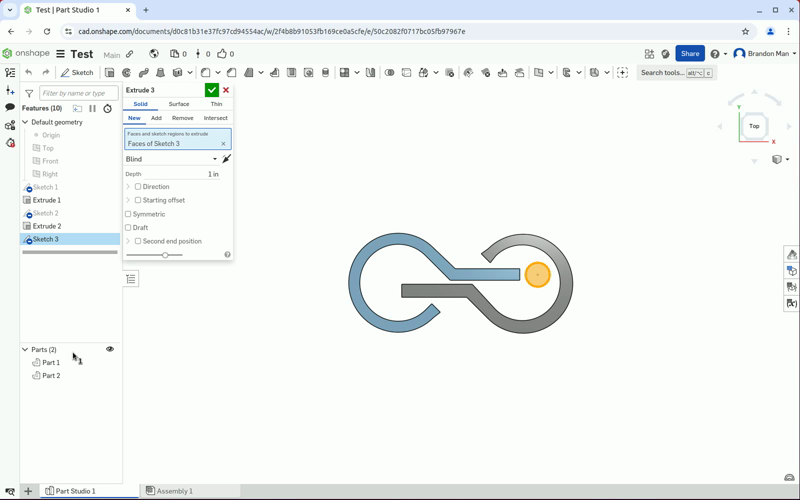
mouse_move(143, 106)
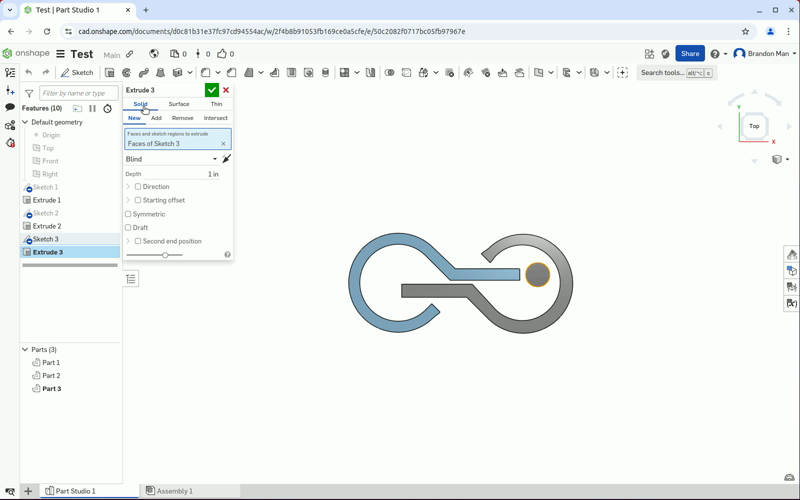
click(143, 106)
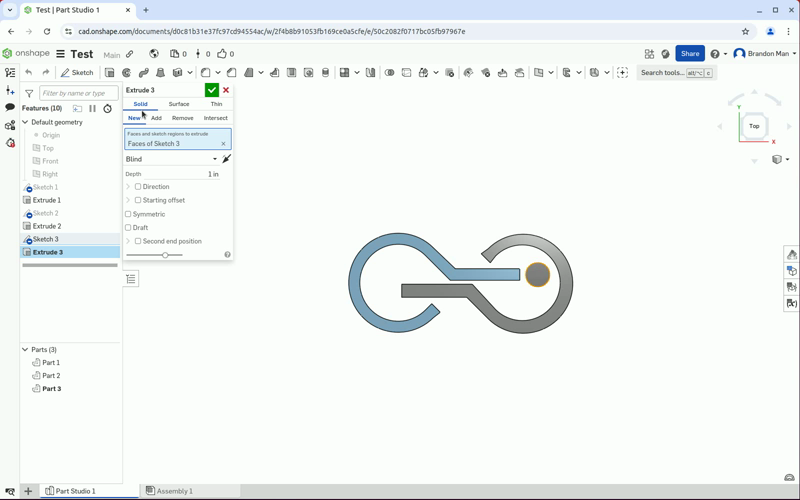
mouse_move(137, 120)
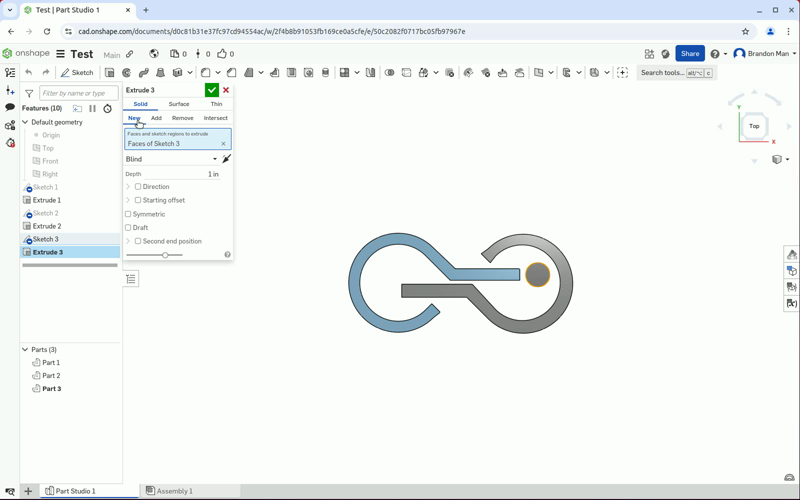
click(137, 120)
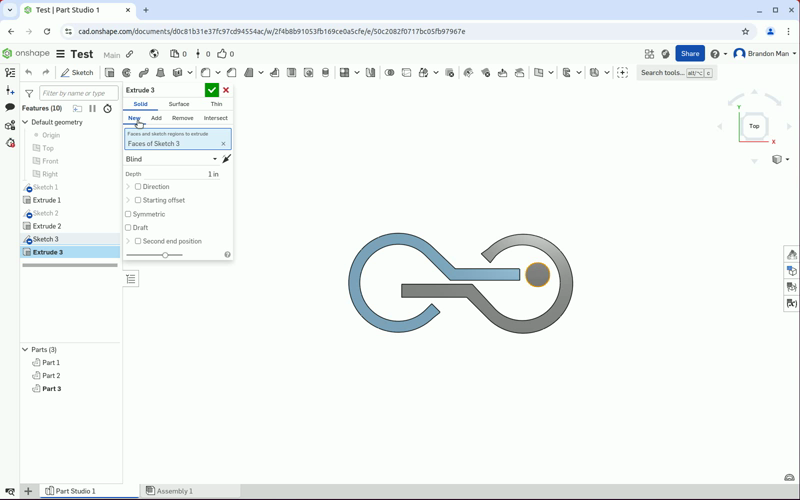
key(tab, 4)
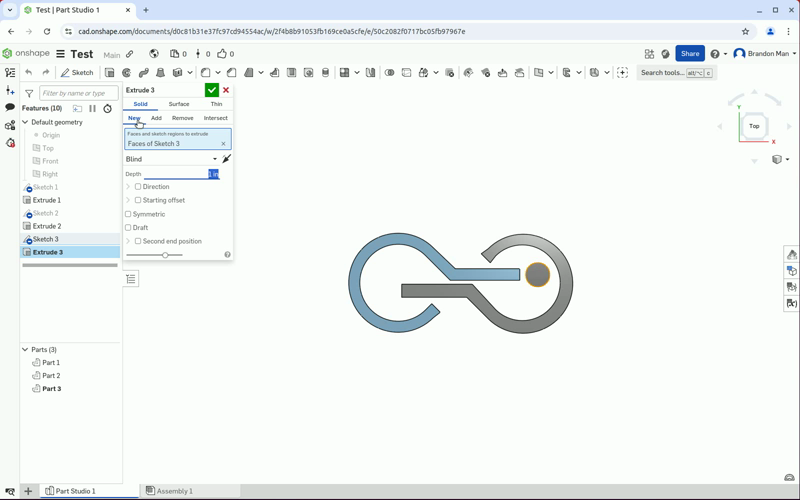
text(1.204)
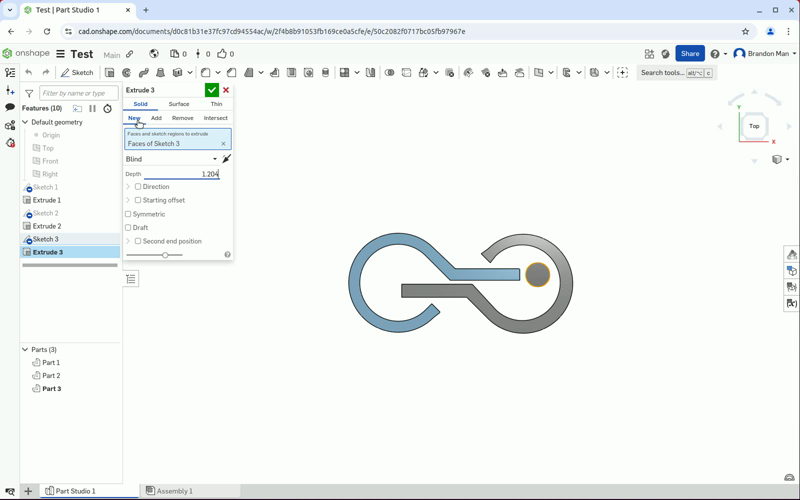
key(enter)
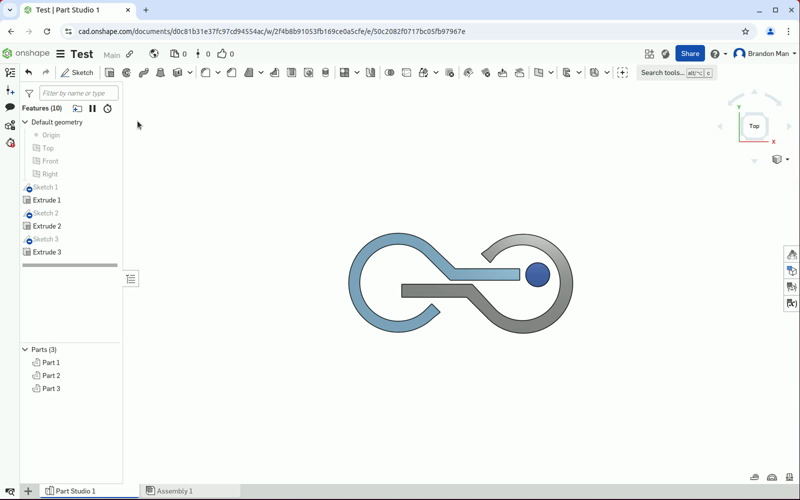
key(shift+h)
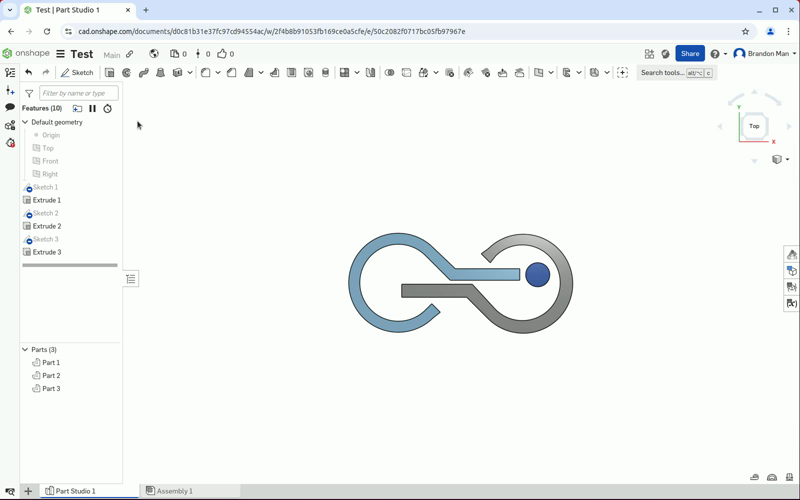
key(shift+h)
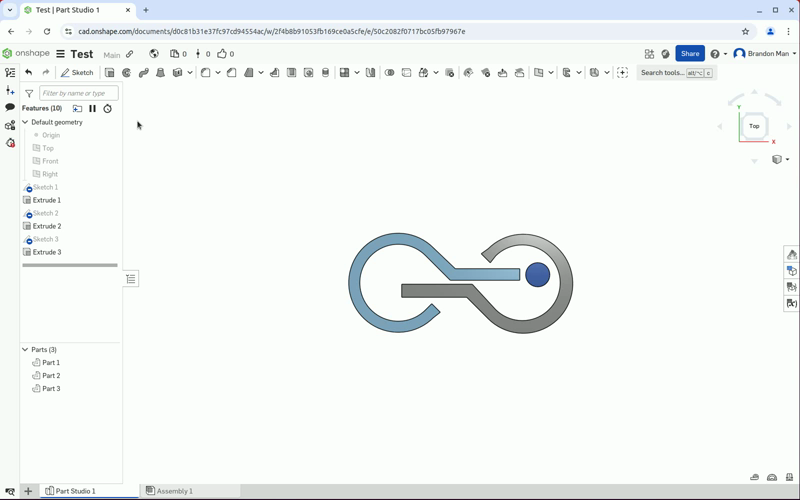
mouse_move(73, 189)
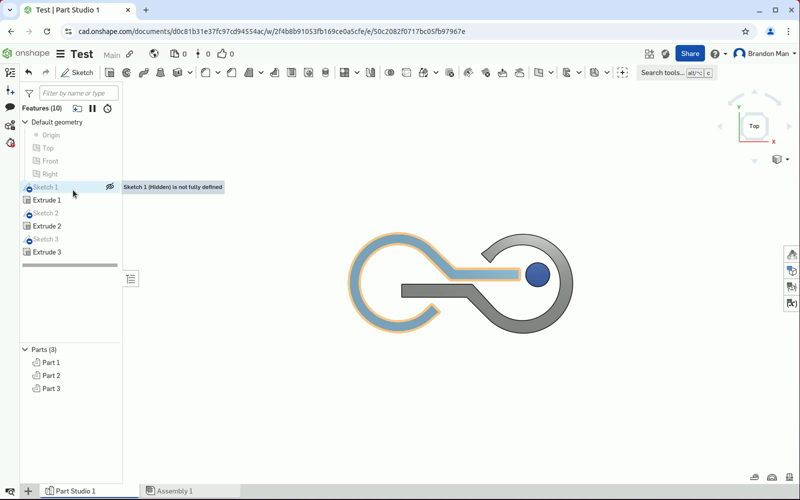
click(73, 189)
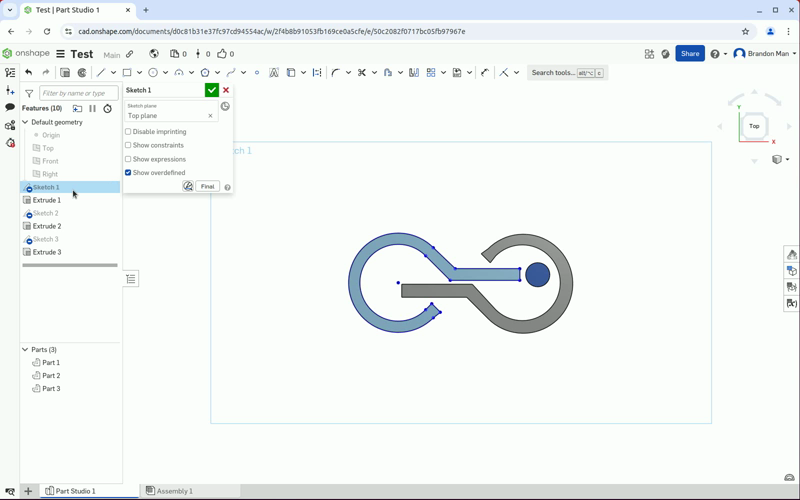
mouse_move(229, 92)
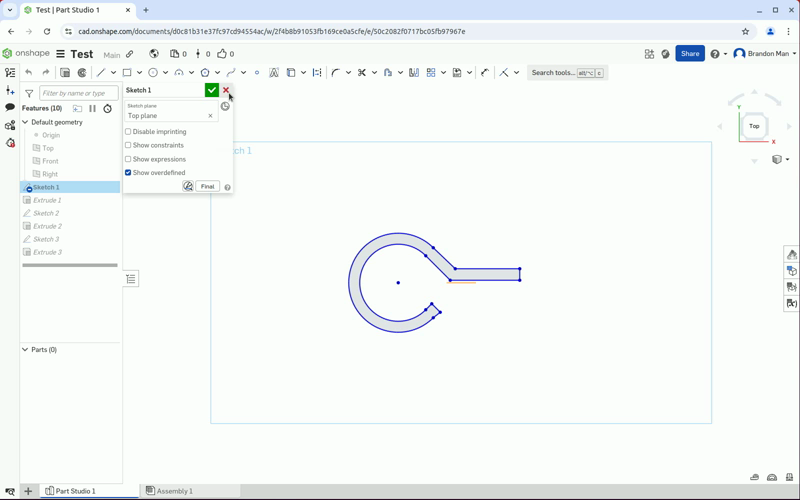
click(229, 92)
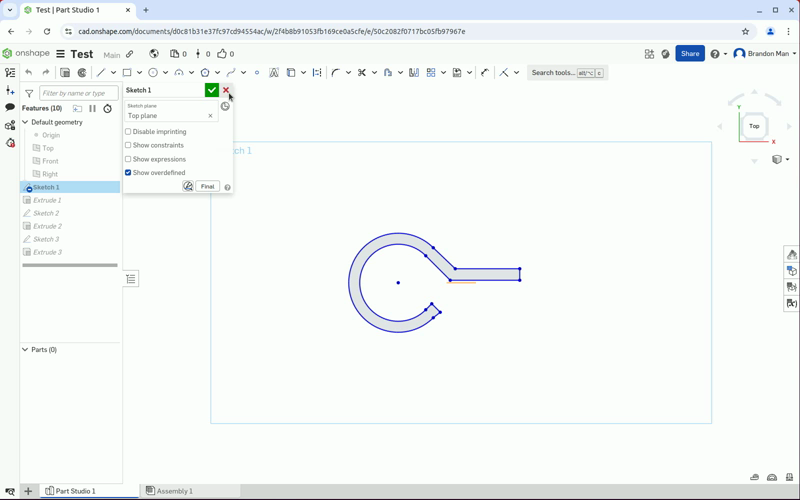
key(shift+s)
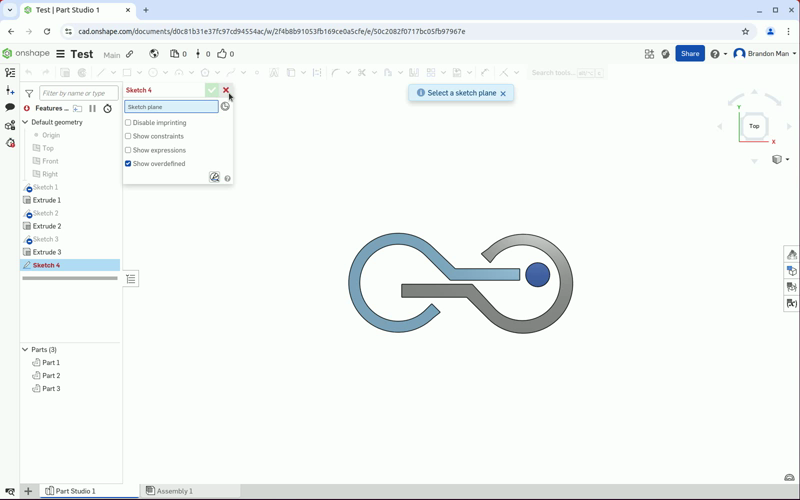
mouse_move(73, 150)
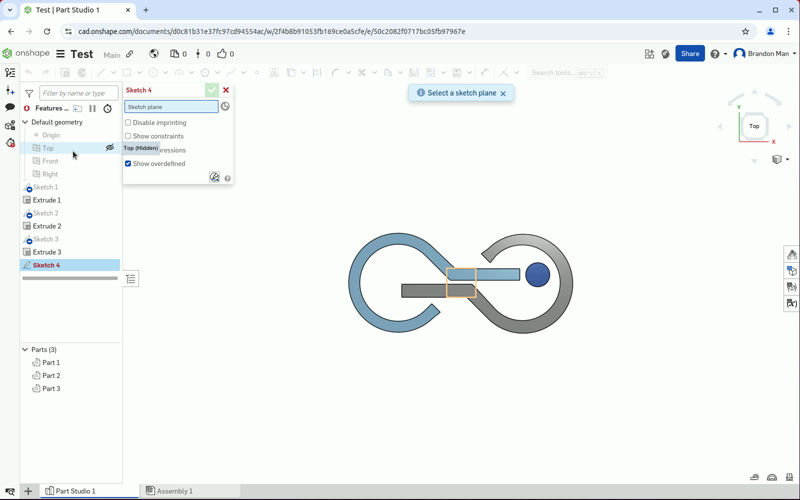
click(73, 150)
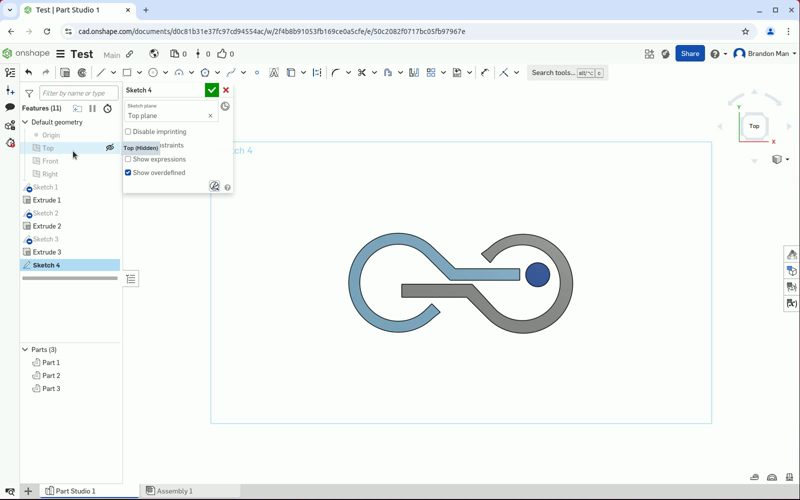
mouse_move(73, 352)
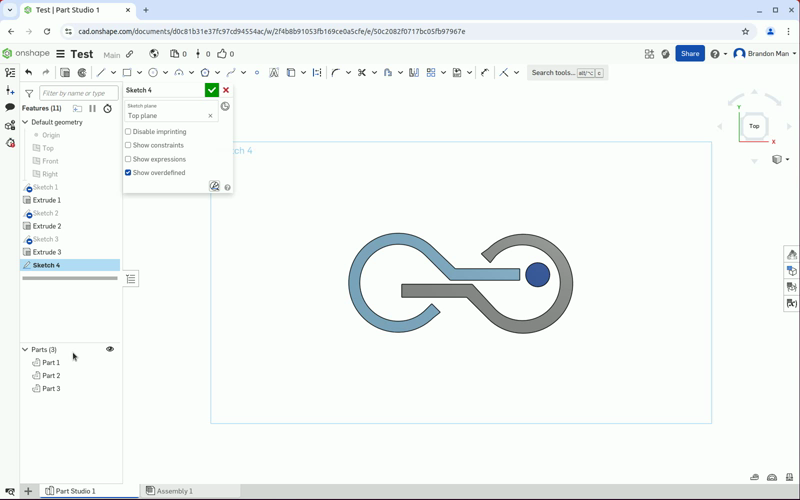
key(y)
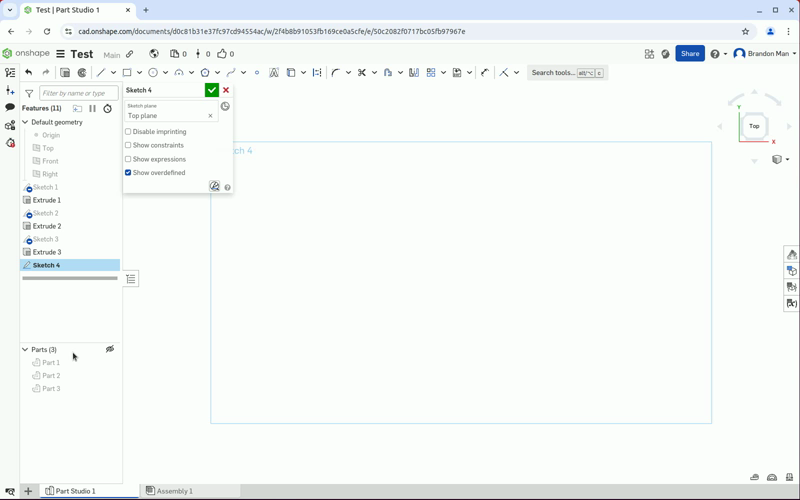
key(c)
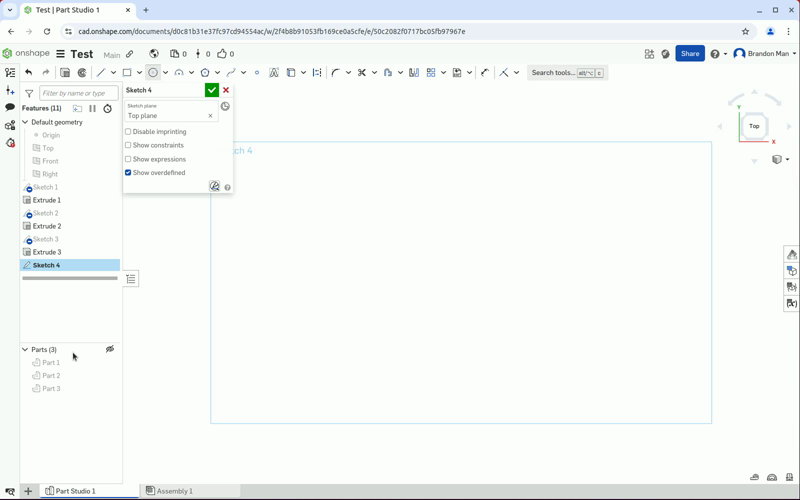
key_down(shift)
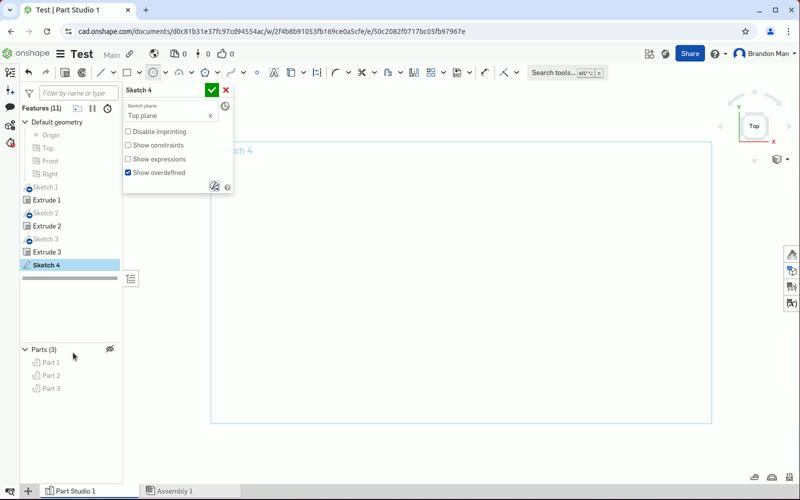
mouse_move(385, 291)
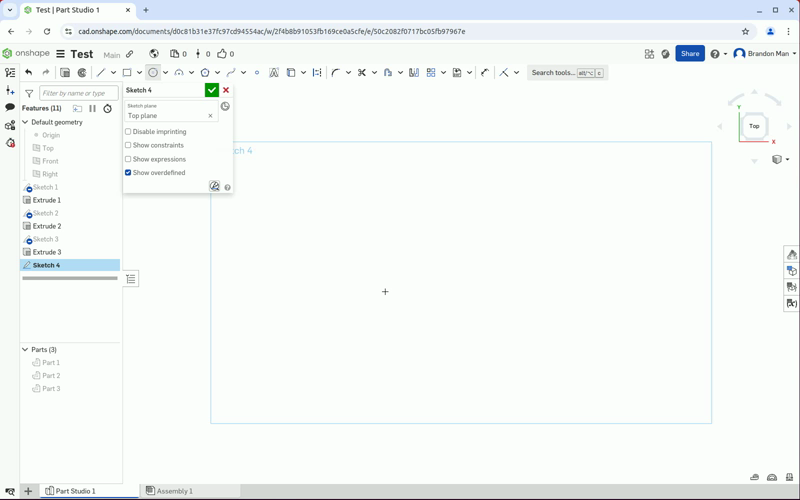
click(385, 291)
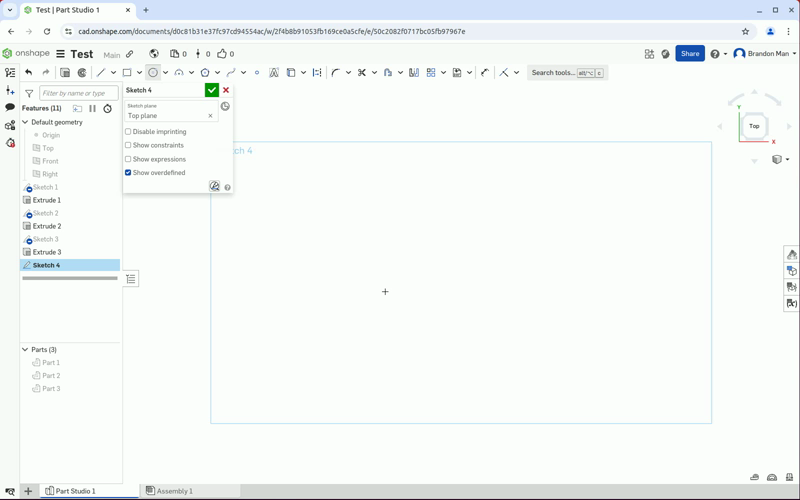
key_up(shift)
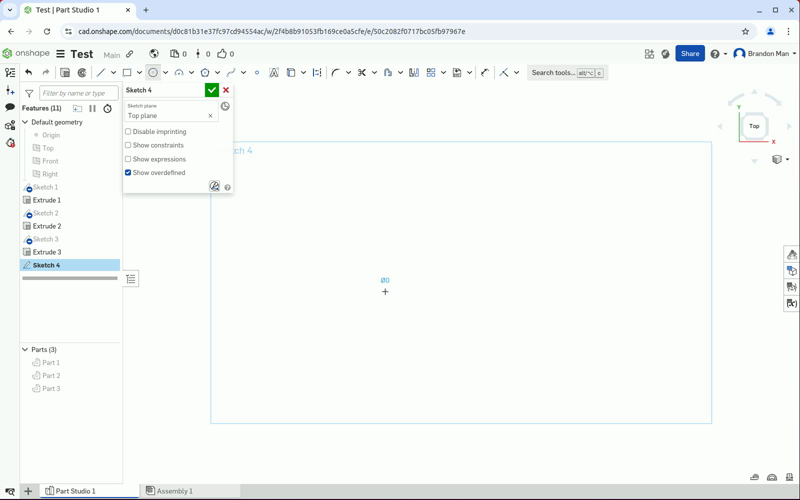
mouse_move(397, 291)
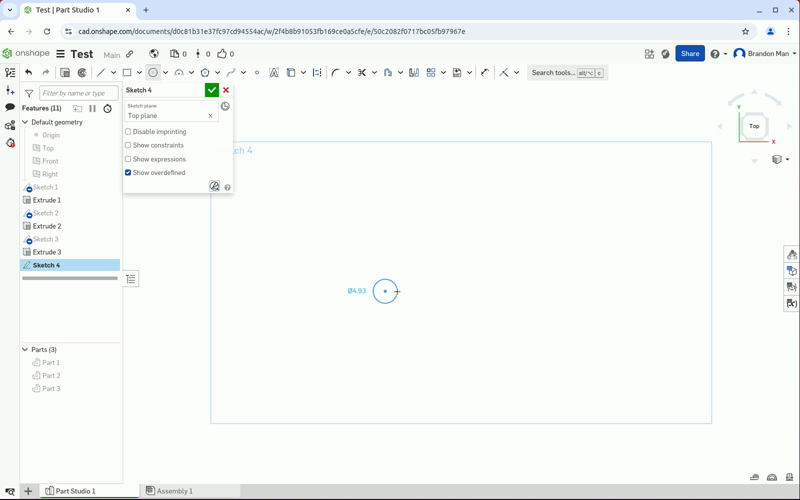
click(397, 291)
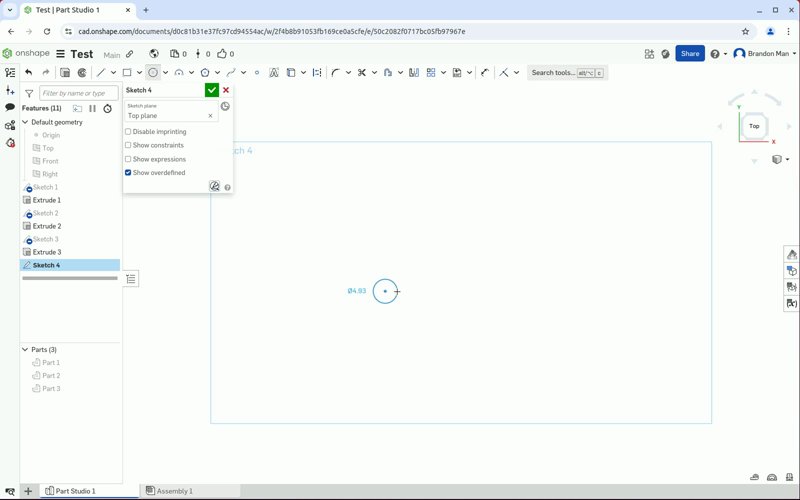
key(esc)
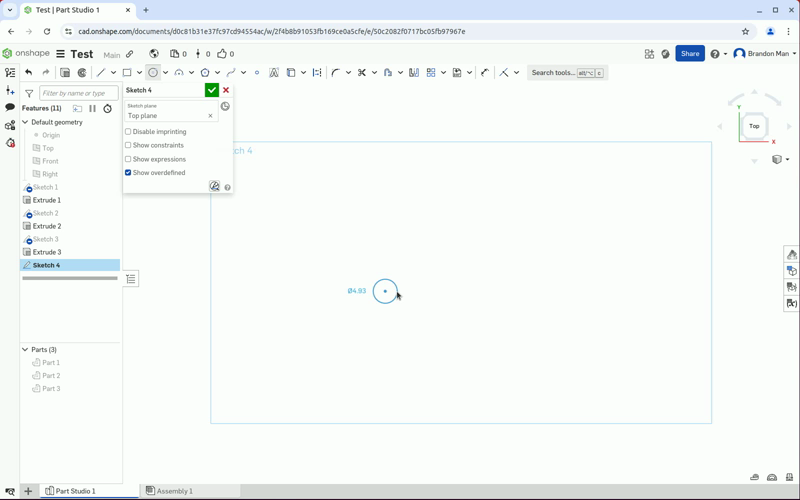
mouse_move(381, 287)
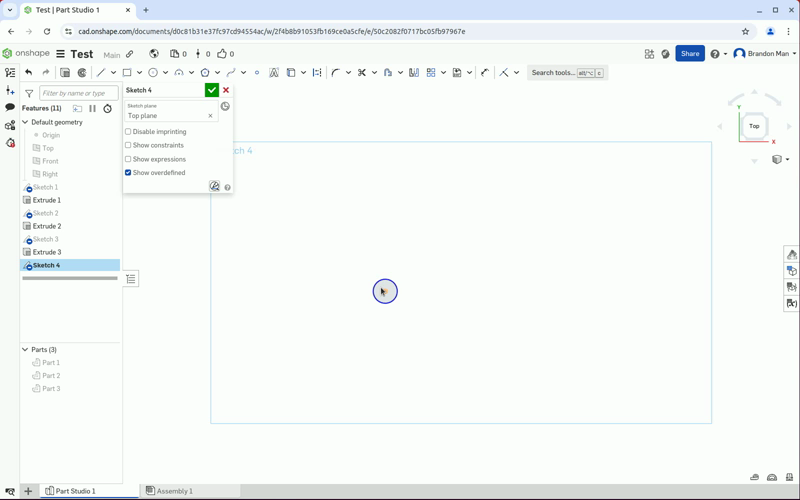
scroll(6)
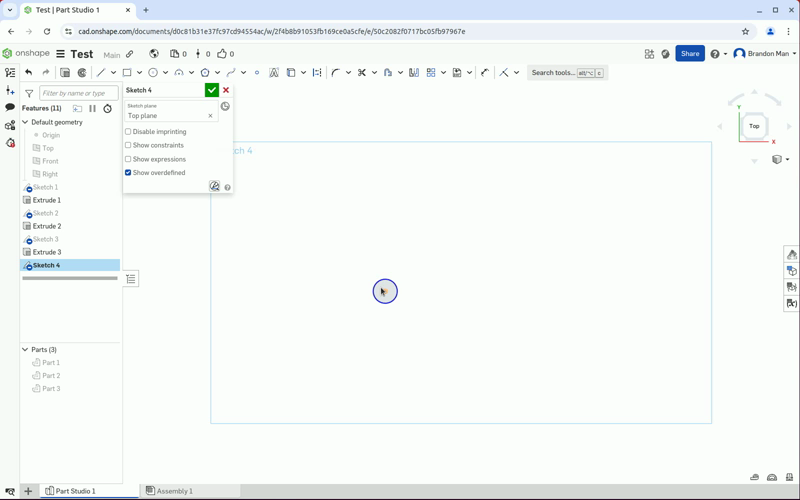
scroll(6)
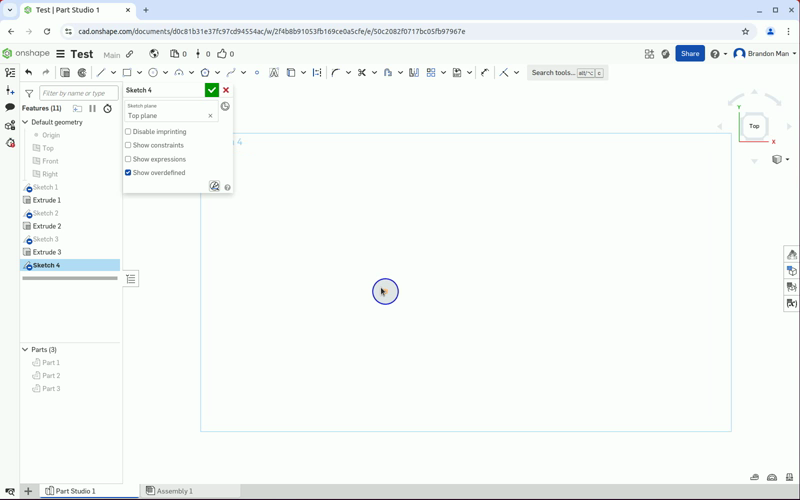
scroll(6)
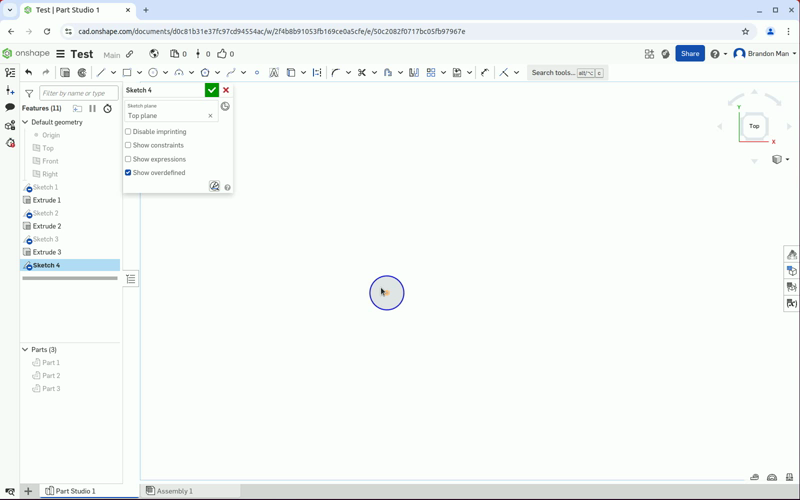
scroll(6)
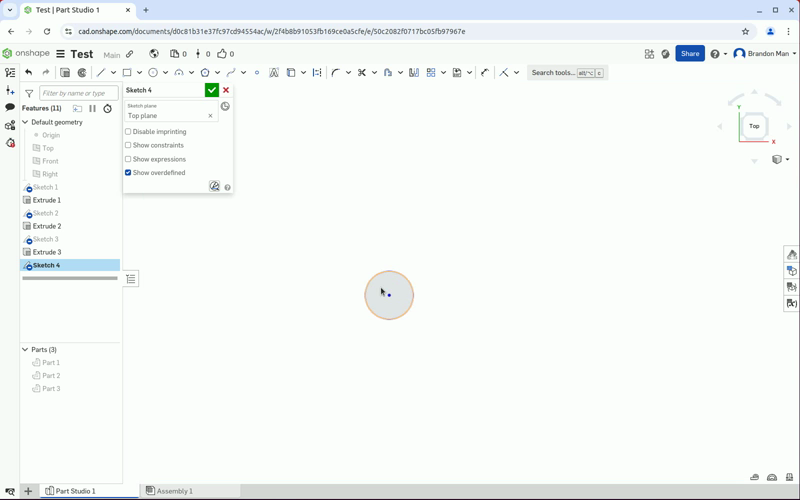
scroll(6)
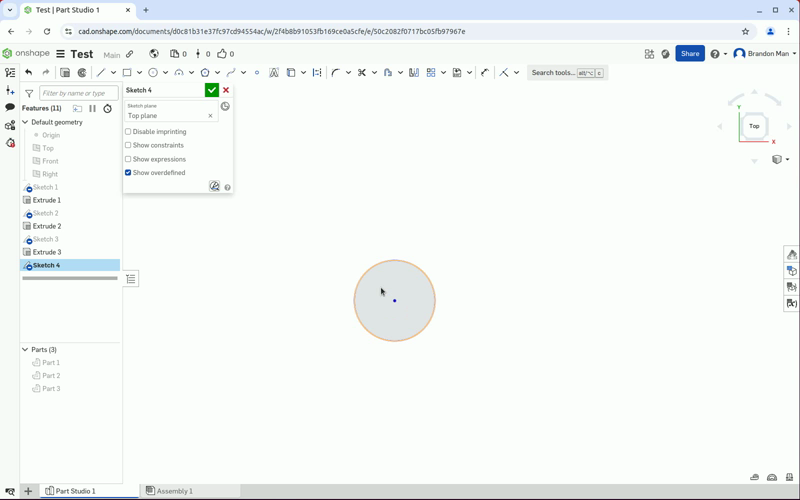
scroll(6)
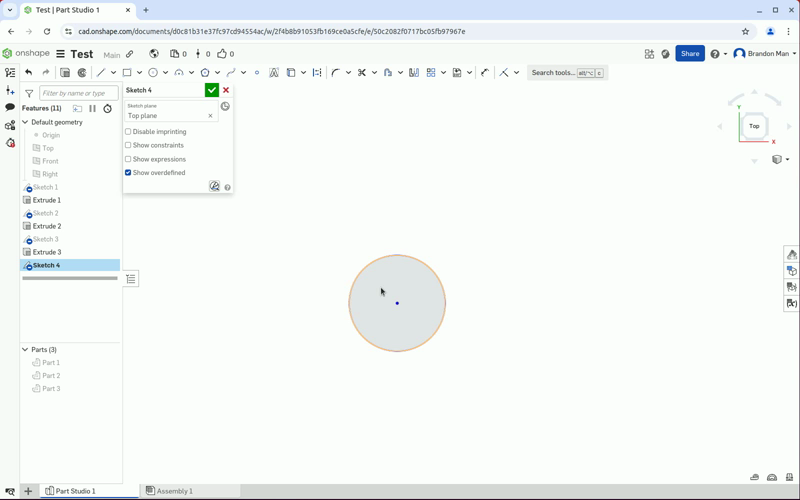
scroll(6)
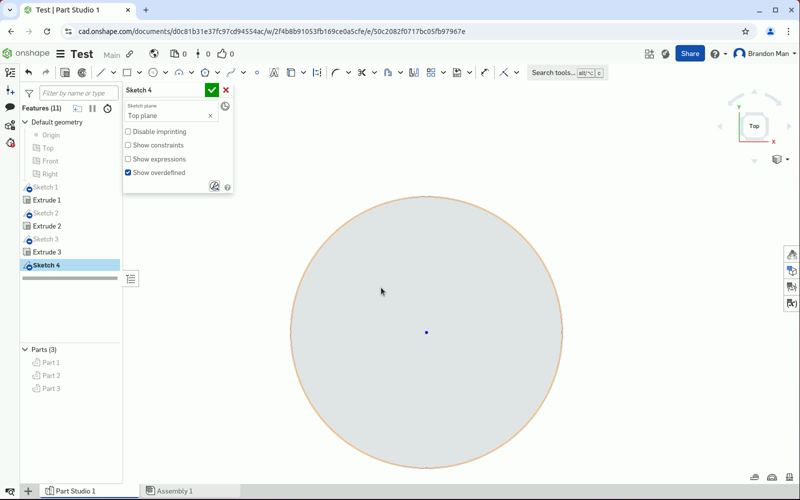
click(381, 287)
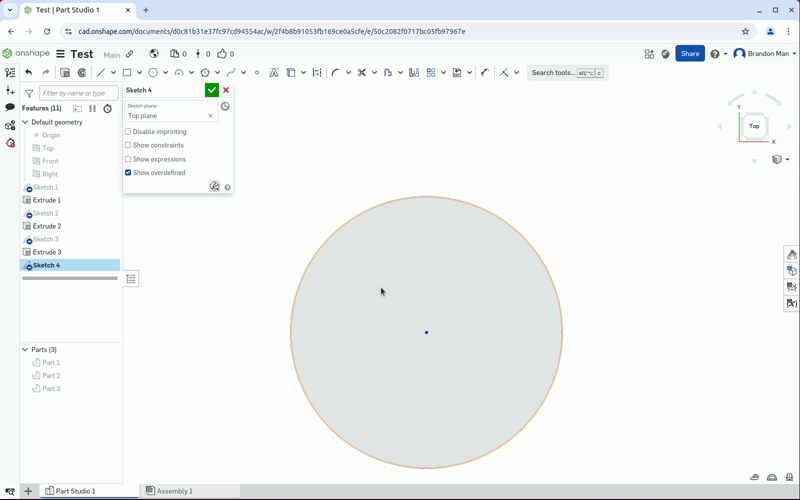
scroll(-6)
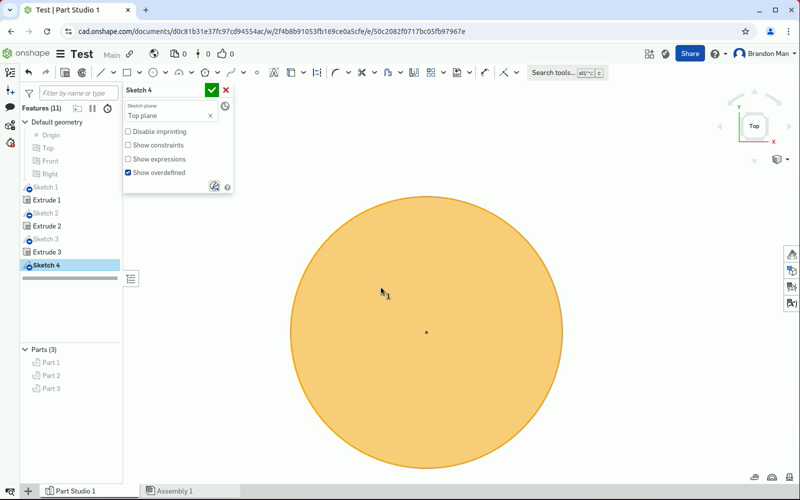
scroll(-6)
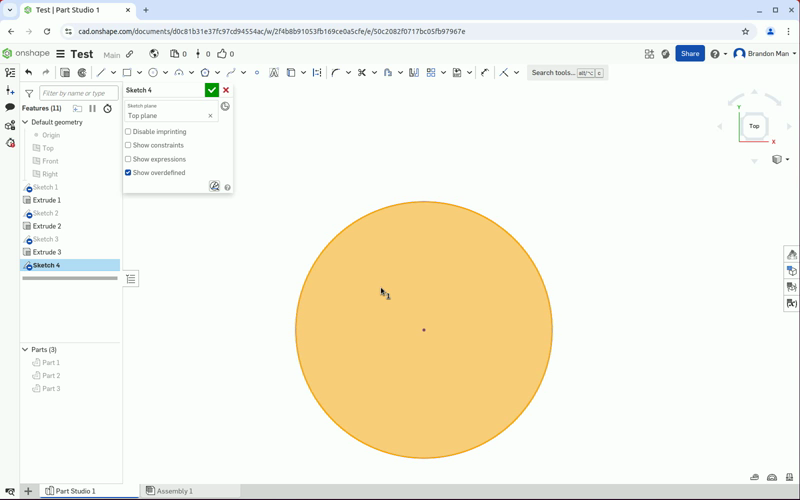
scroll(-6)
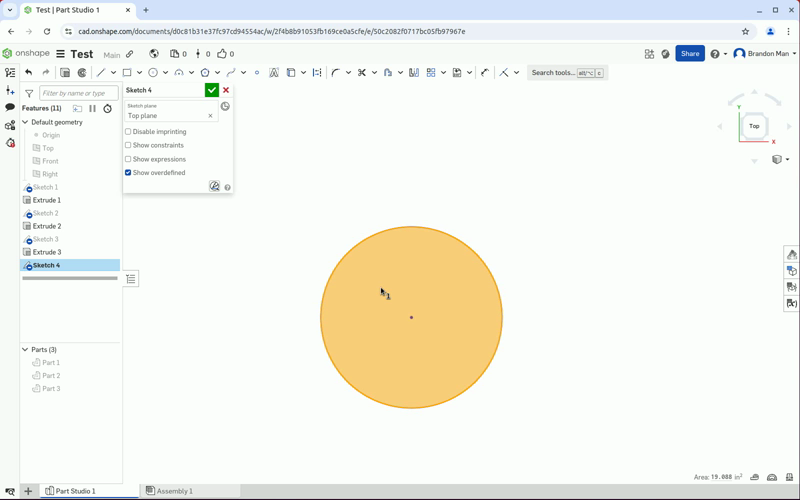
scroll(-6)
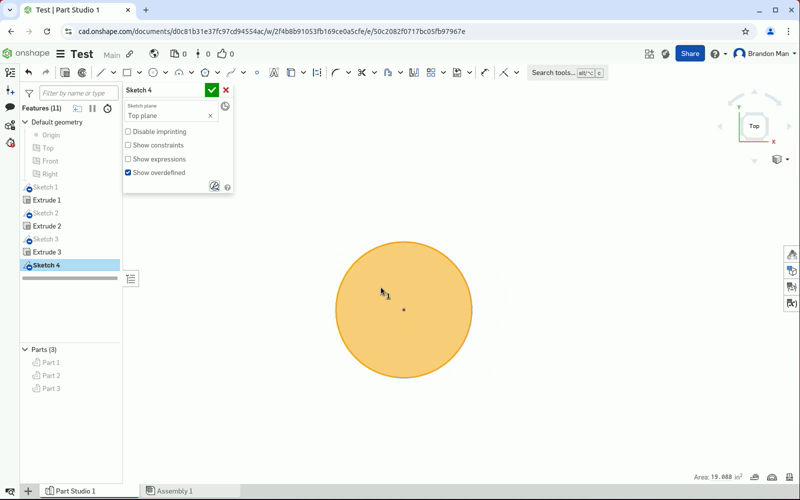
scroll(-6)
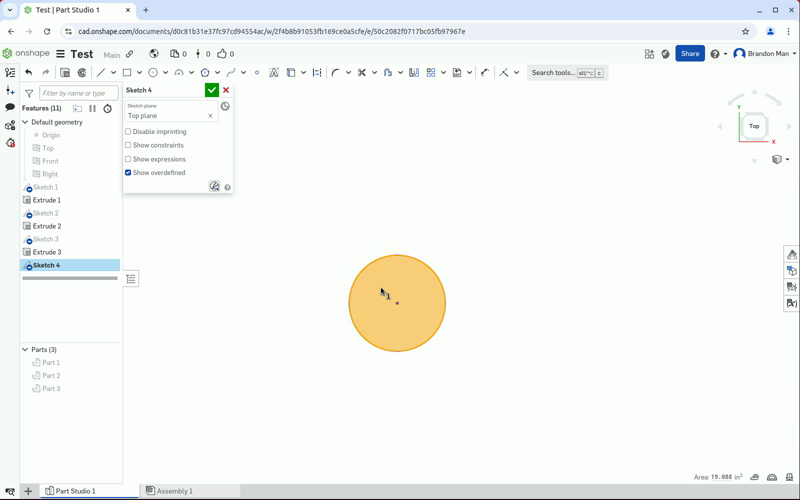
scroll(-6)
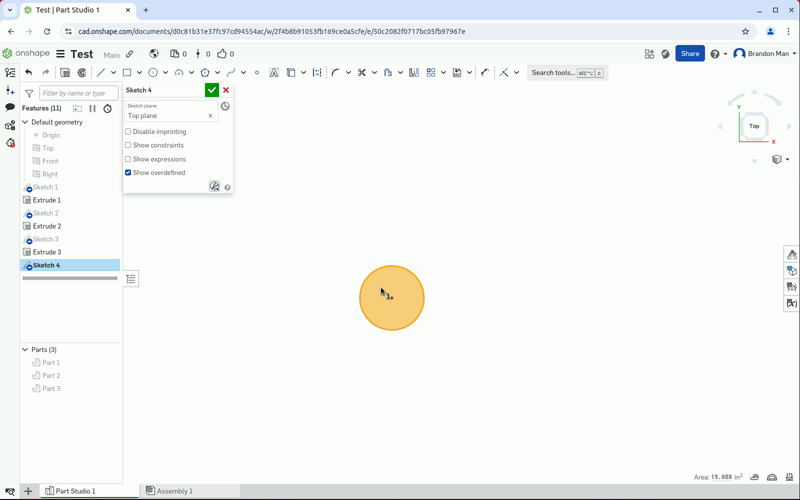
scroll(-6)
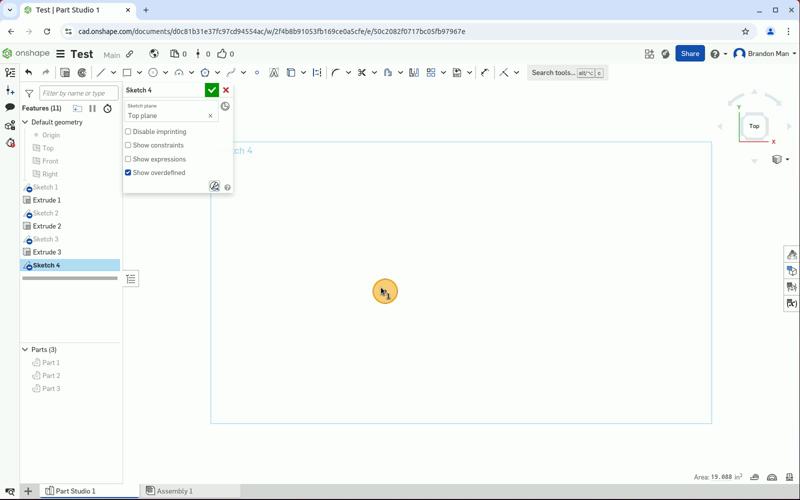
mouse_move(73, 352)
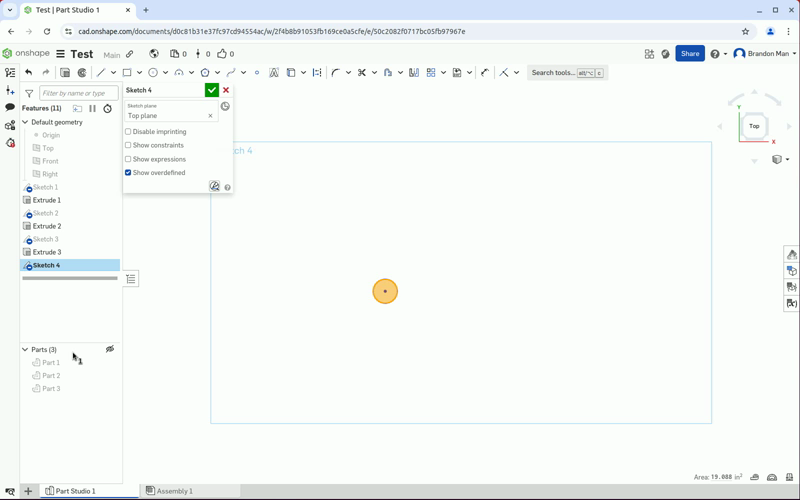
key(shift+y)
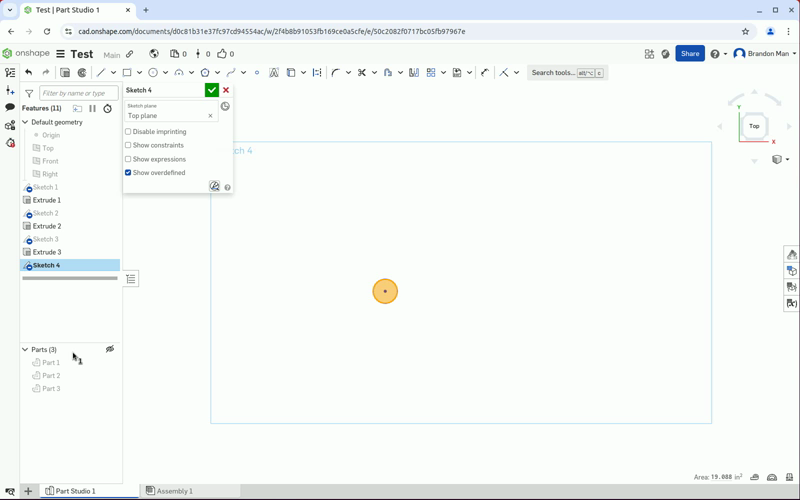
key(shift+e)
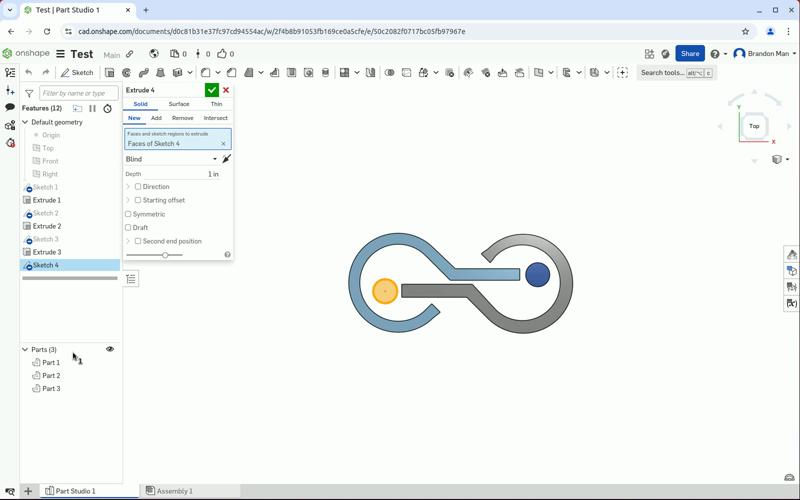
mouse_move(143, 106)
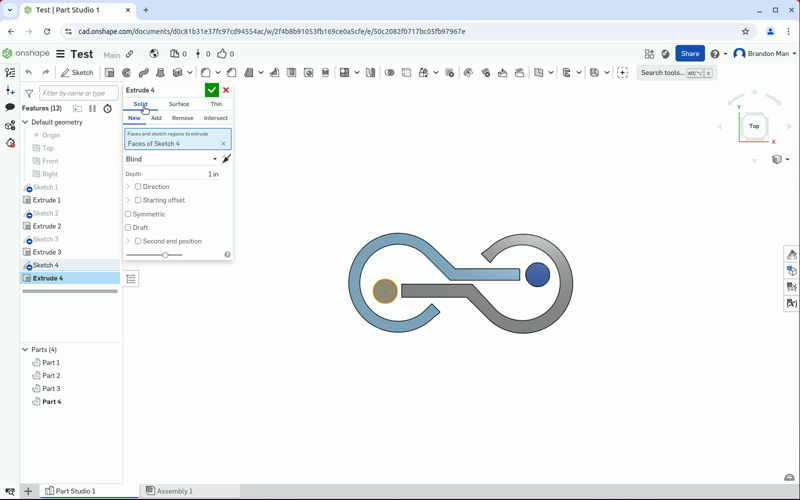
click(143, 106)
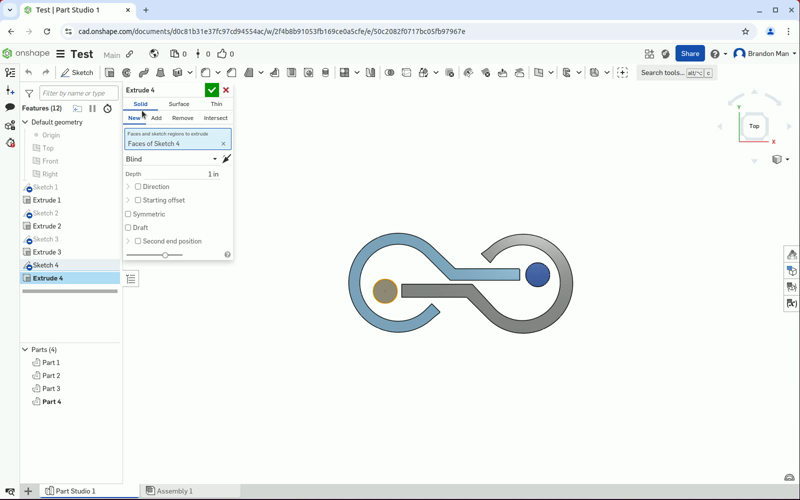
mouse_move(137, 120)
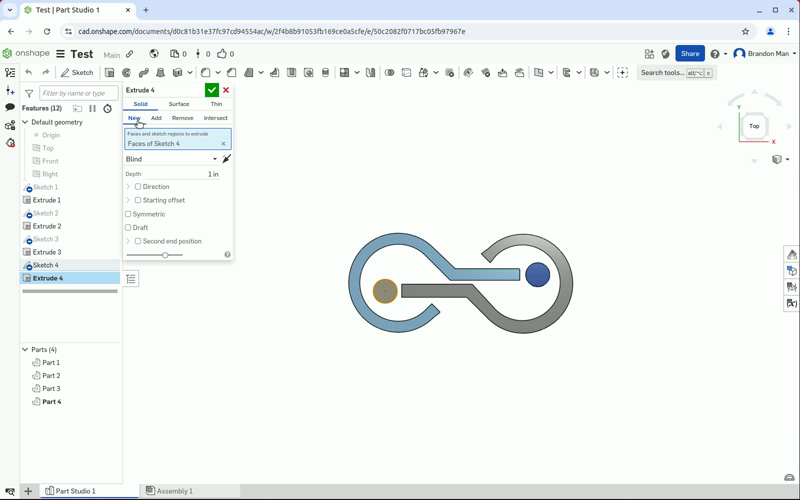
click(137, 120)
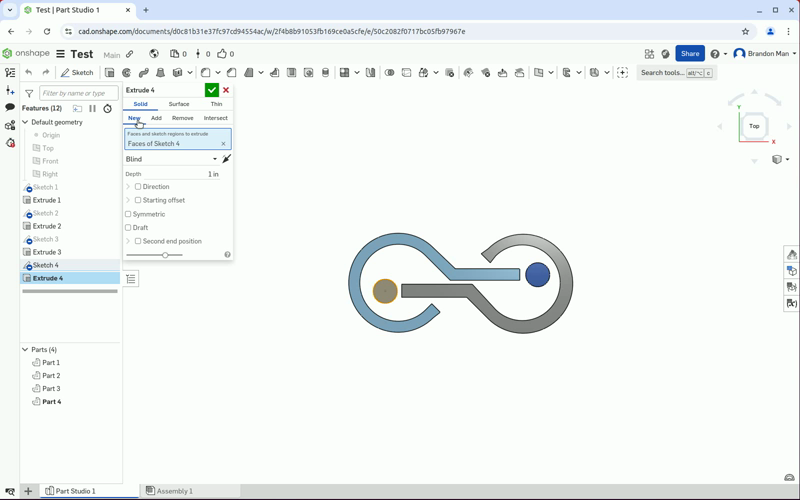
key(tab, 4)
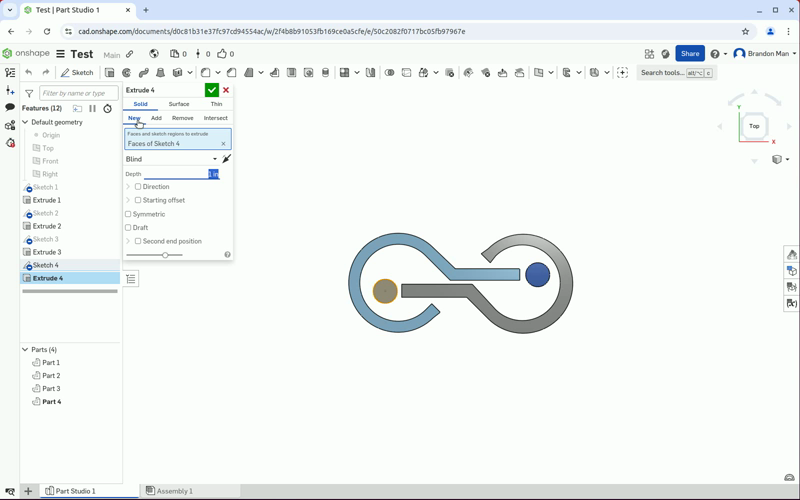
text(1.204)
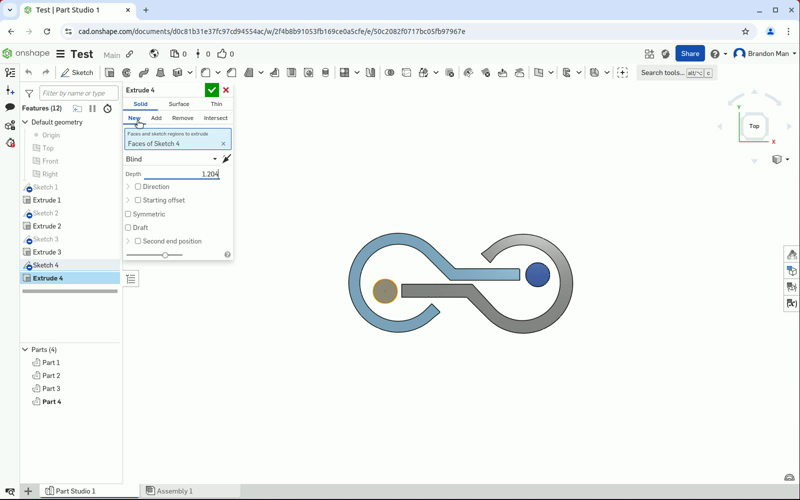
key(enter)
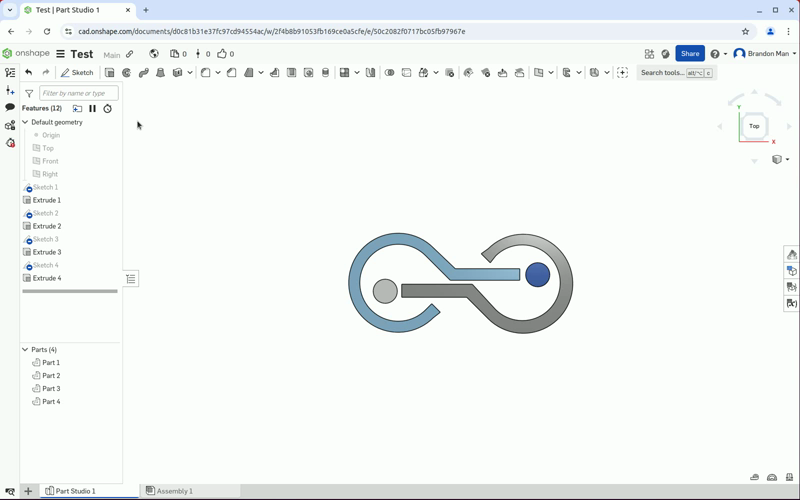
key(shift+h)
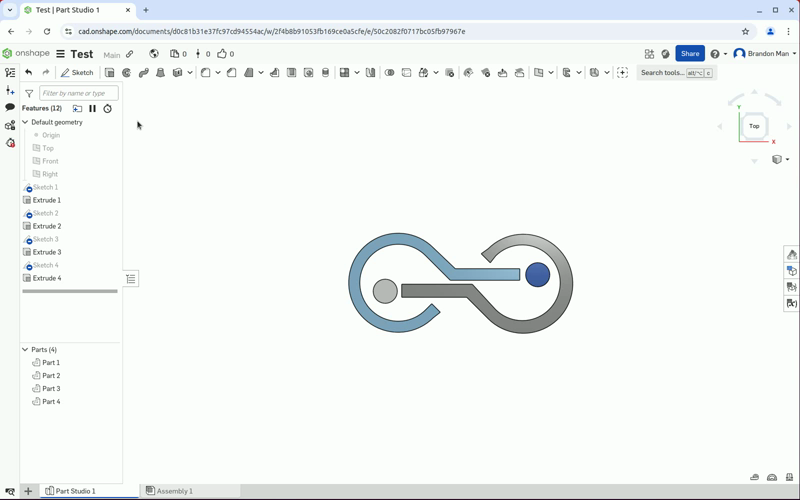
key(shift+h)
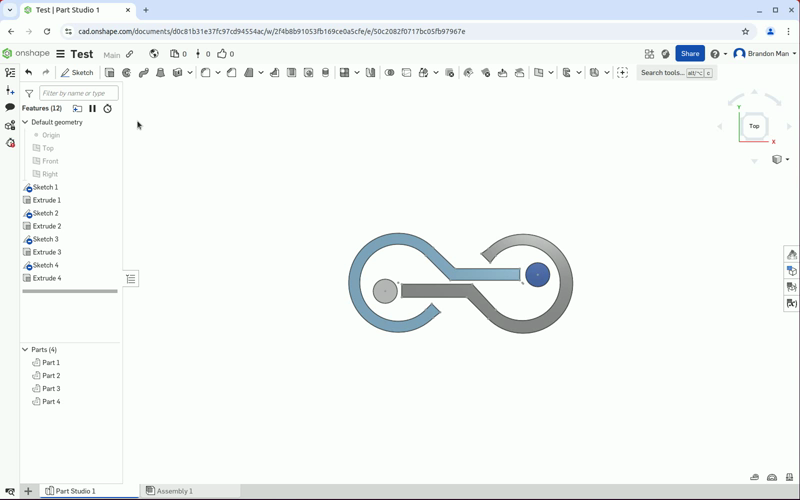
key(shift+7)
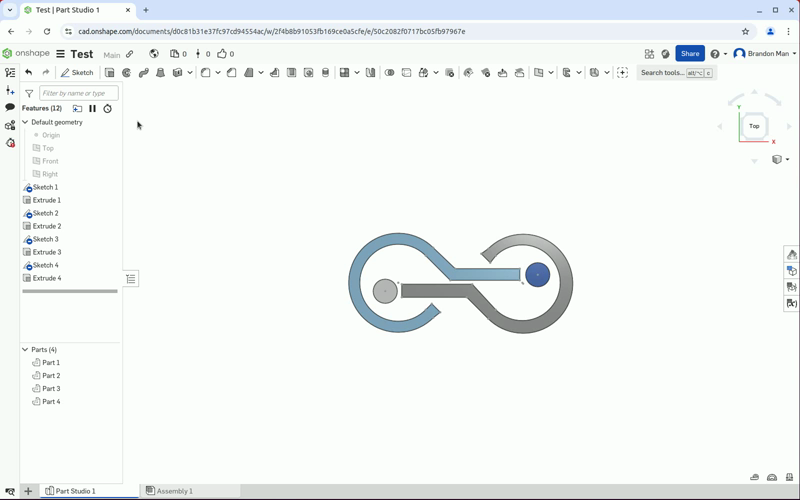
key(up, 3)
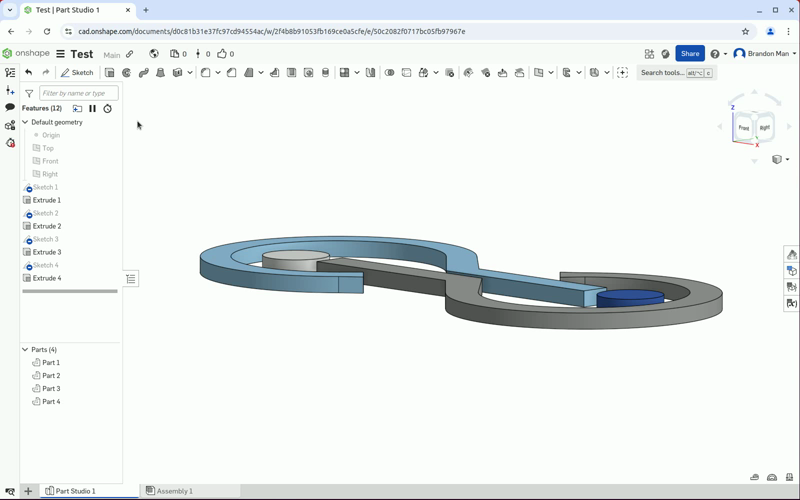
key(left, 3)
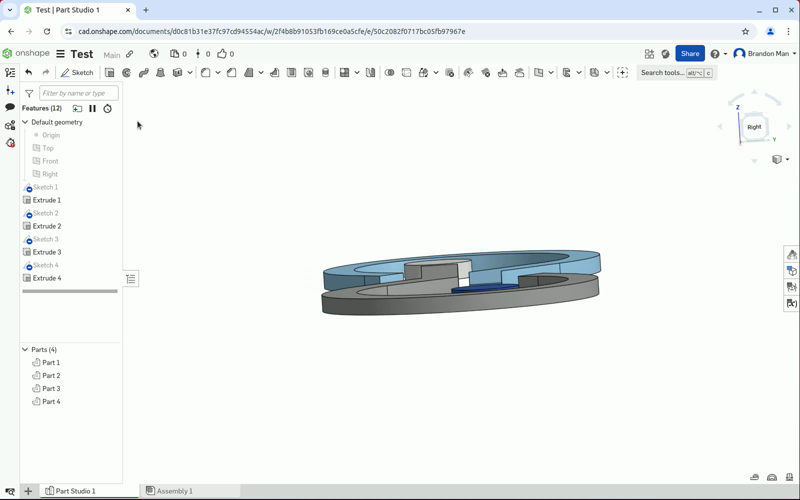
key(right, 3)
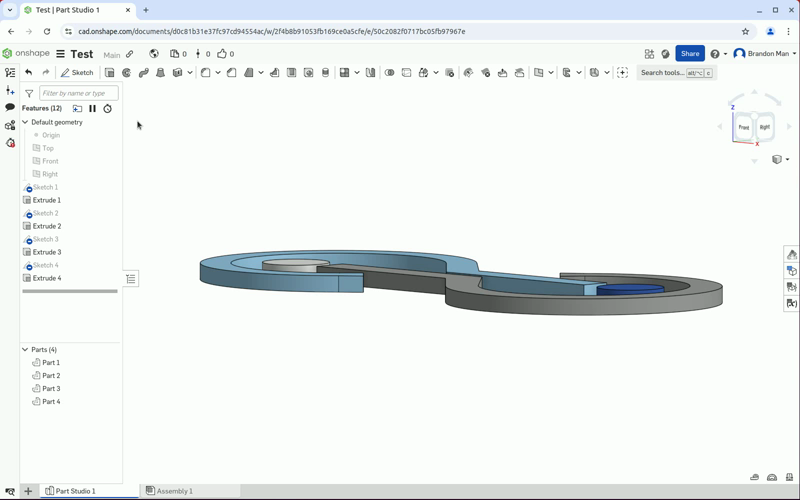
key(down, 3)
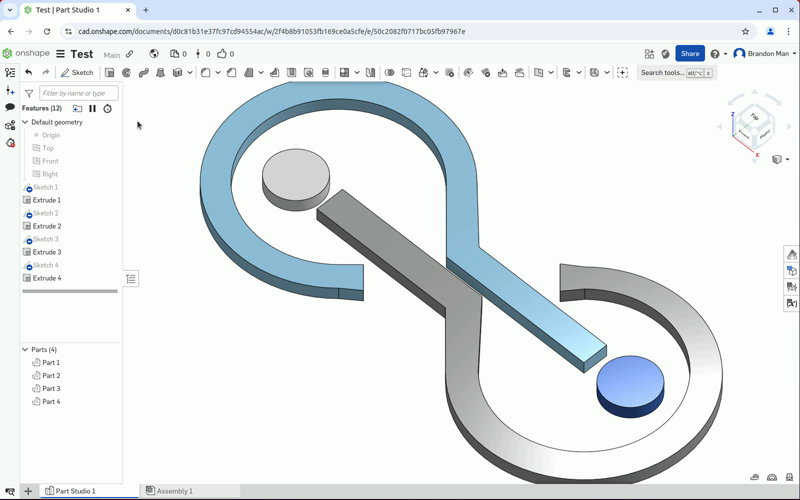
mouse_move(73, 189)
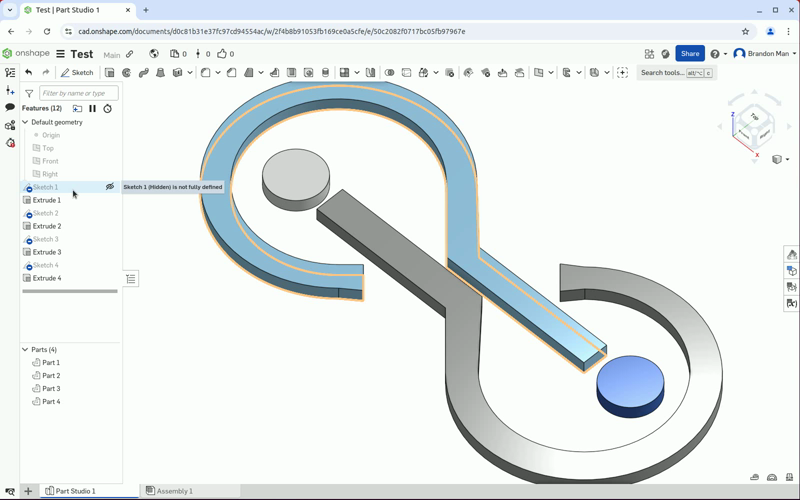
click(73, 189)